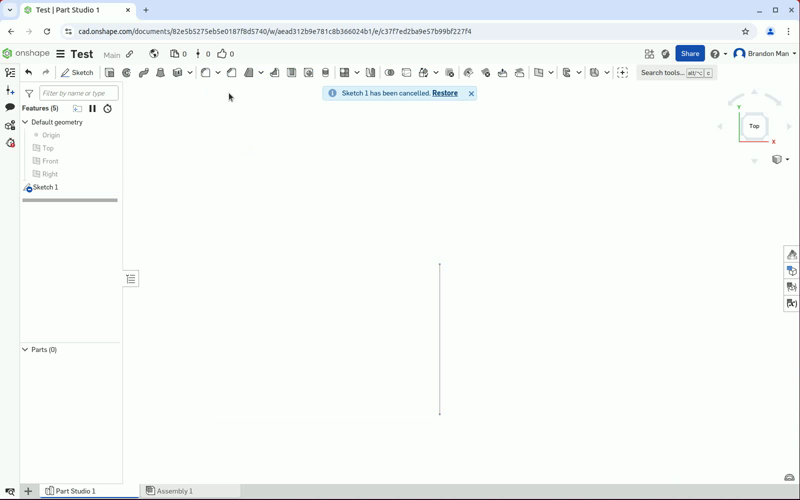
key(shift+h)
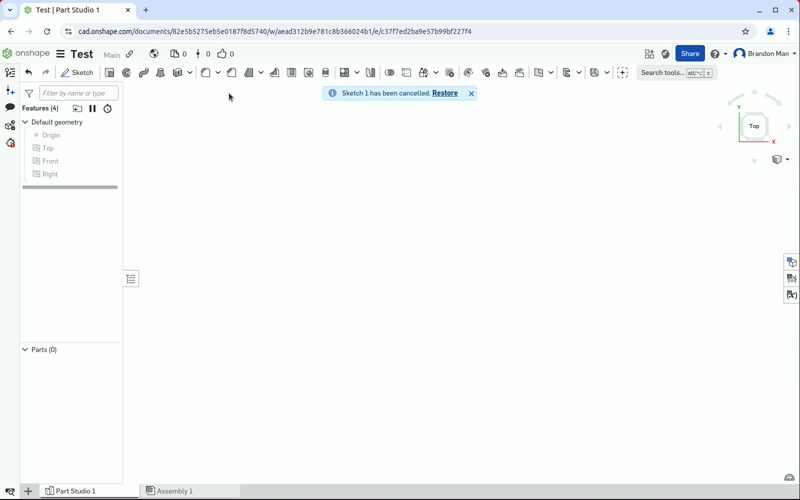
mouse_move(73, 352)
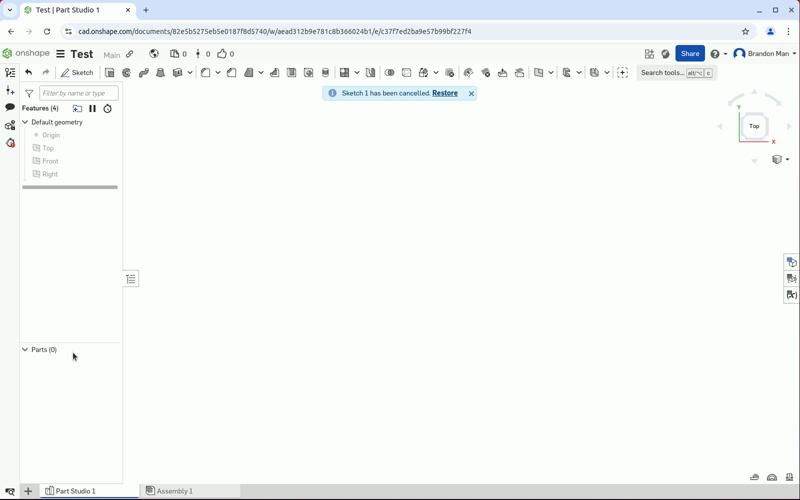
key(y)
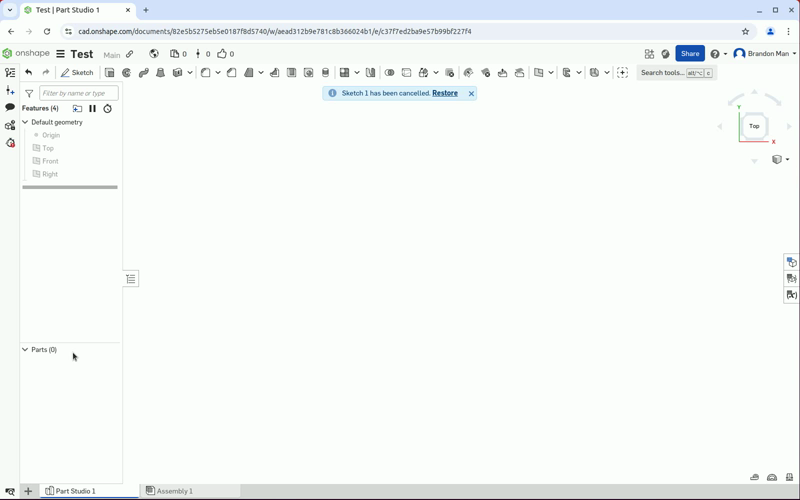
key(shift+p)
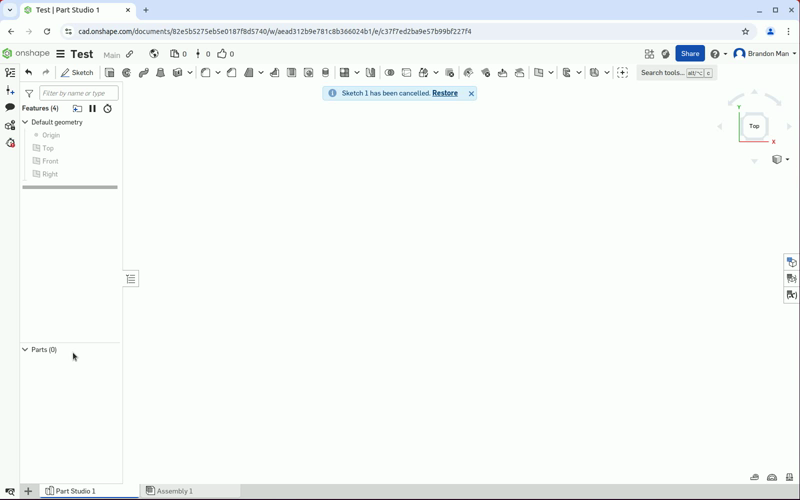
key(space)
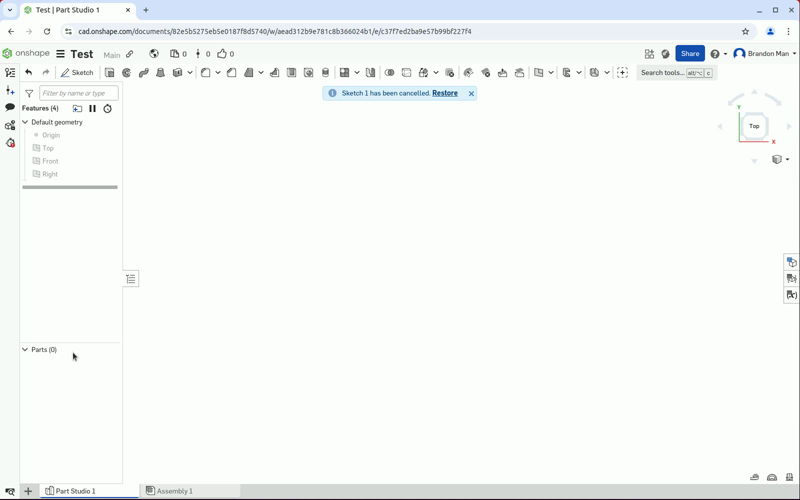
key_down(shift)
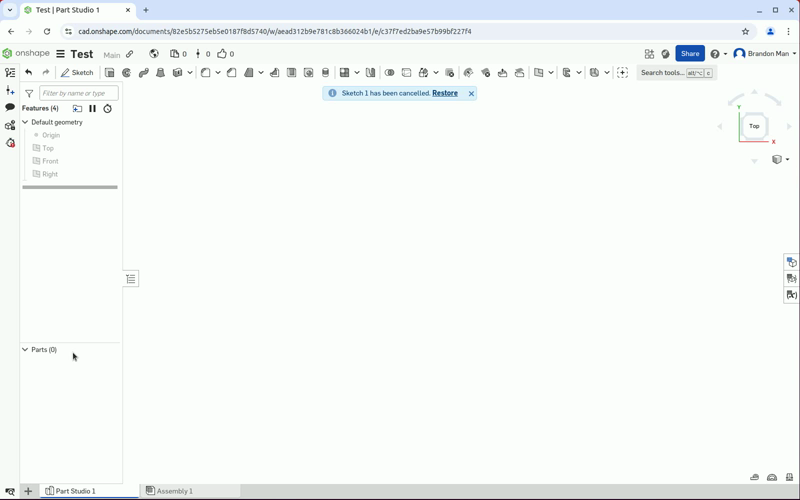
key(up)
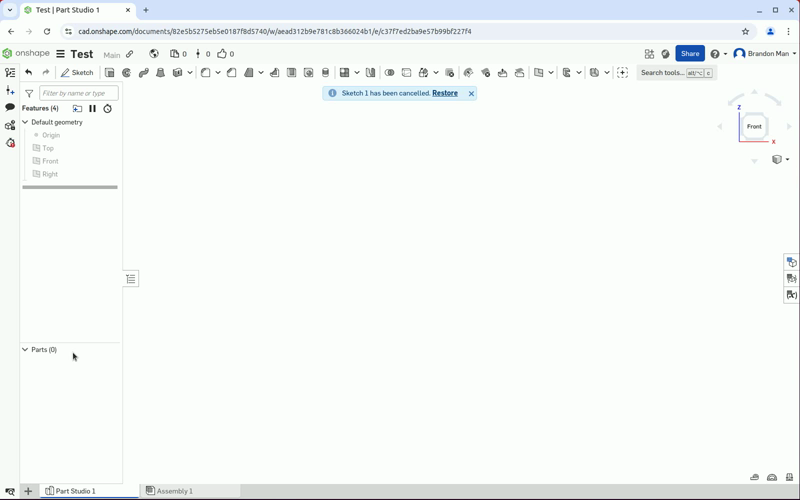
key_up(shift)
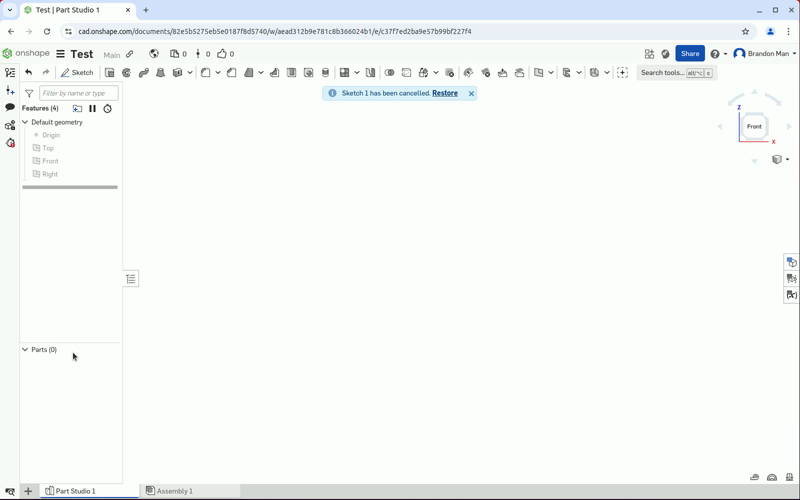
mouse_move(73, 352)
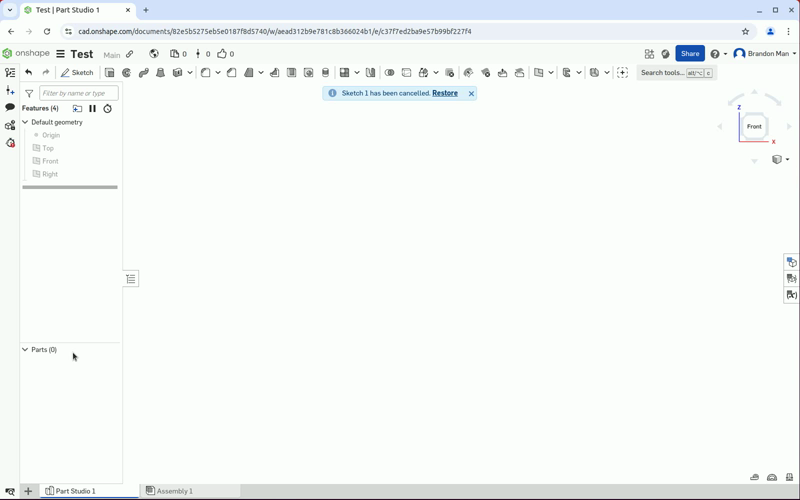
key(shift+y)
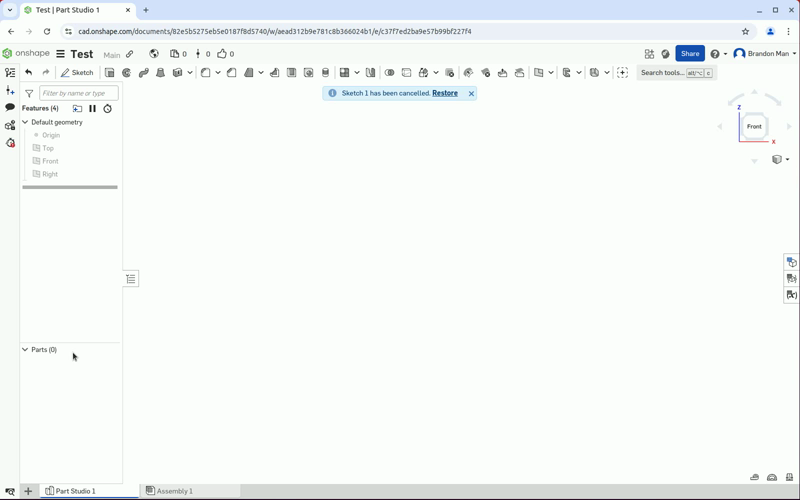
key(shift+s)
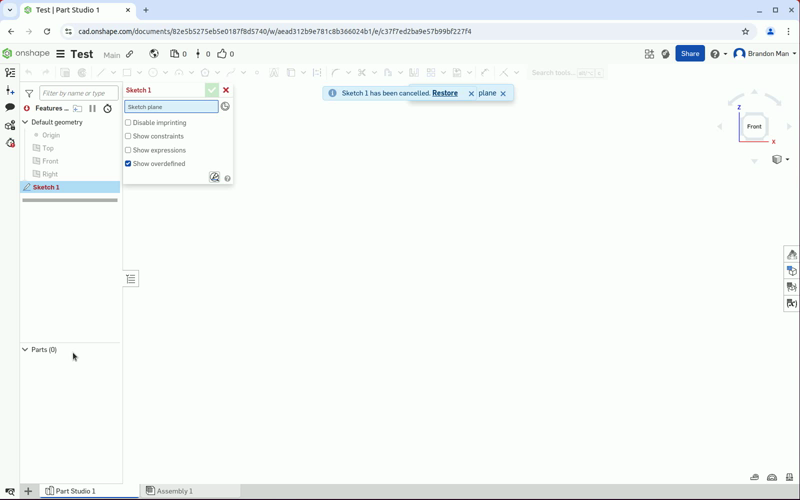
mouse_move(73, 163)
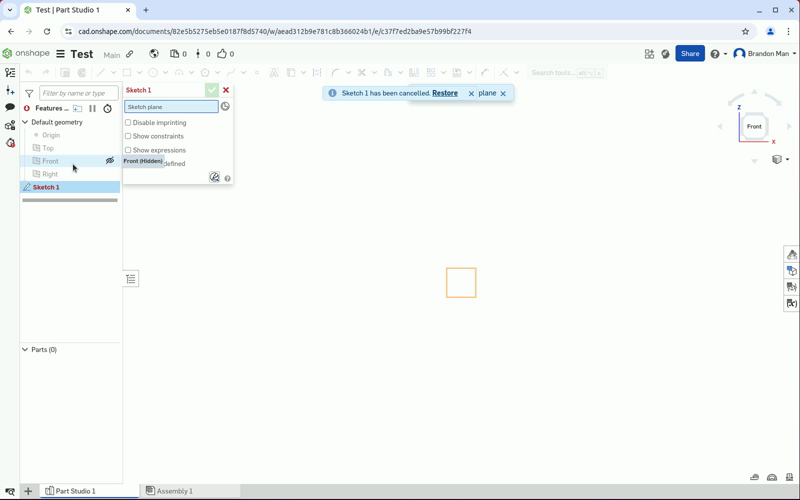
click(73, 163)
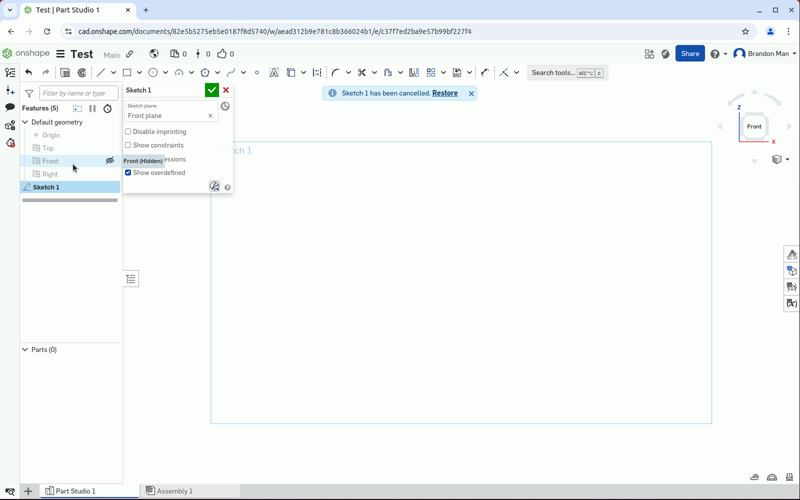
mouse_move(73, 352)
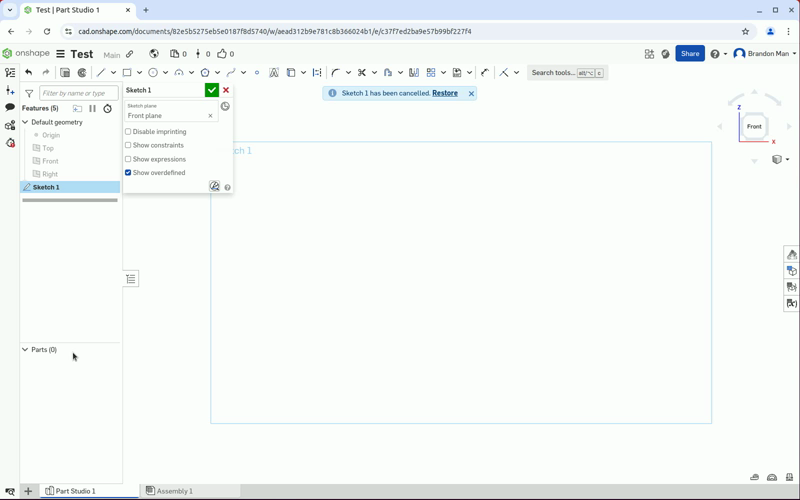
key(y)
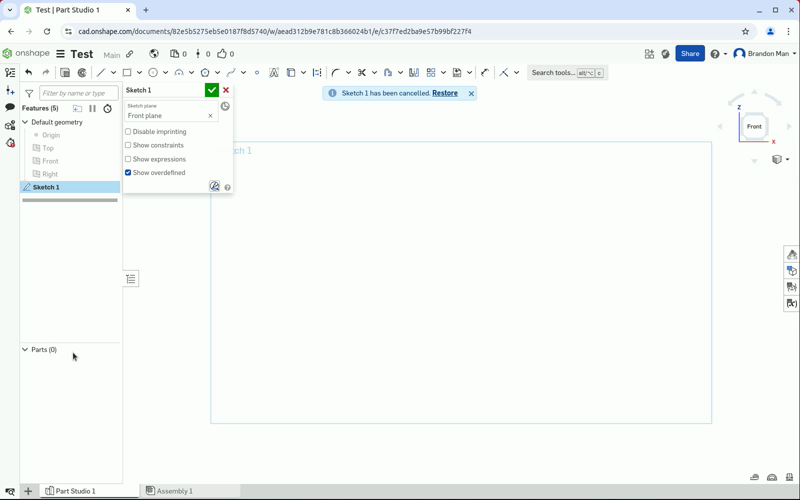
key(l)
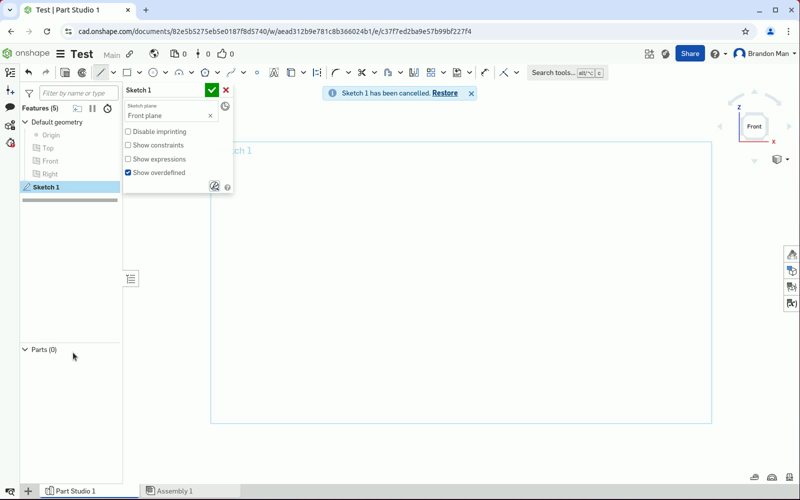
key_down(shift)
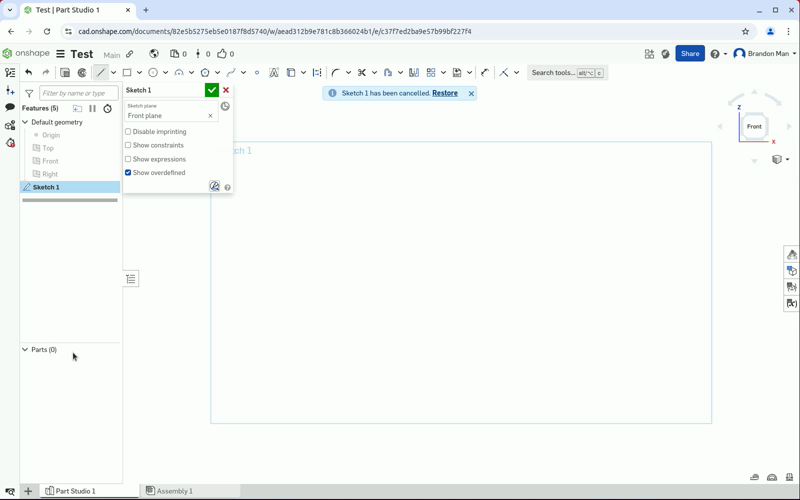
mouse_move(460, 282)
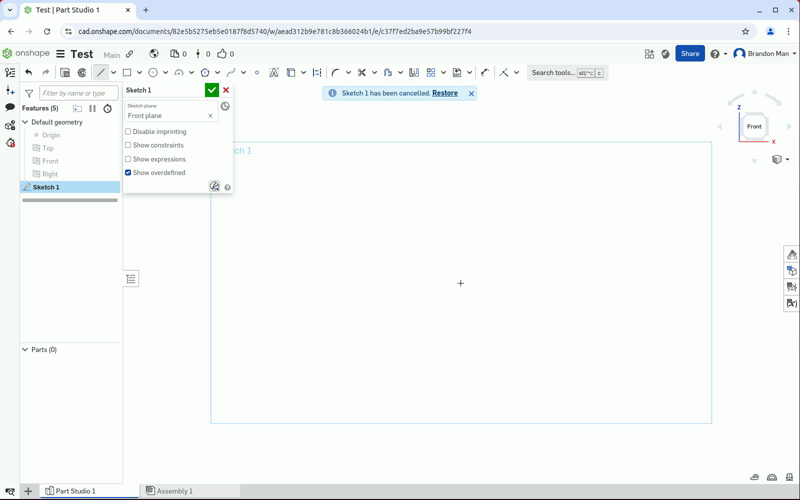
click(460, 282)
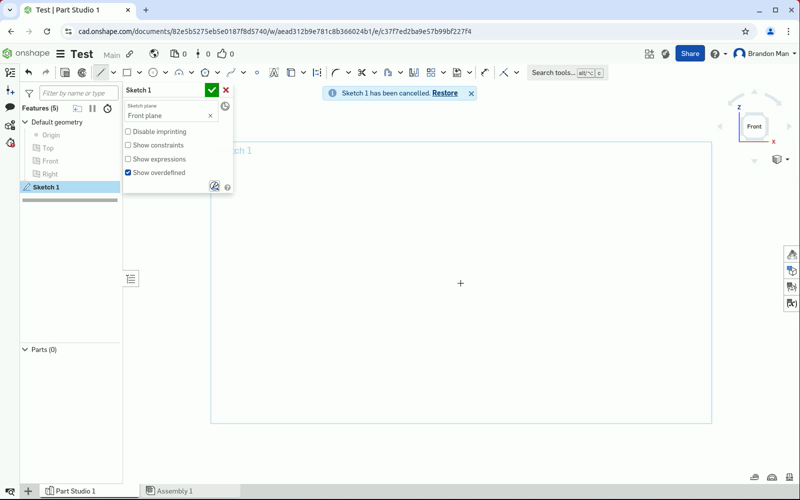
key_up(shift)
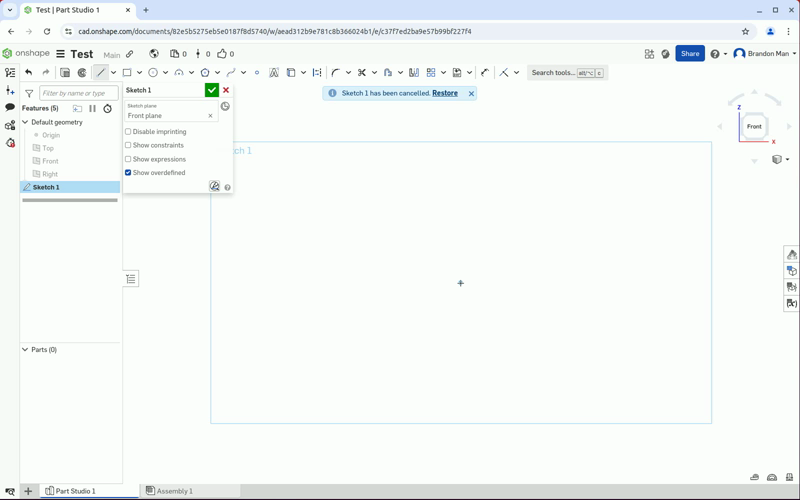
key_down(shift)
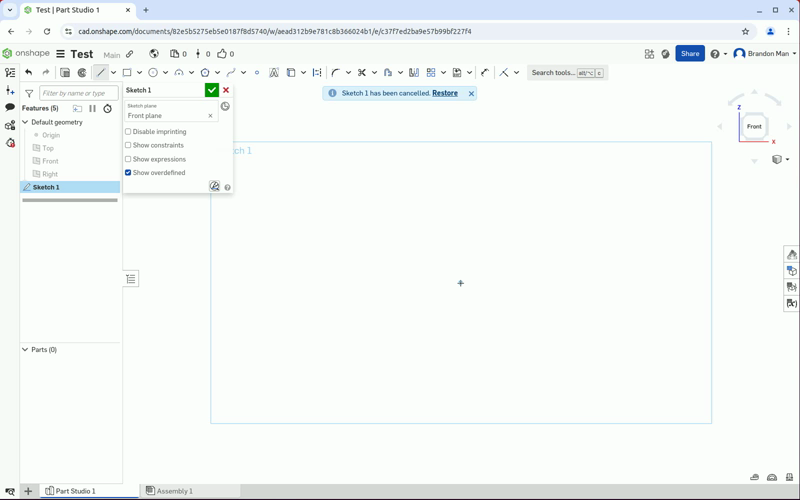
mouse_move(573, 282)
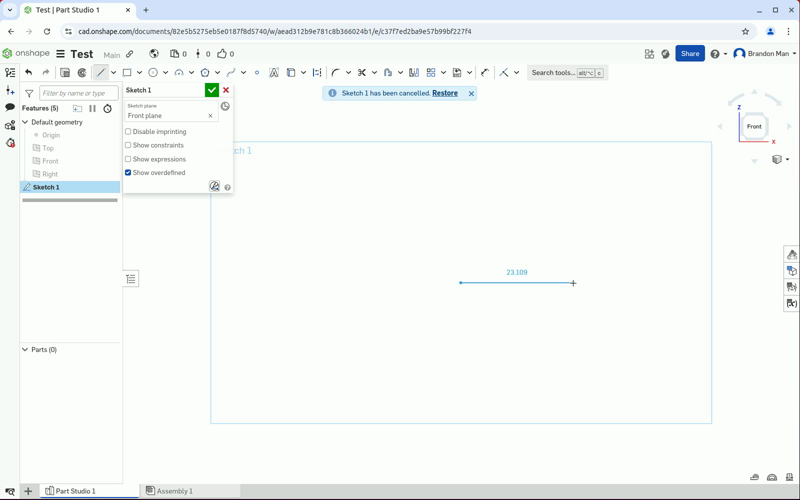
click(573, 282)
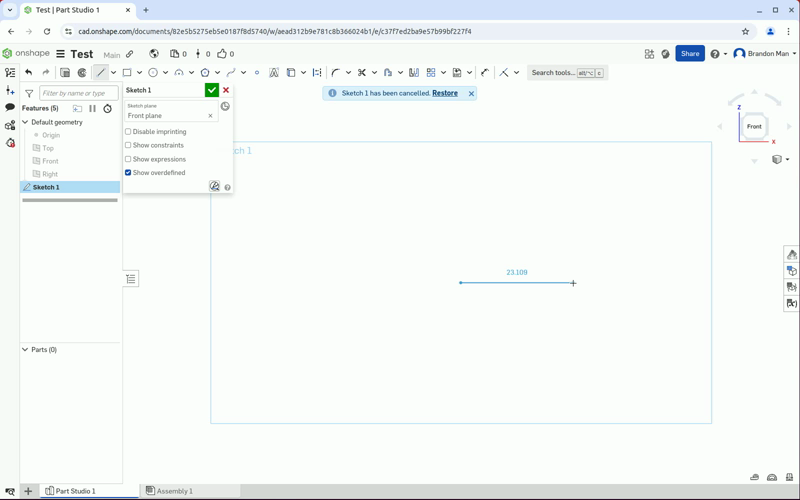
key_up(shift)
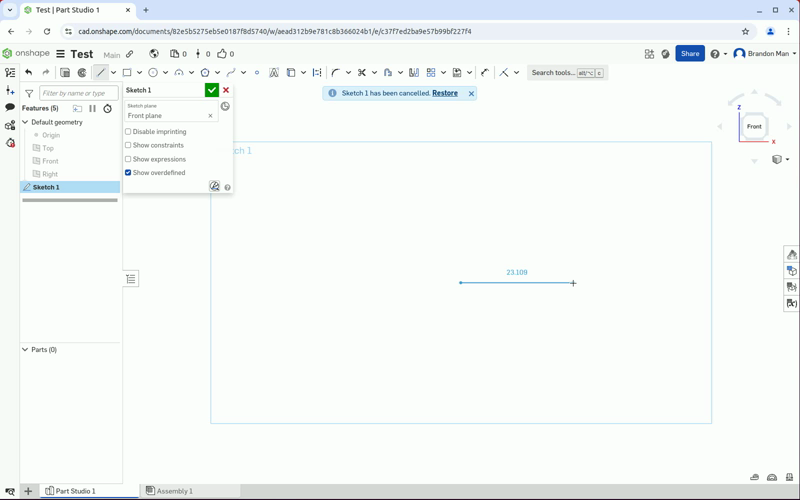
key_down(shift)
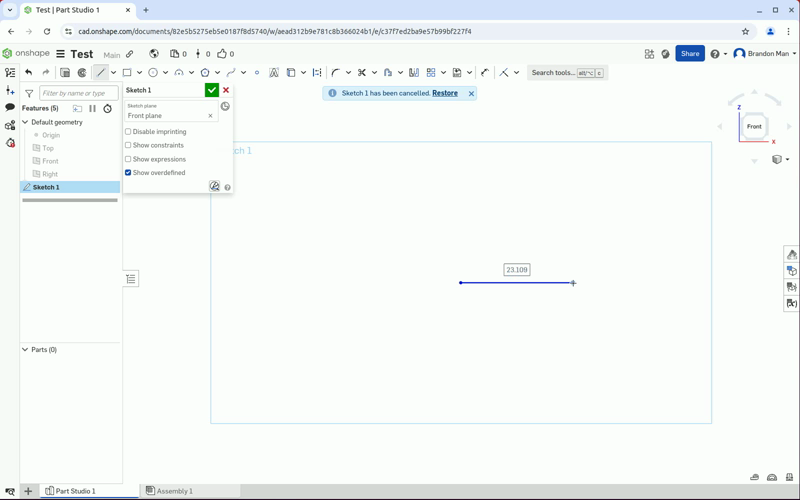
mouse_move(589, 282)
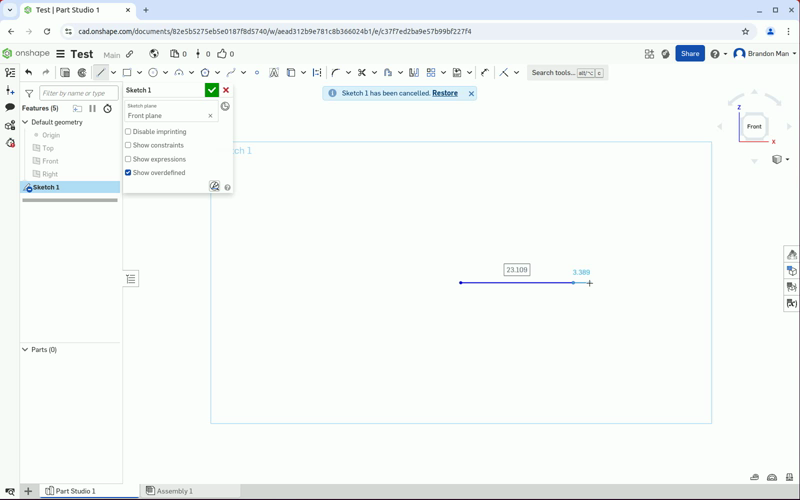
mouse_move(573, 235)
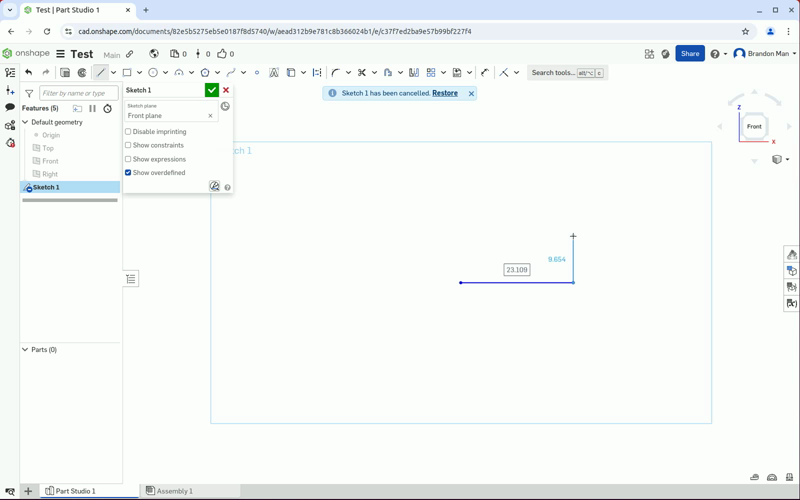
click(573, 235)
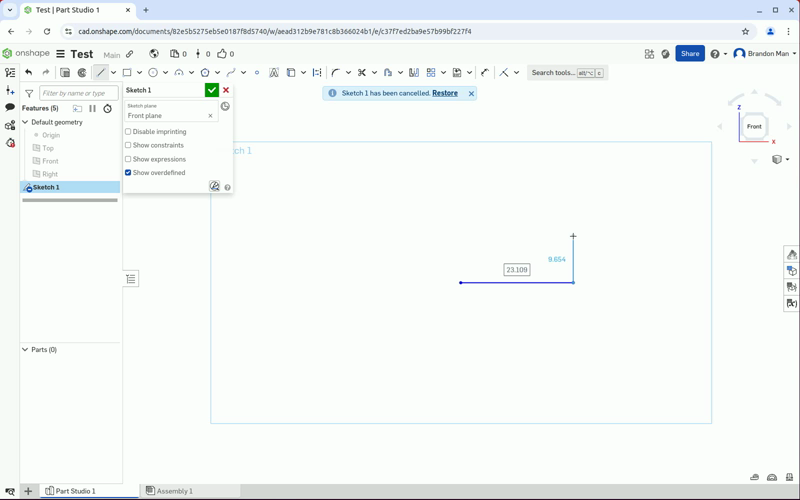
key_up(shift)
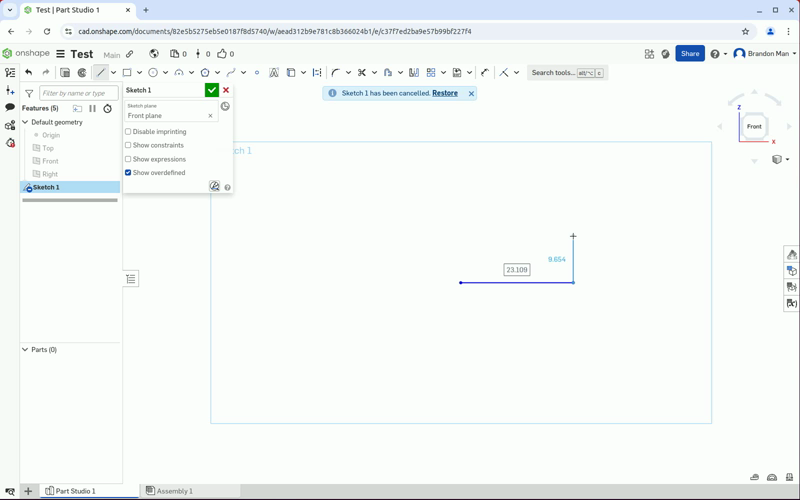
key_down(shift)
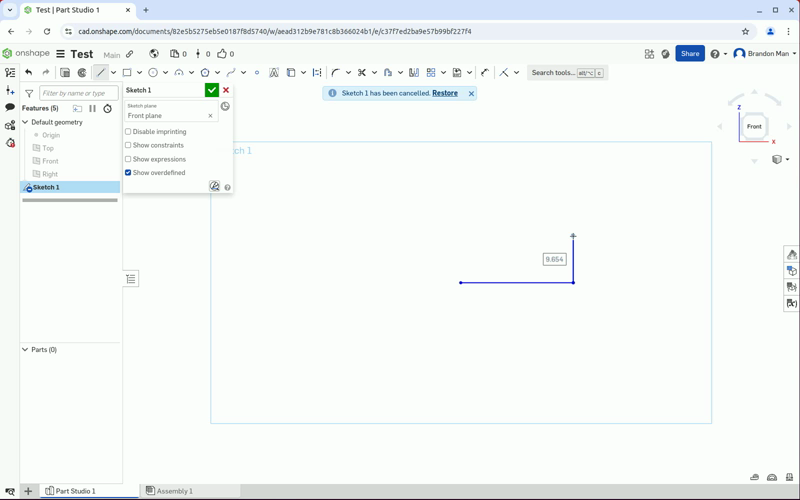
mouse_move(460, 235)
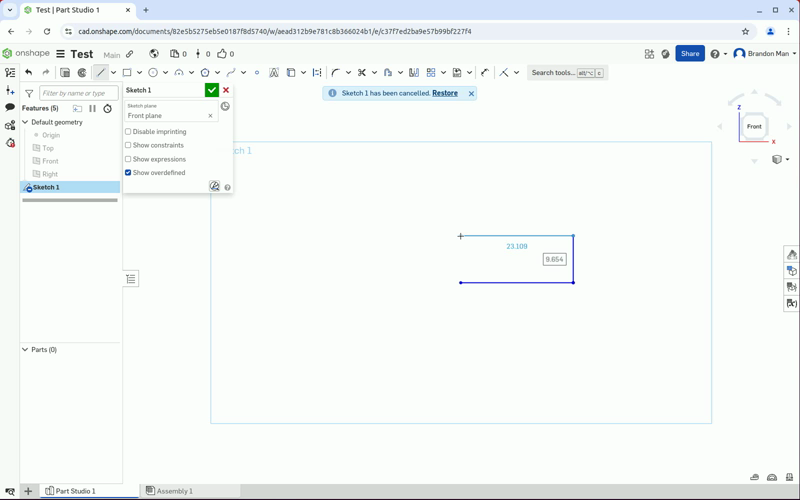
click(460, 235)
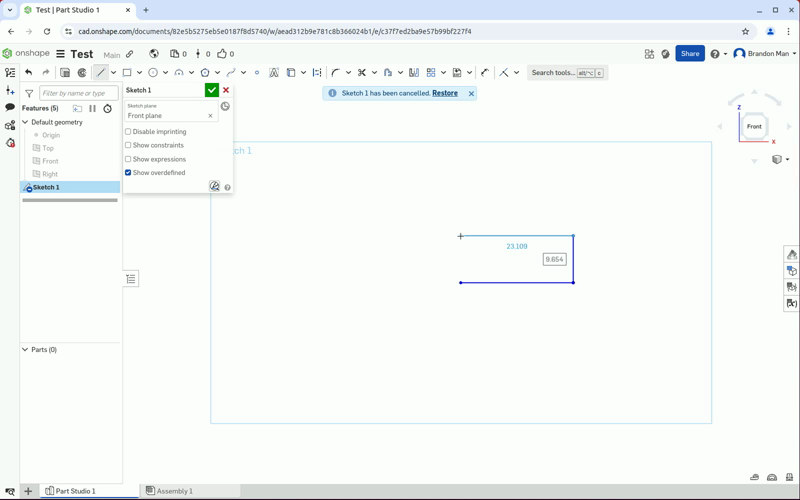
key_up(shift)
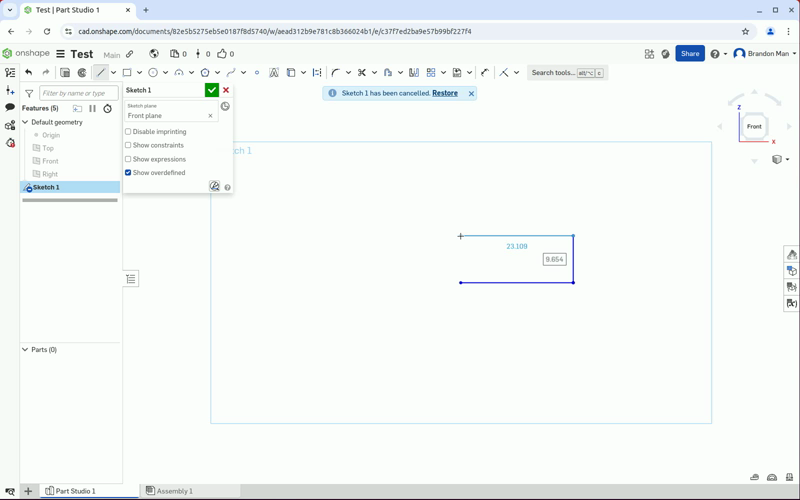
mouse_move(490, 235)
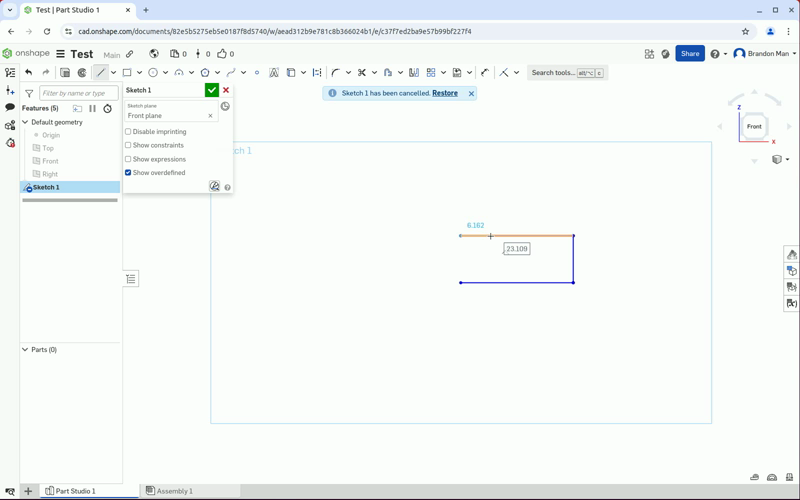
key_down(shift)
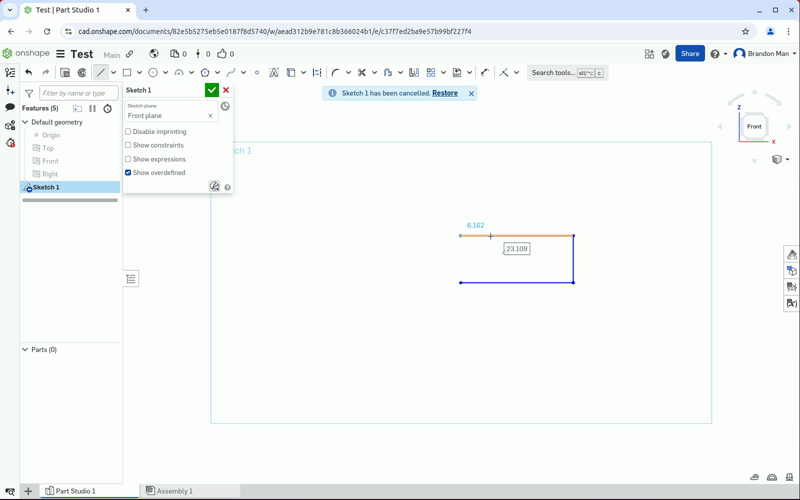
mouse_move(460, 282)
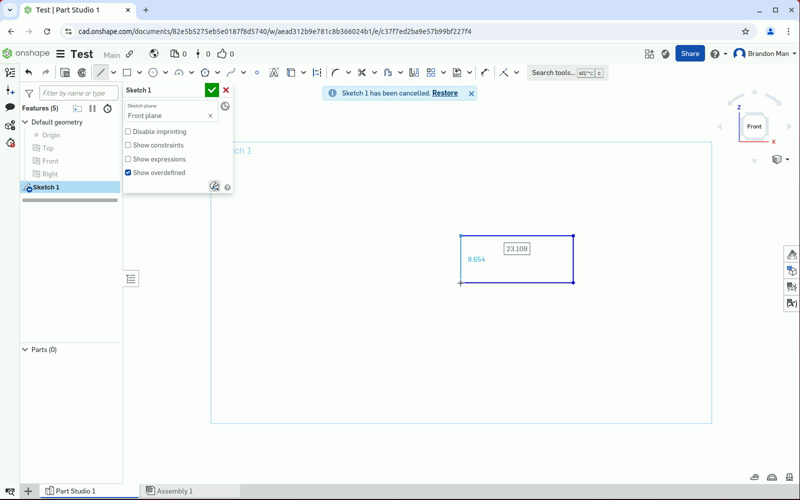
key_up(shift)
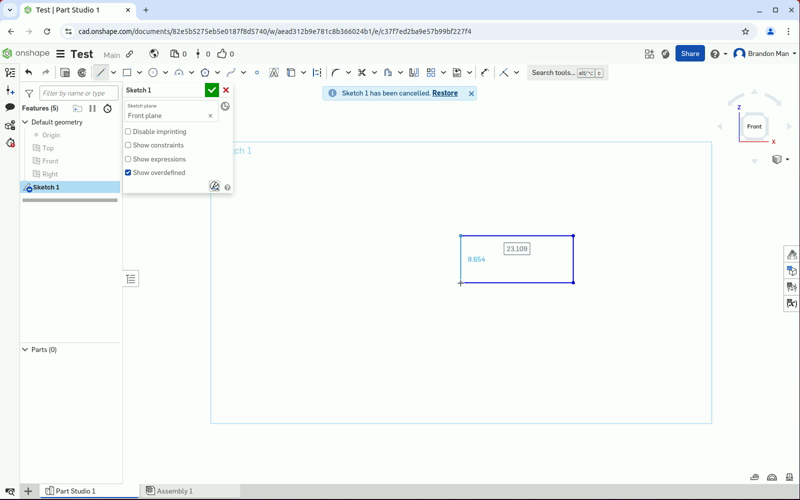
click(460, 282)
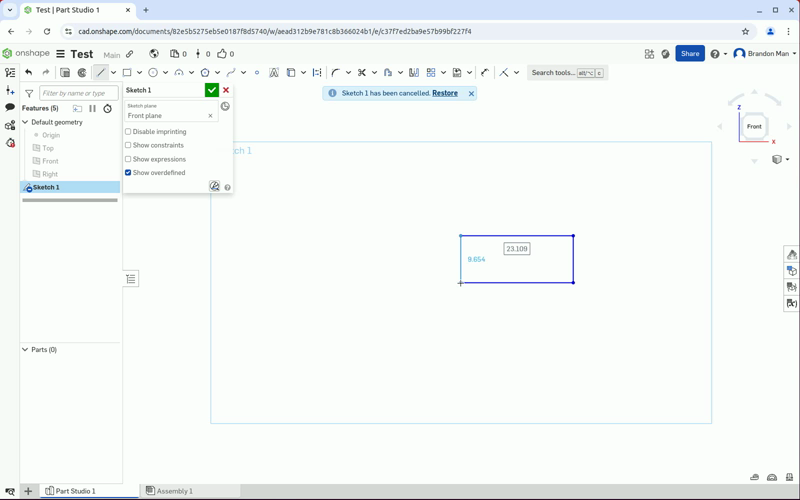
key(esc)
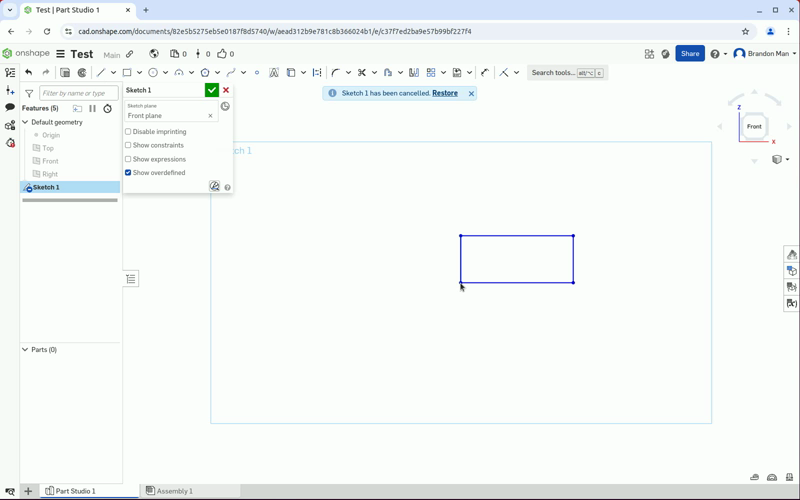
mouse_move(465, 244)
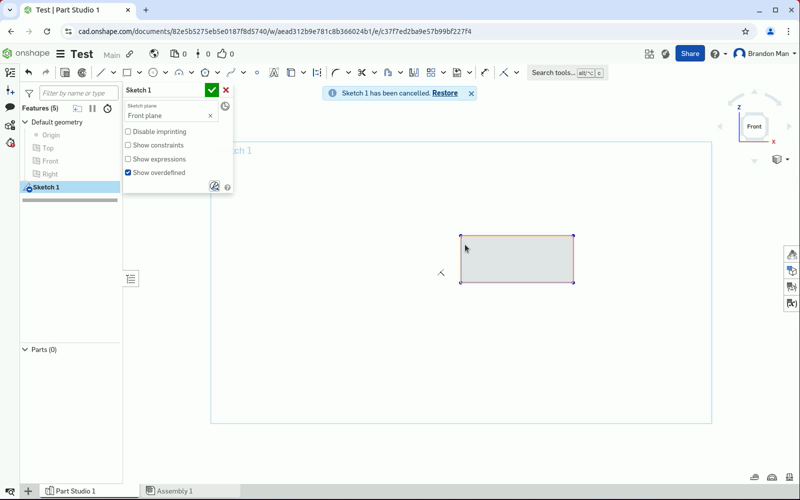
click(465, 244)
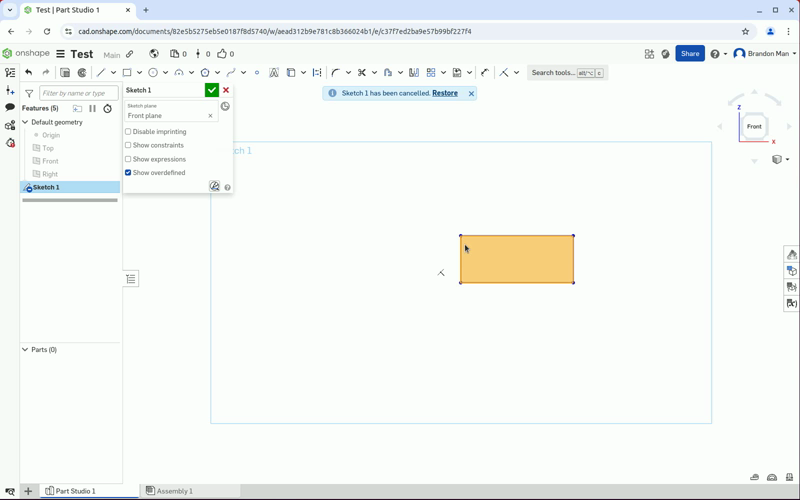
mouse_move(73, 352)
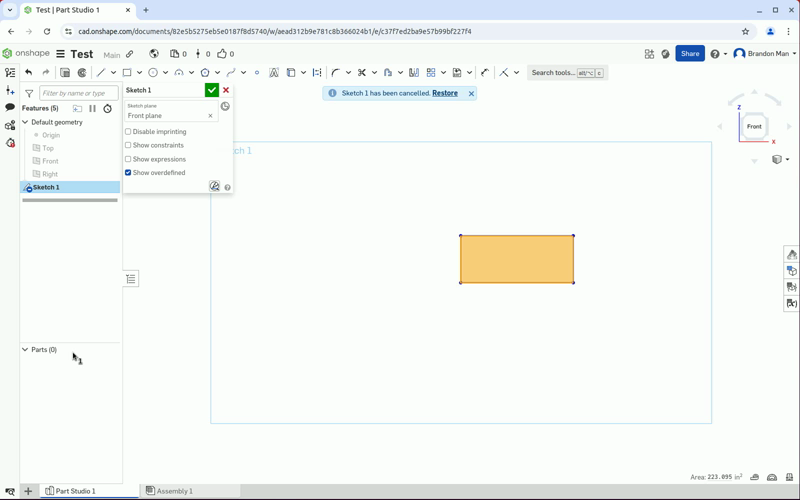
key(shift+y)
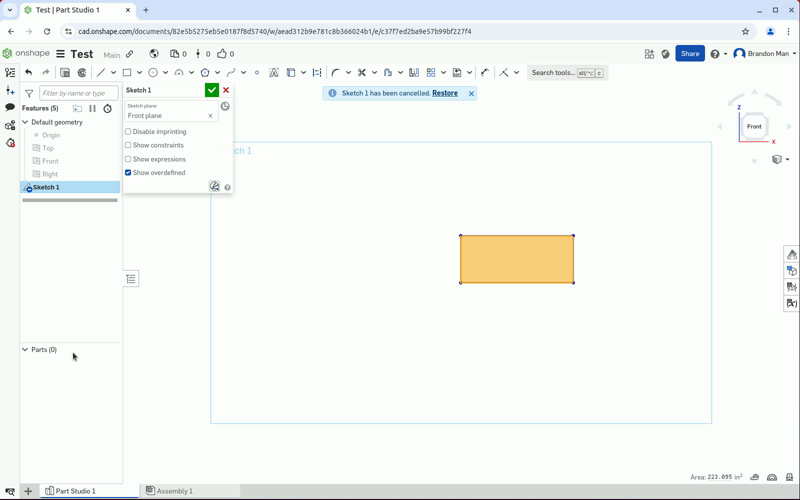
key(shift+e)
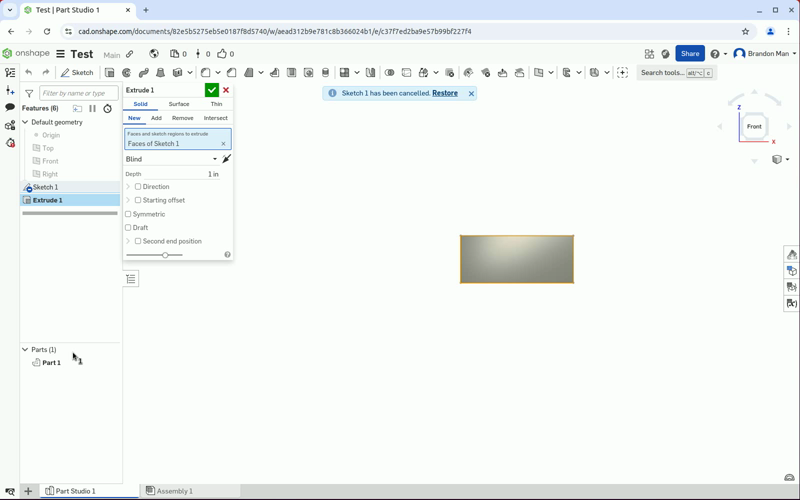
mouse_move(143, 106)
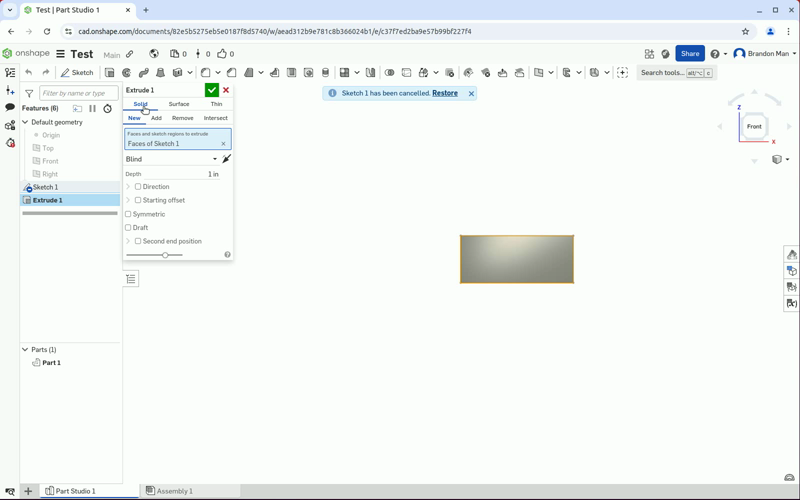
click(143, 106)
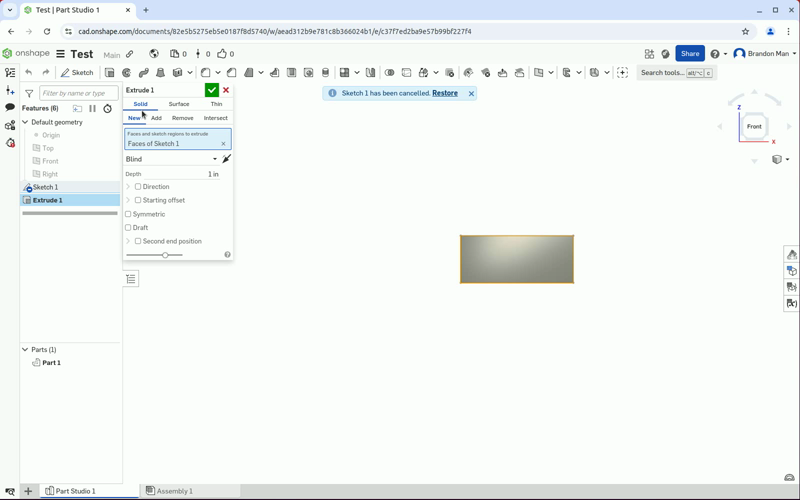
mouse_move(137, 120)
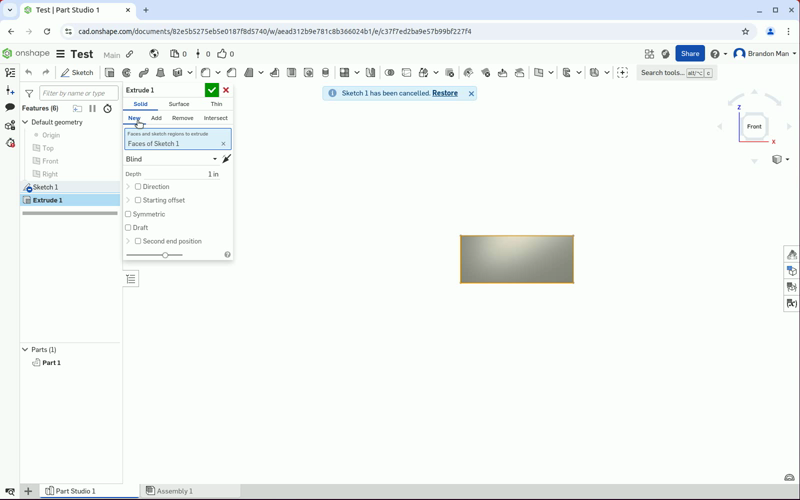
click(137, 120)
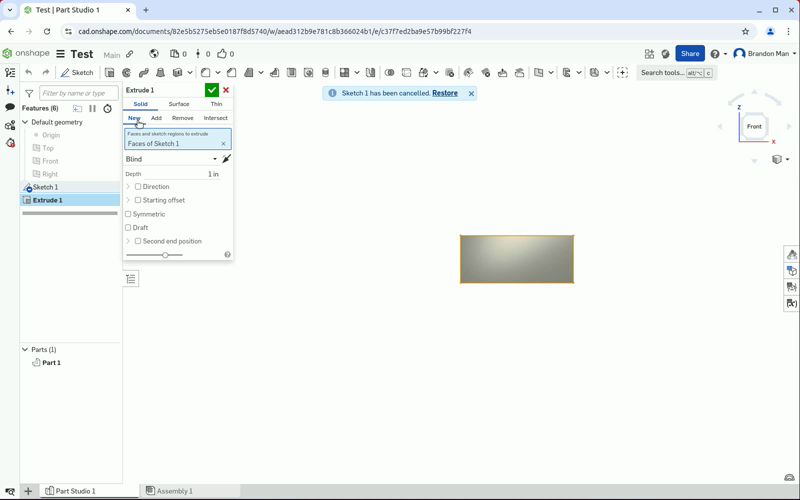
key(tab, 4)
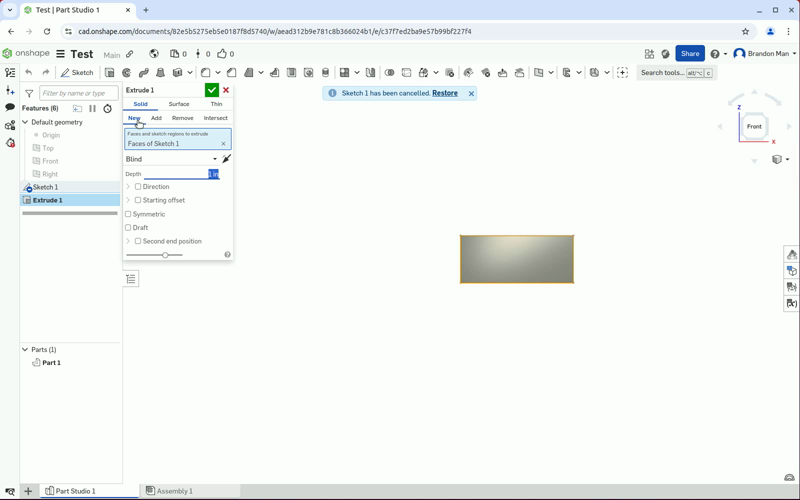
text(1.685)
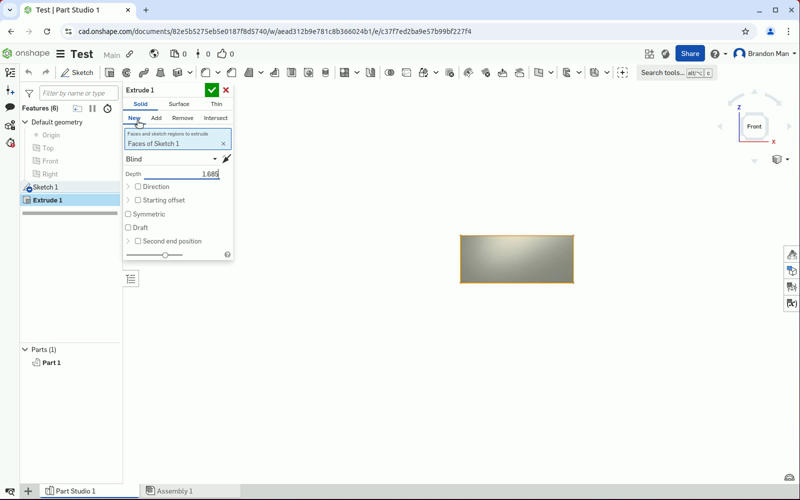
key(enter)
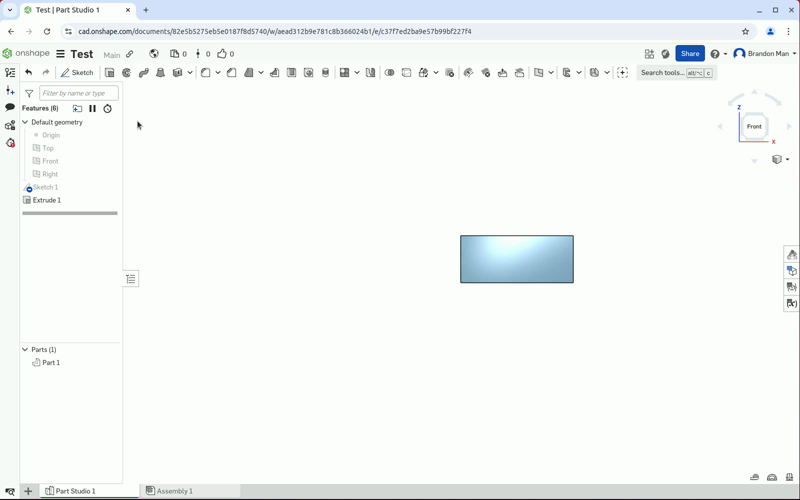
key(shift+h)
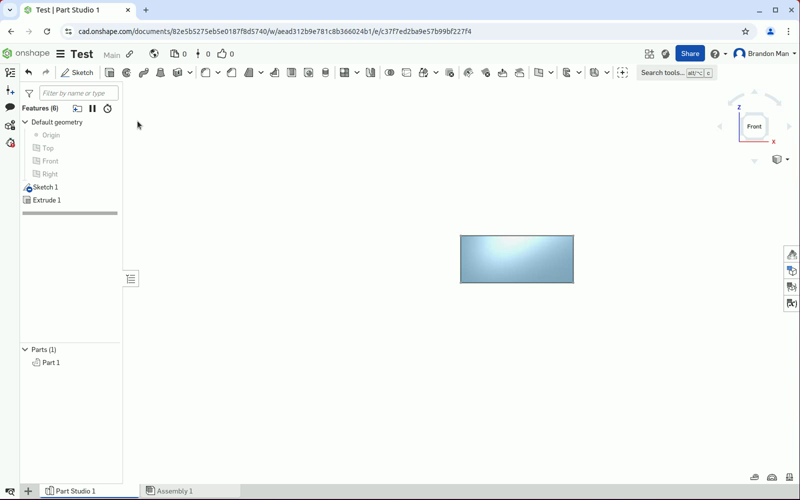
key(shift+h)
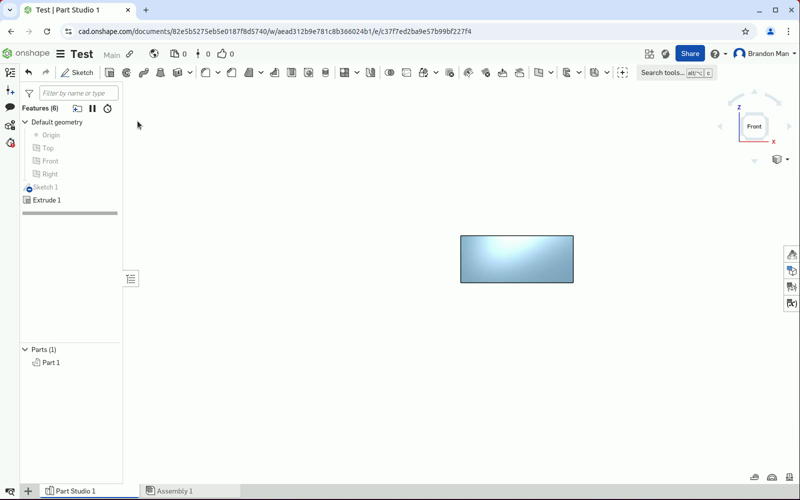
mouse_move(73, 189)
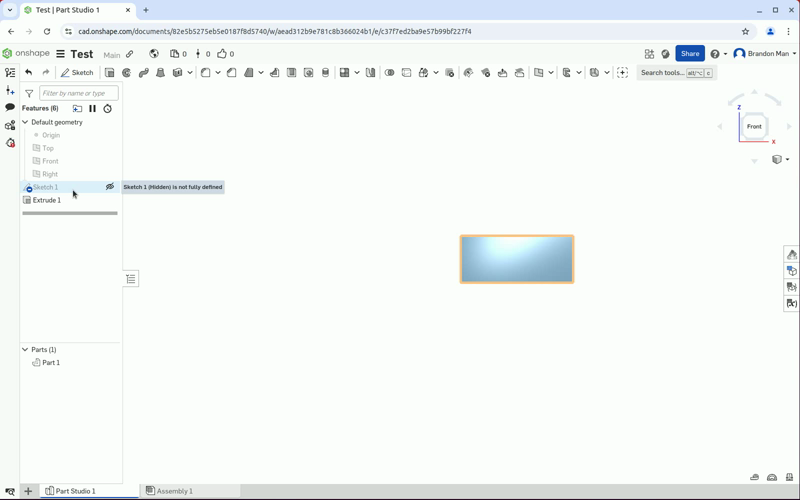
click(73, 189)
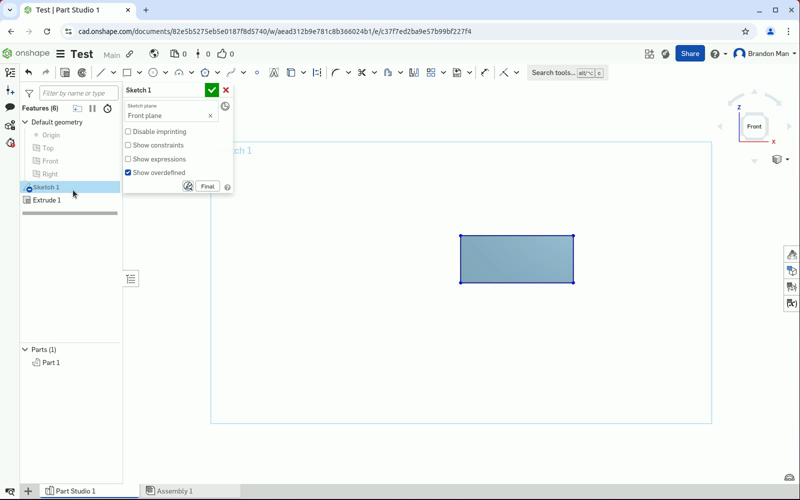
mouse_move(229, 92)
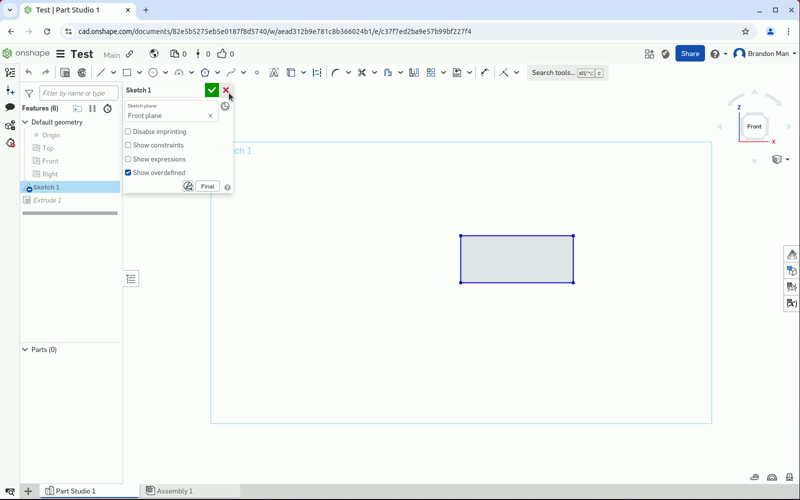
click(229, 92)
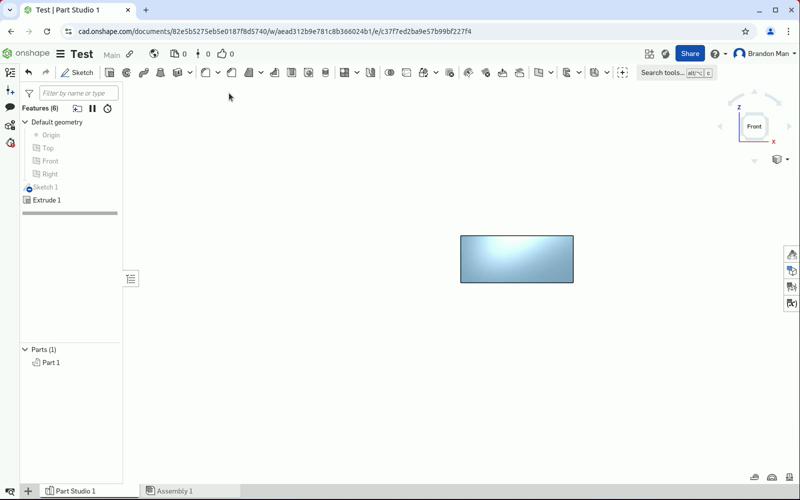
mouse_move(541, 75)
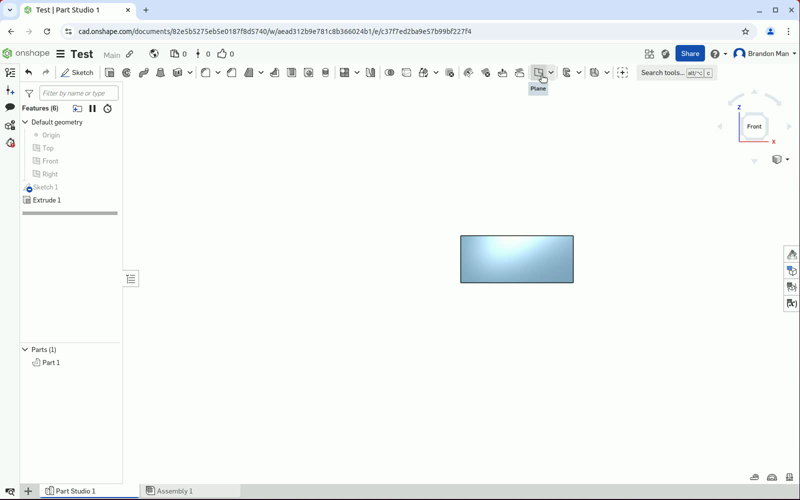
click(541, 75)
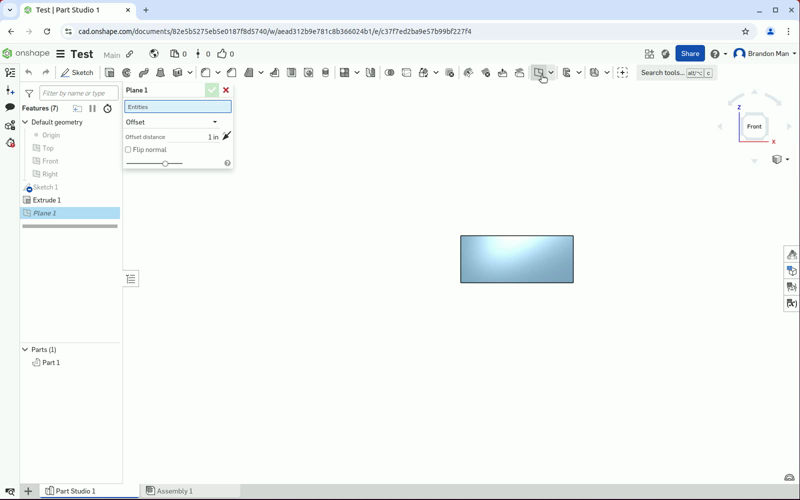
mouse_move(73, 163)
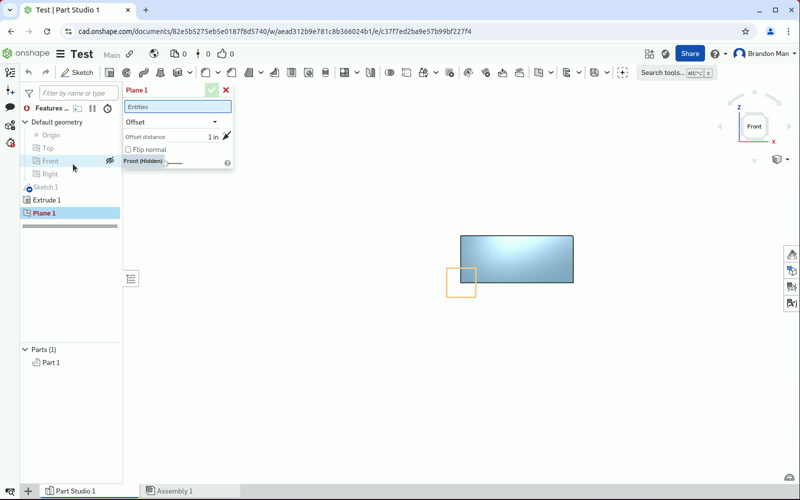
click(73, 163)
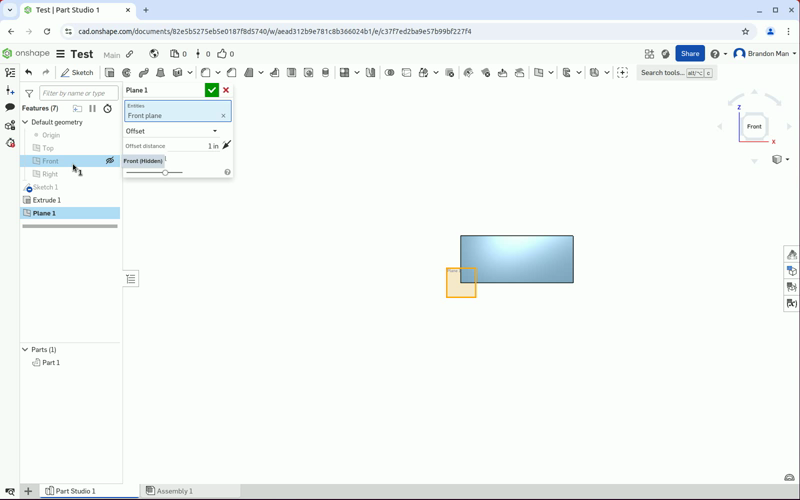
key(tab, 2)
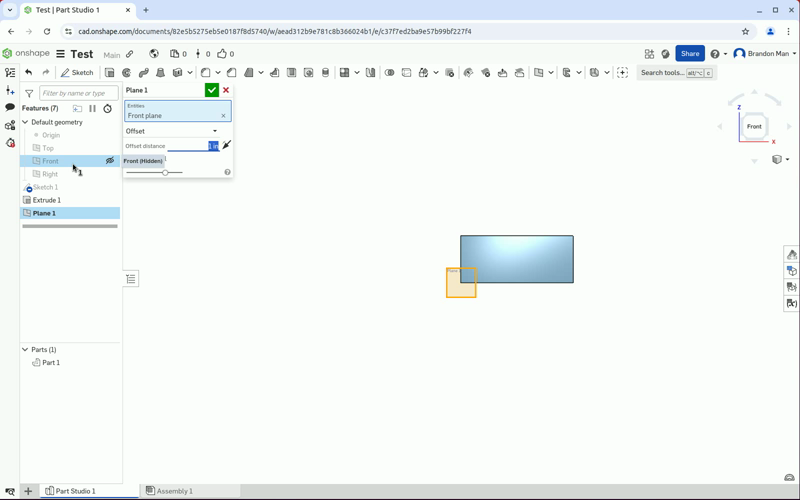
text(1.695)
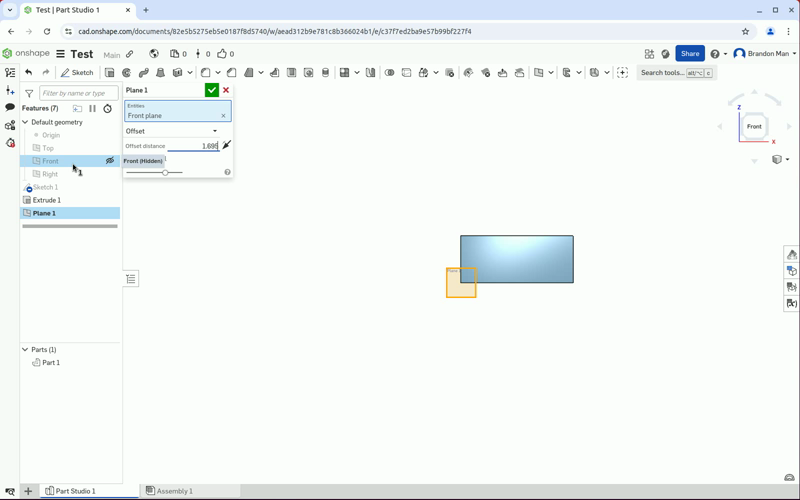
key(enter, 2)
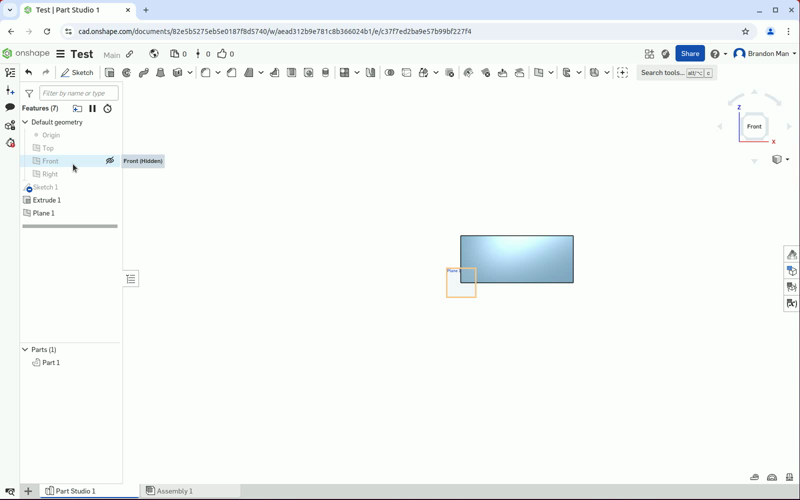
key(shift+s)
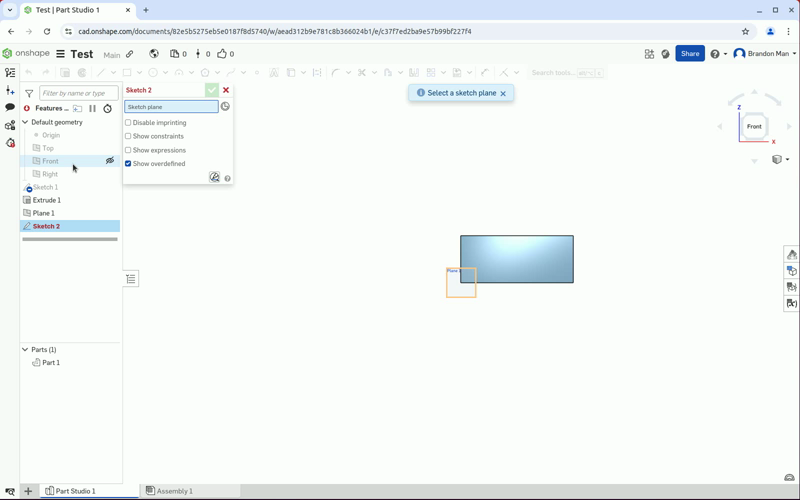
mouse_move(73, 215)
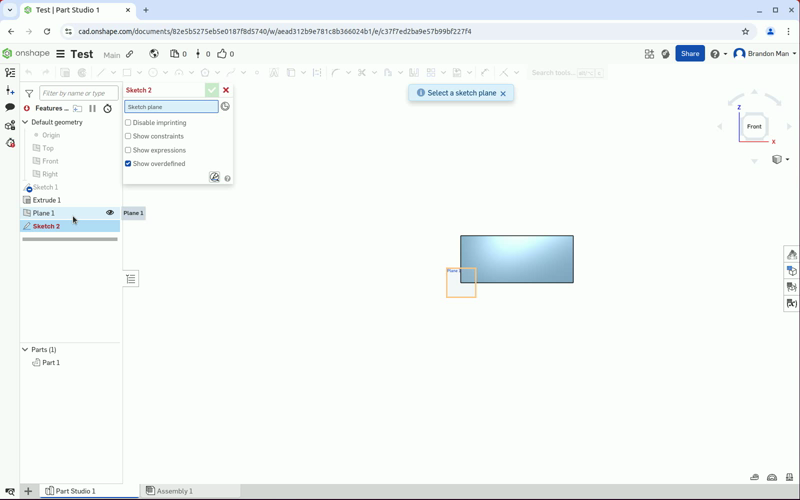
click(73, 215)
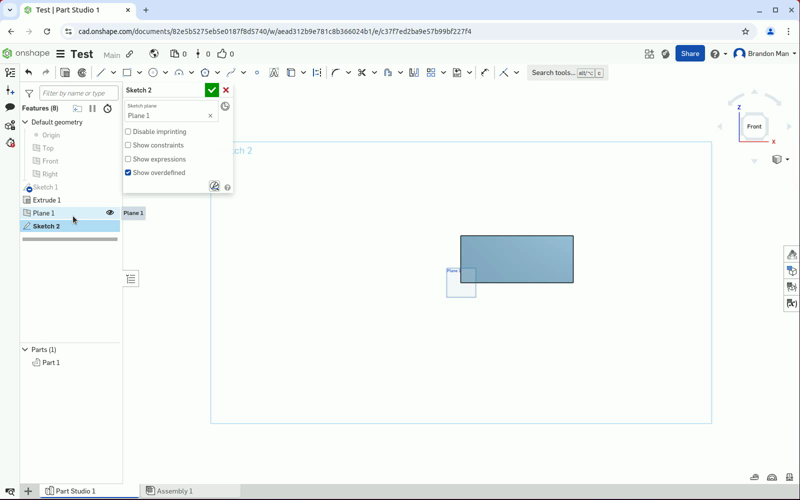
mouse_move(73, 352)
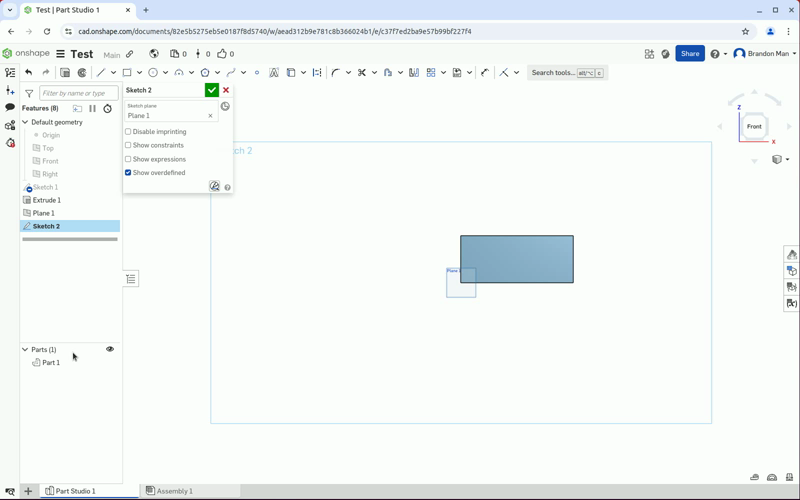
key(y)
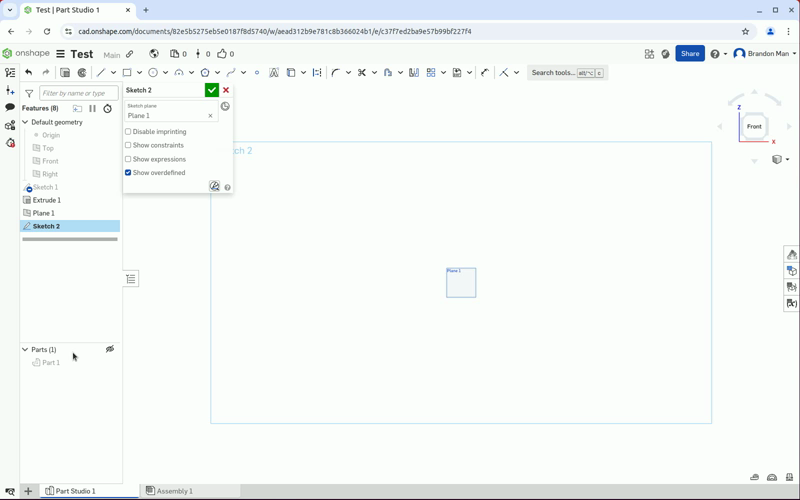
key(l)
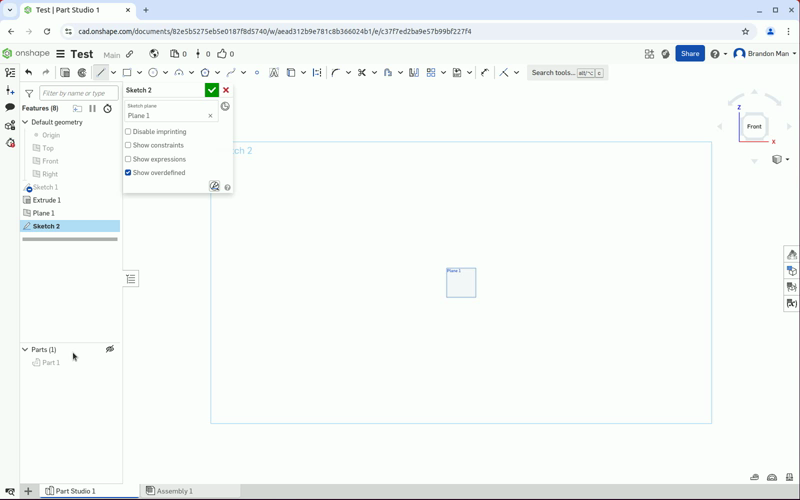
key_down(shift)
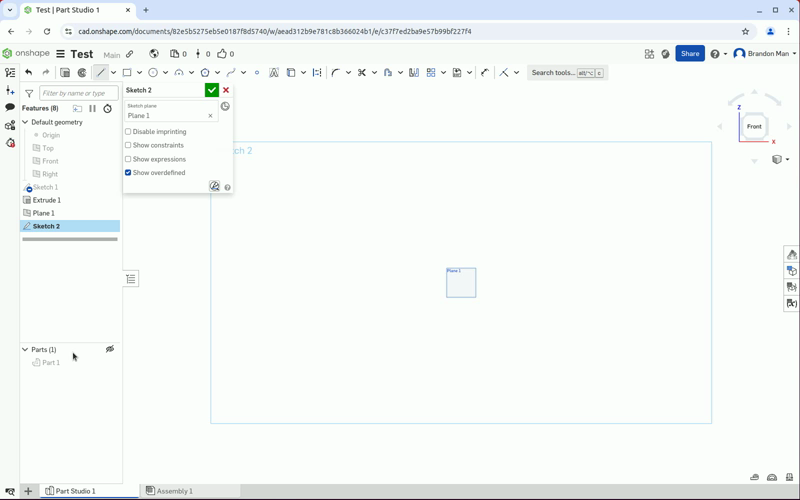
mouse_move(460, 259)
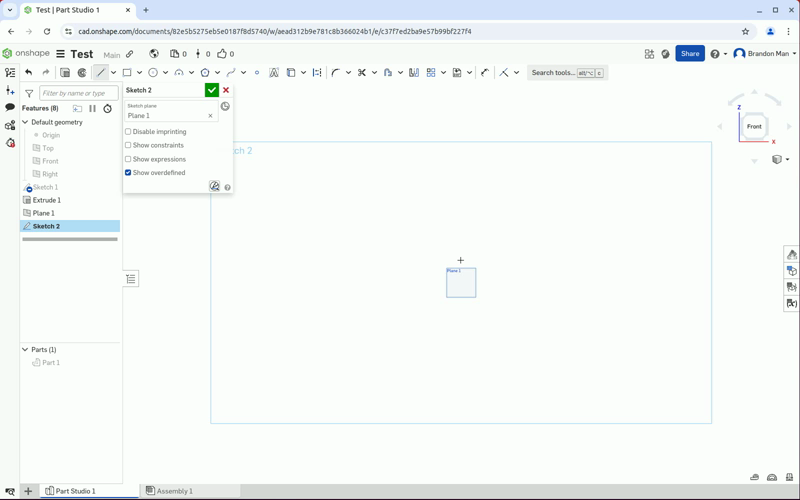
click(460, 259)
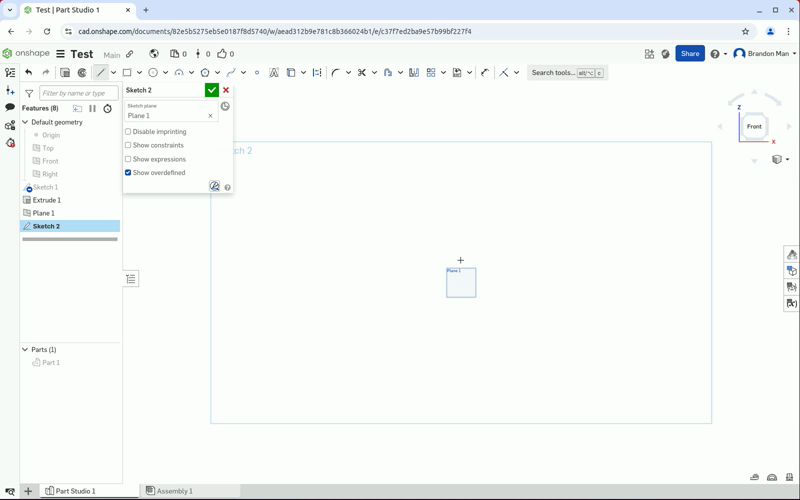
key_up(shift)
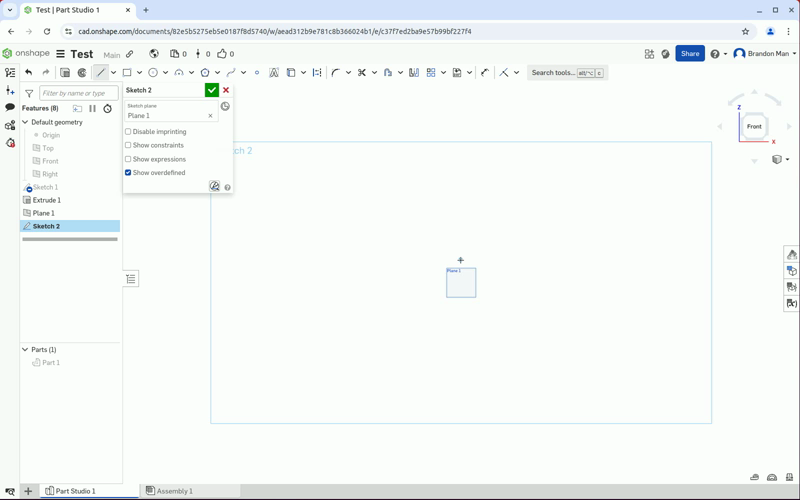
key_down(shift)
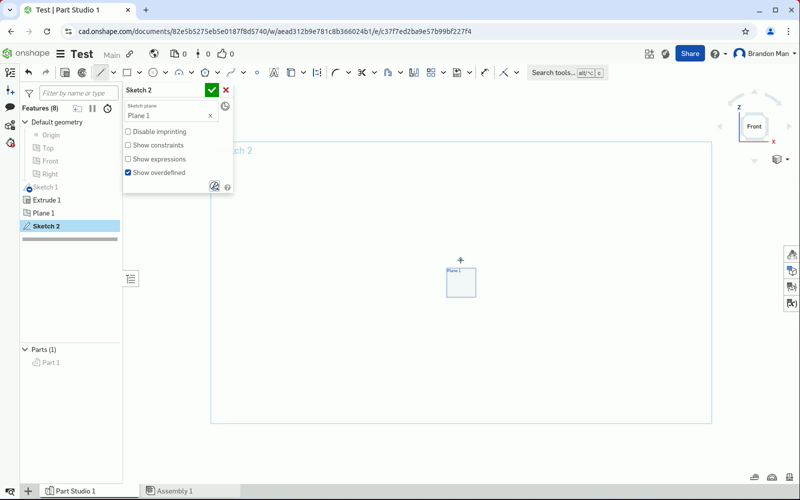
mouse_move(490, 259)
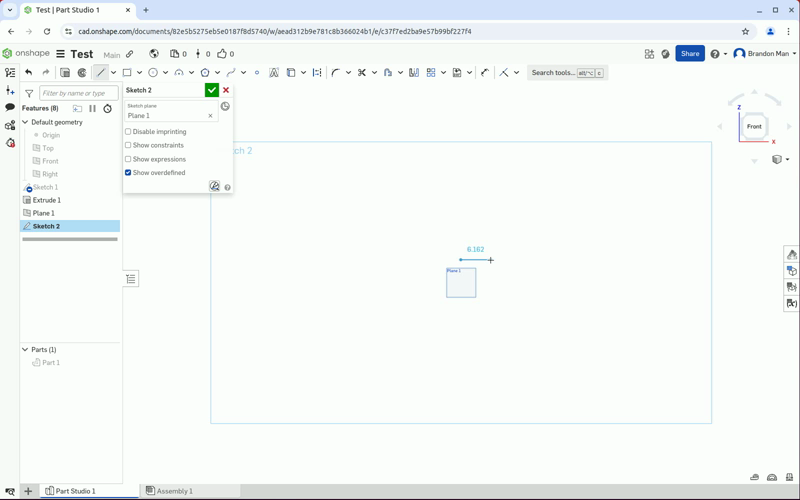
mouse_move(472, 259)
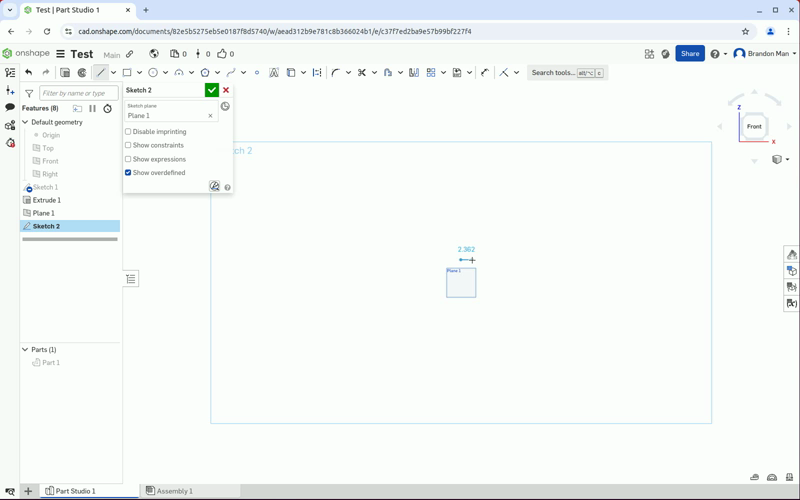
click(472, 259)
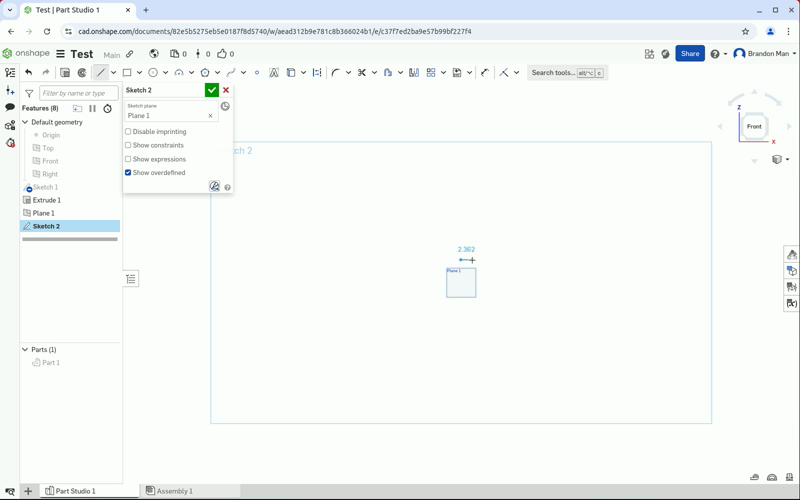
key_up(shift)
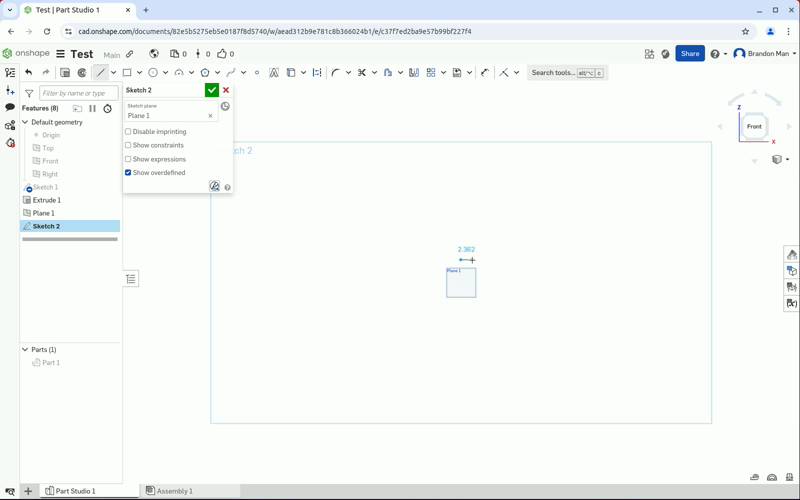
key_down(shift)
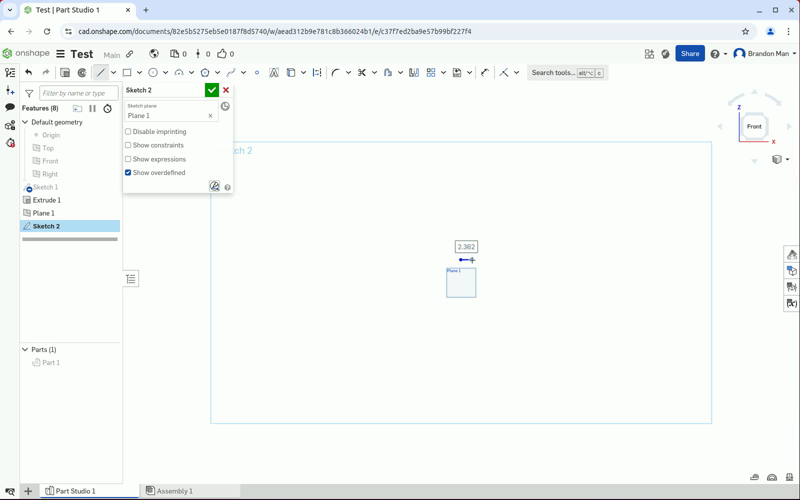
mouse_move(502, 259)
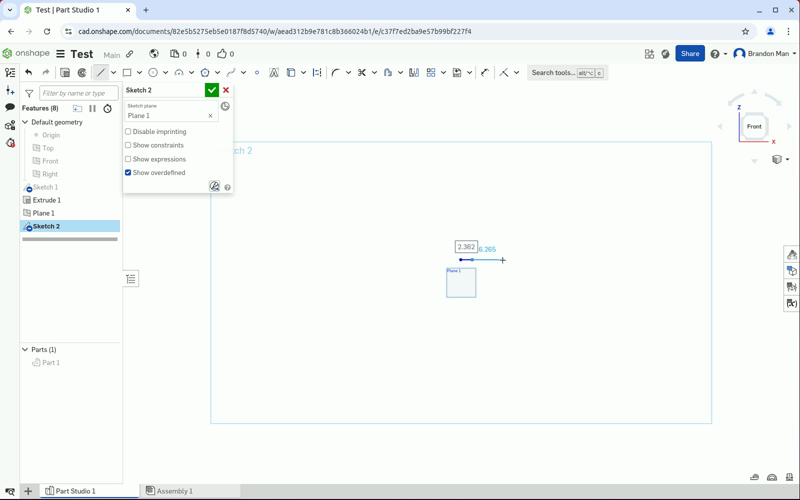
mouse_move(472, 250)
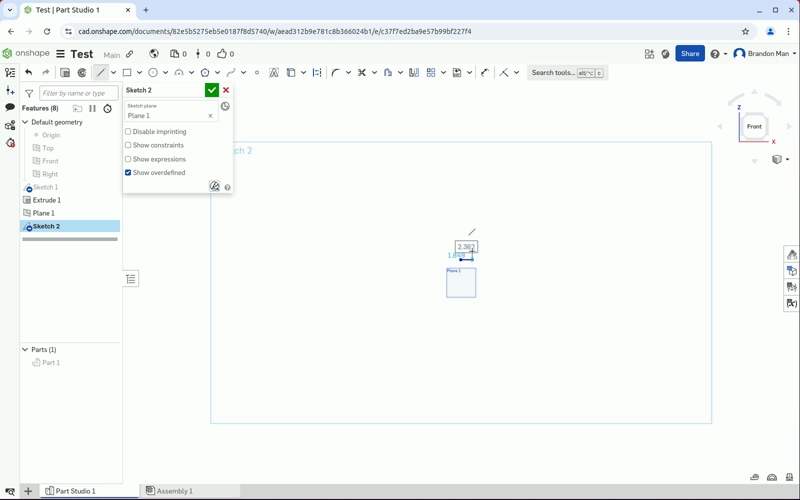
click(472, 250)
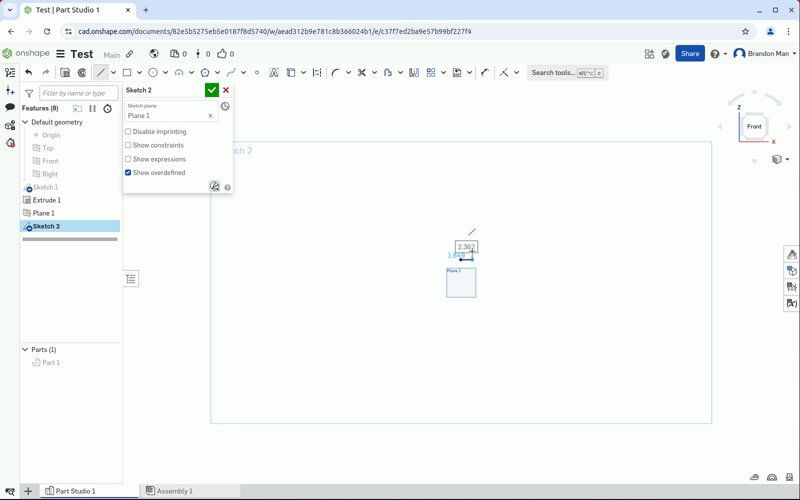
key_up(shift)
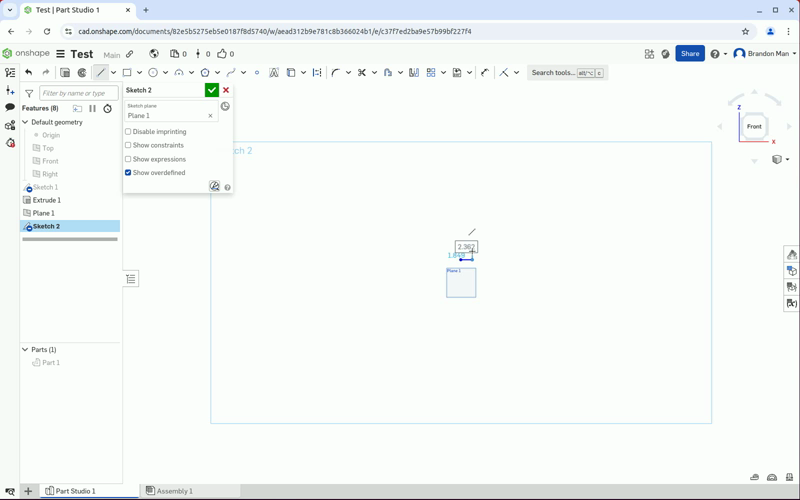
key_down(shift)
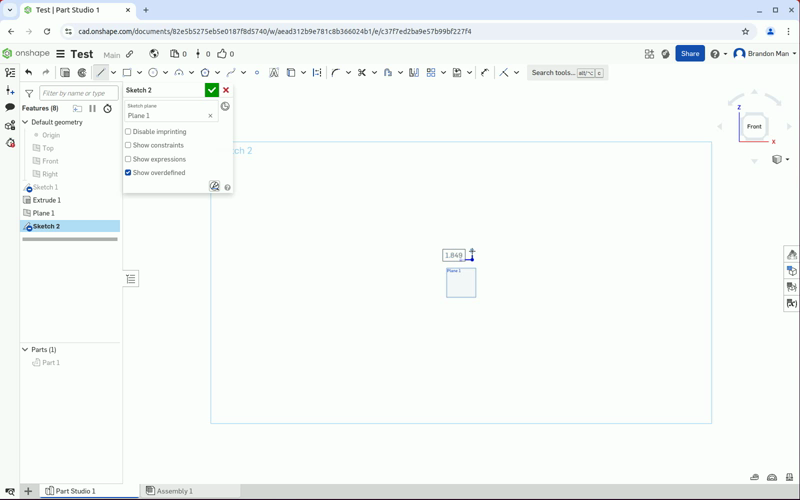
mouse_move(502, 250)
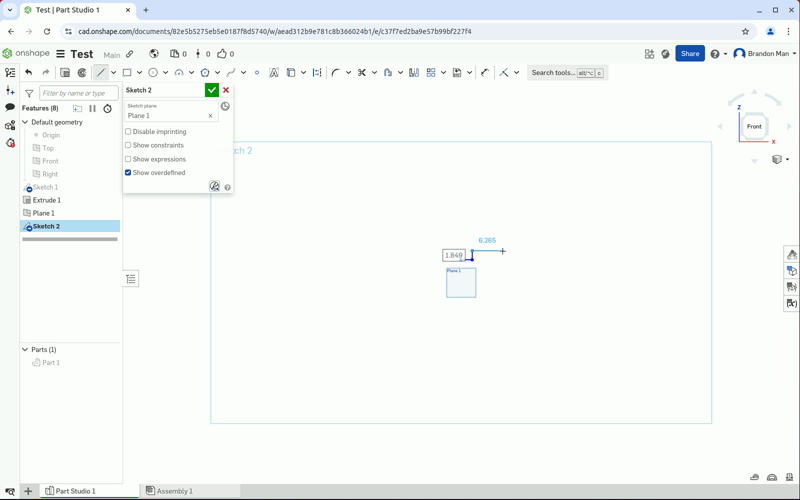
mouse_move(460, 250)
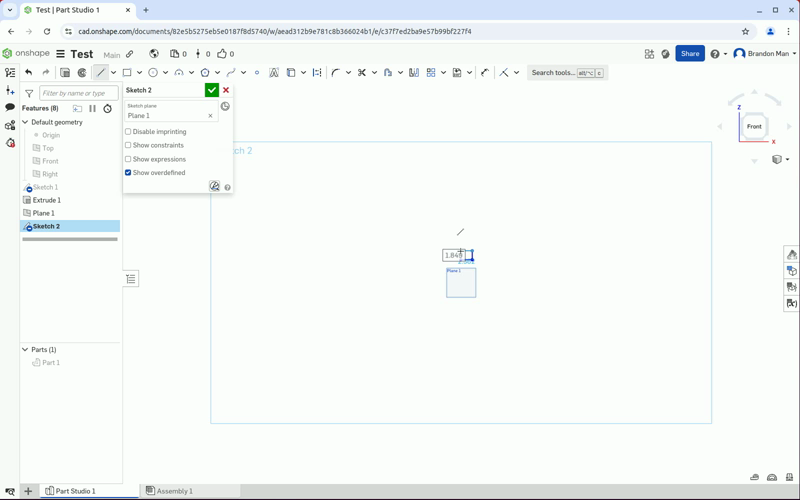
click(460, 250)
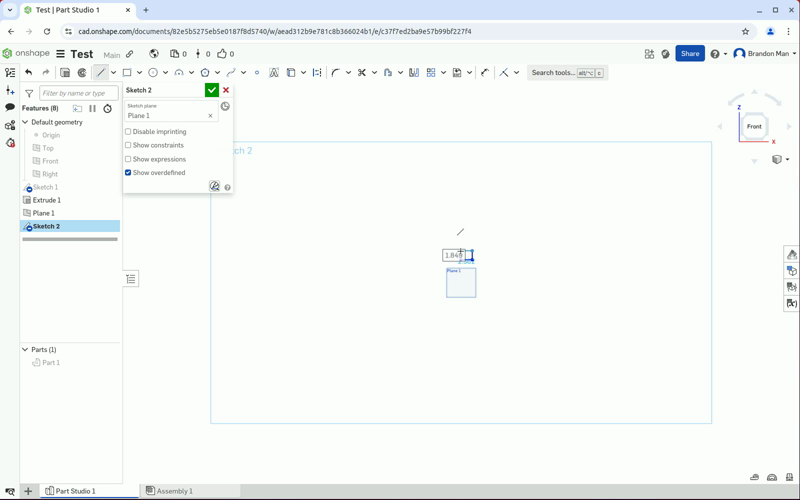
key_up(shift)
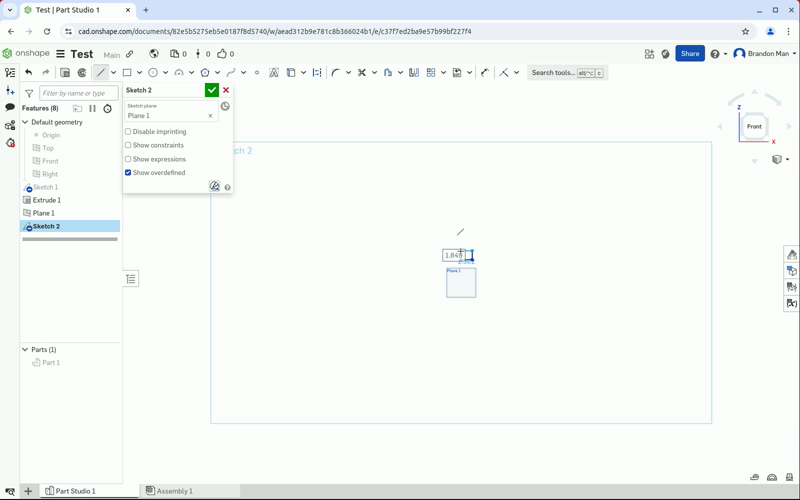
mouse_move(490, 250)
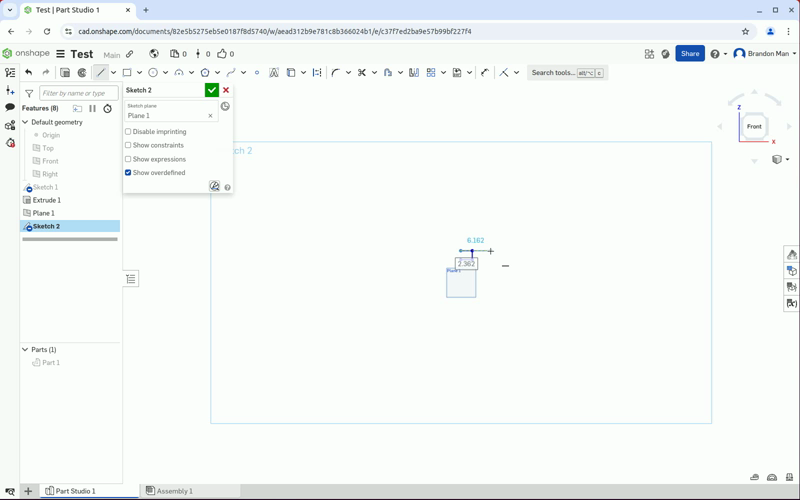
key_down(shift)
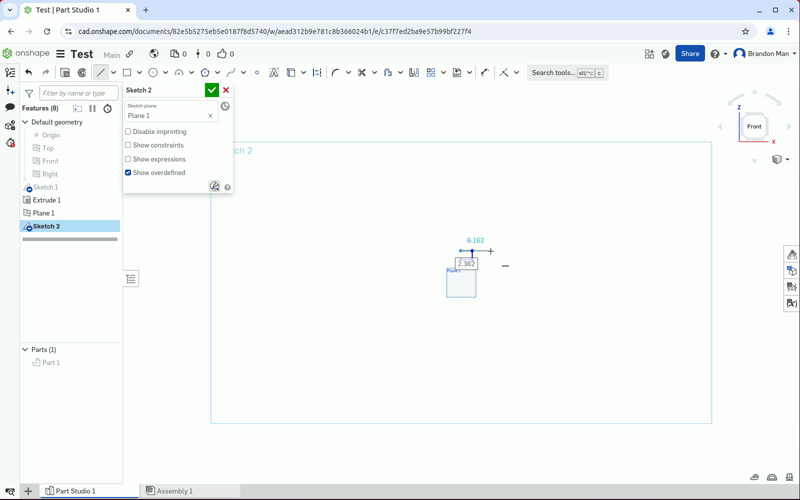
mouse_move(460, 259)
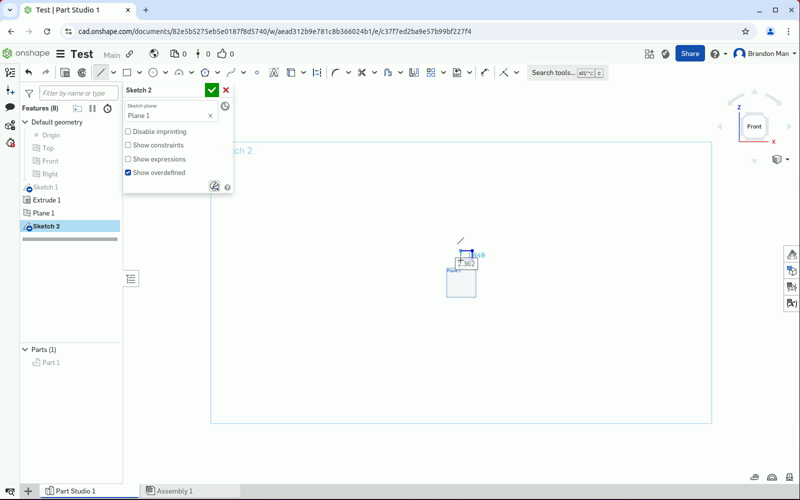
key_up(shift)
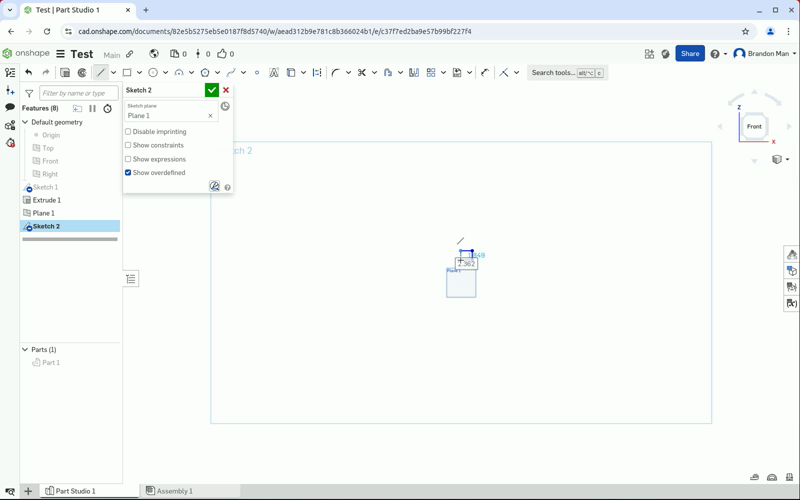
click(460, 259)
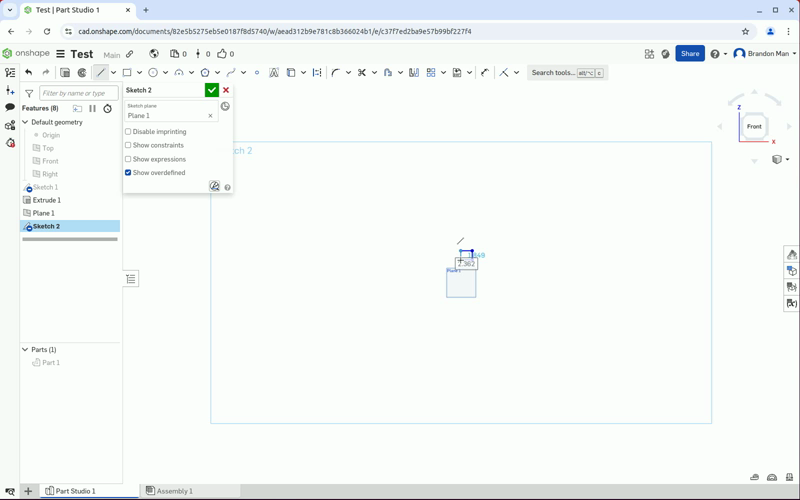
key(esc)
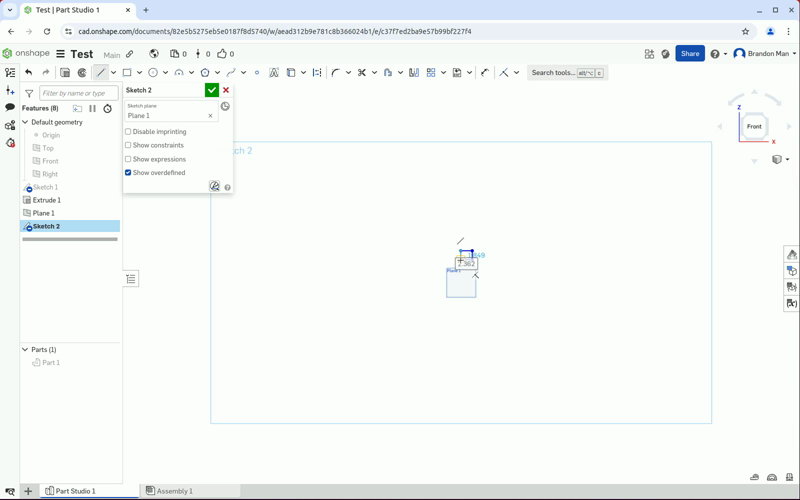
mouse_move(461, 255)
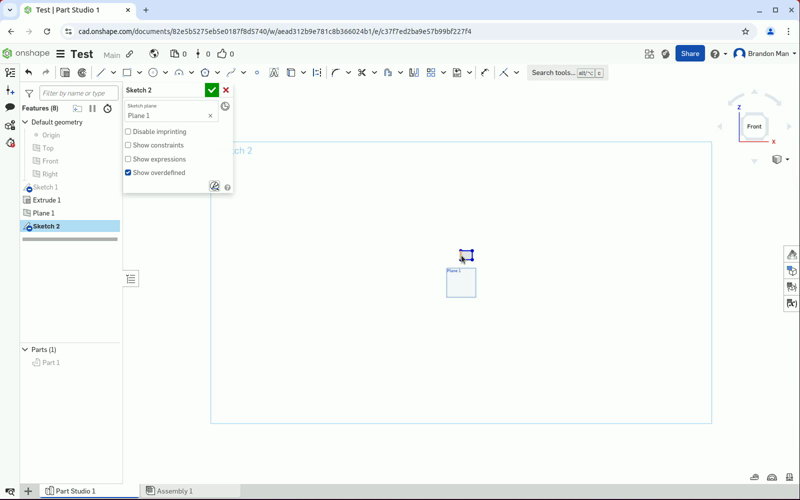
scroll(6)
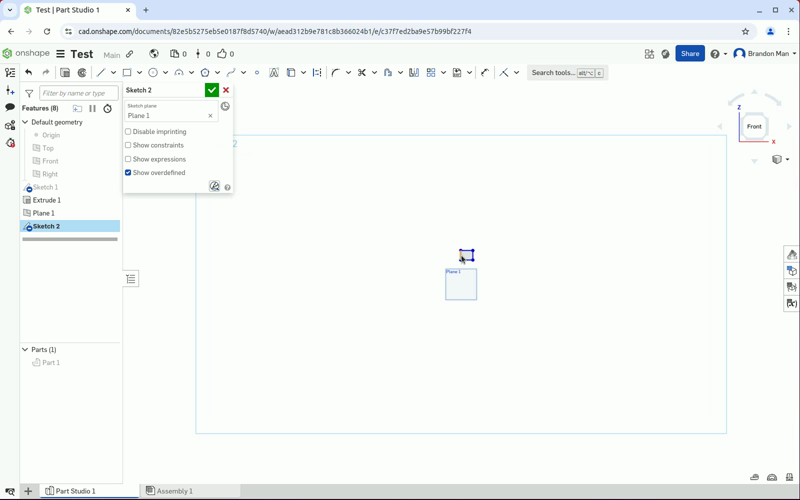
scroll(6)
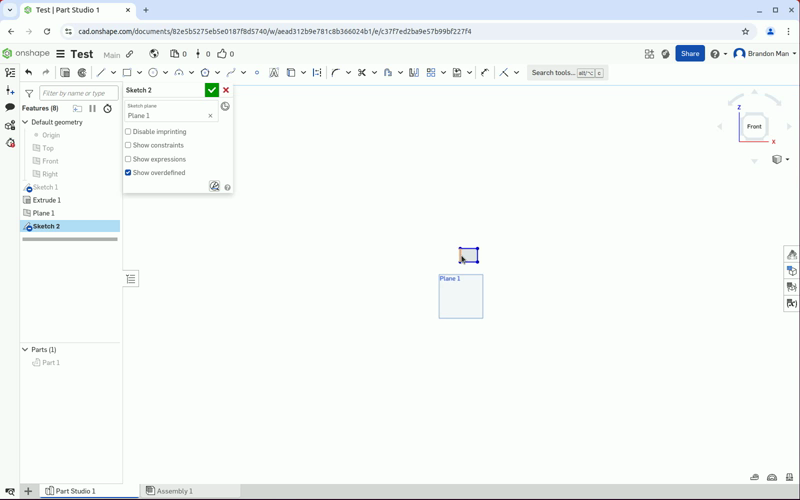
scroll(6)
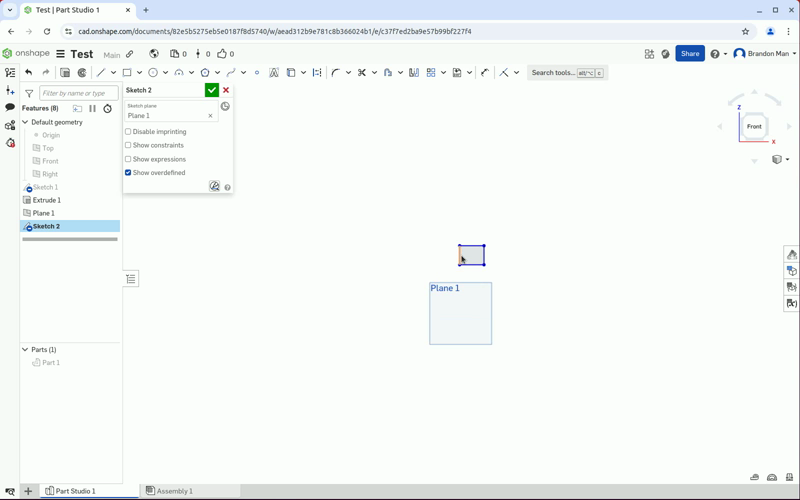
scroll(6)
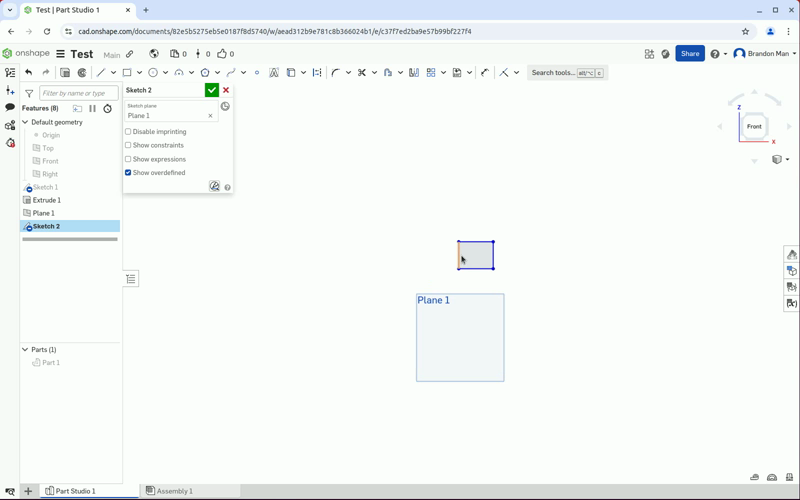
scroll(6)
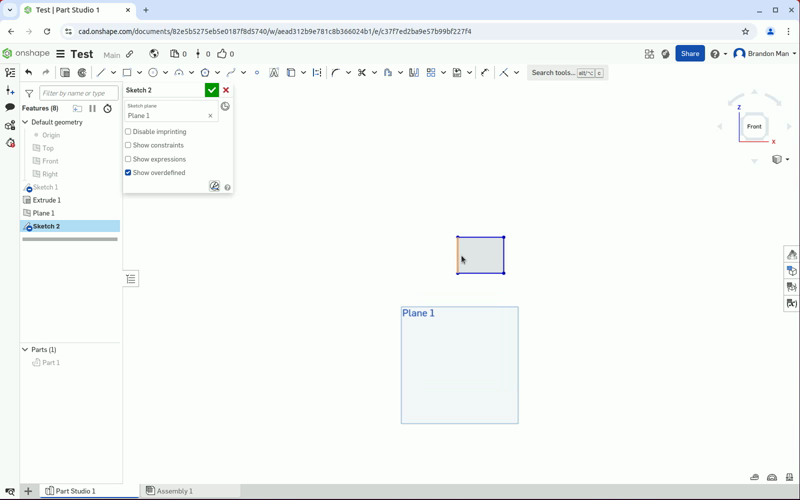
scroll(6)
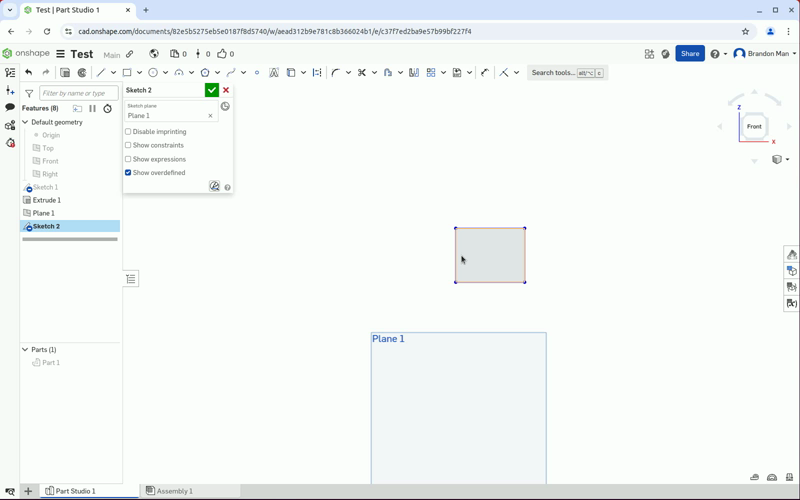
scroll(6)
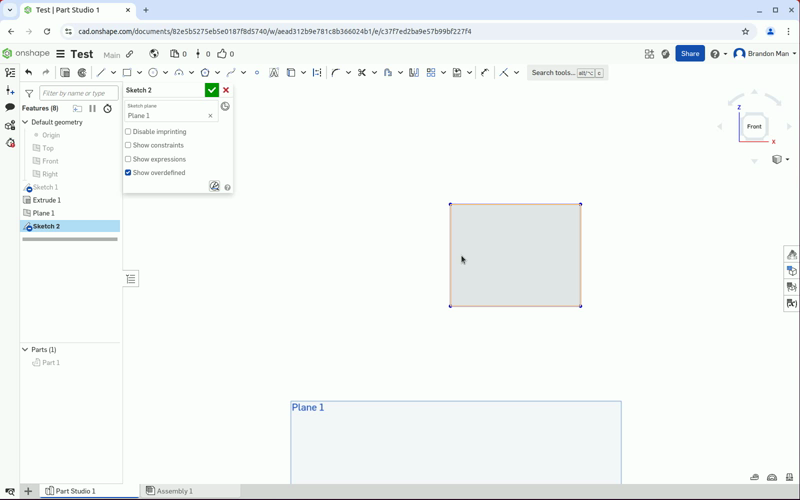
click(461, 255)
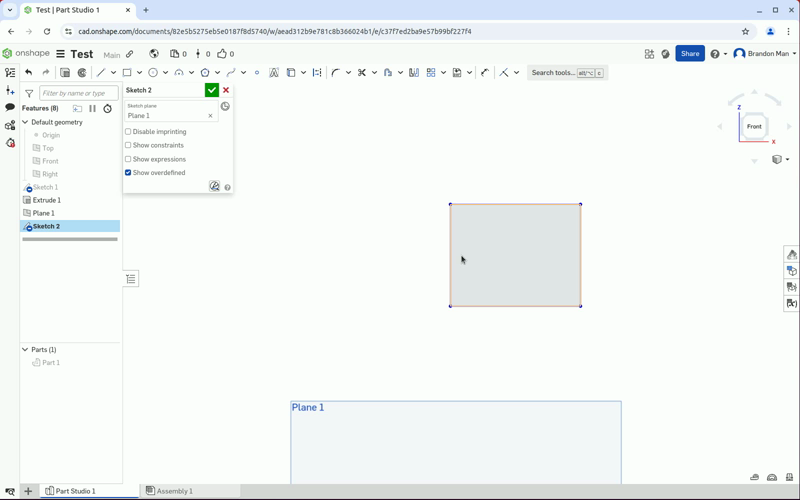
scroll(-6)
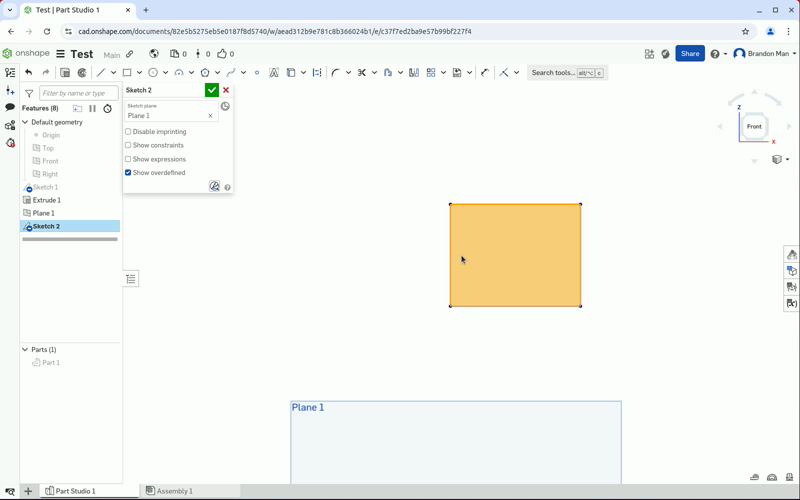
scroll(-6)
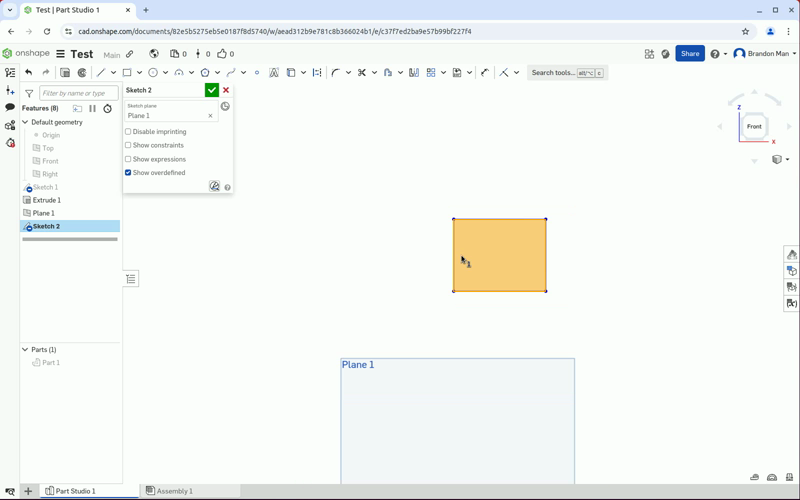
scroll(-6)
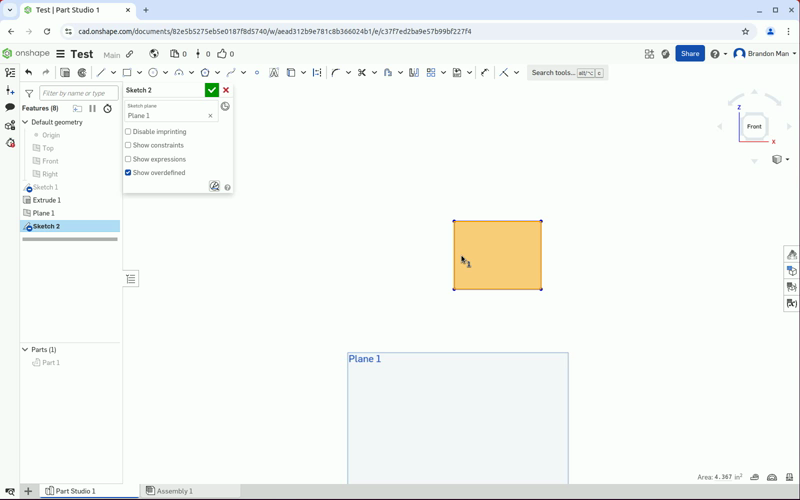
scroll(-6)
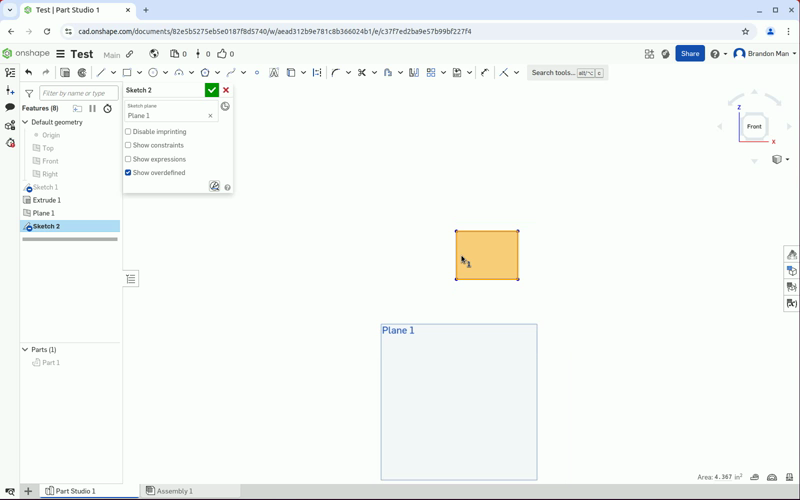
scroll(-6)
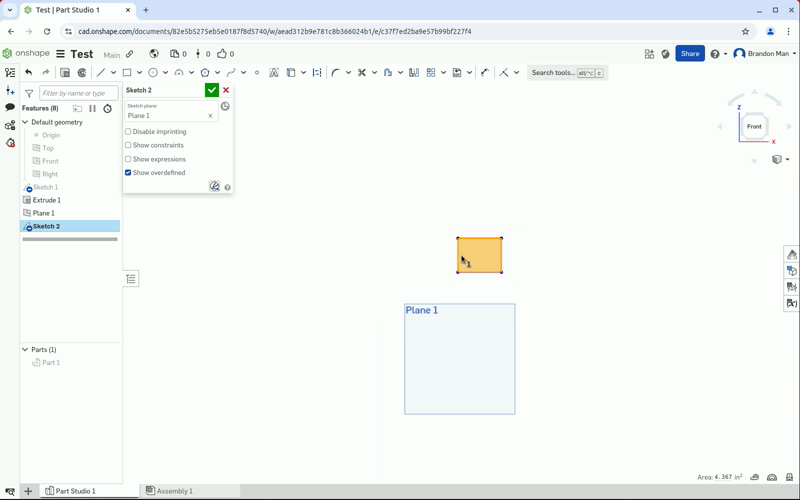
scroll(-6)
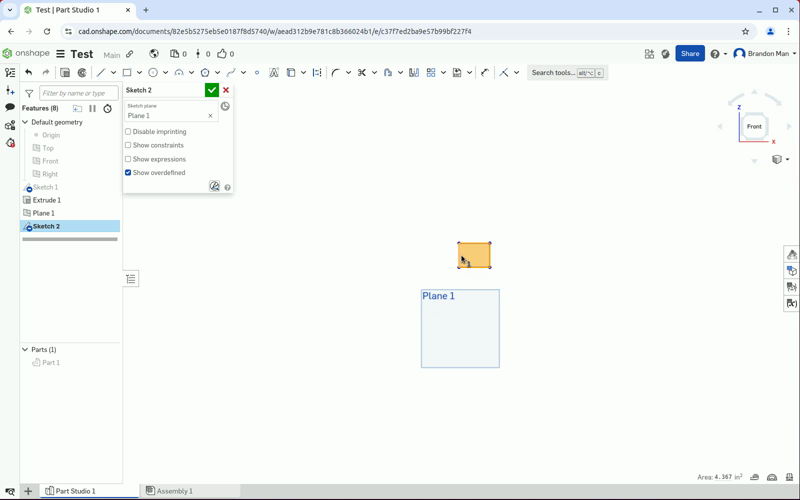
scroll(-6)
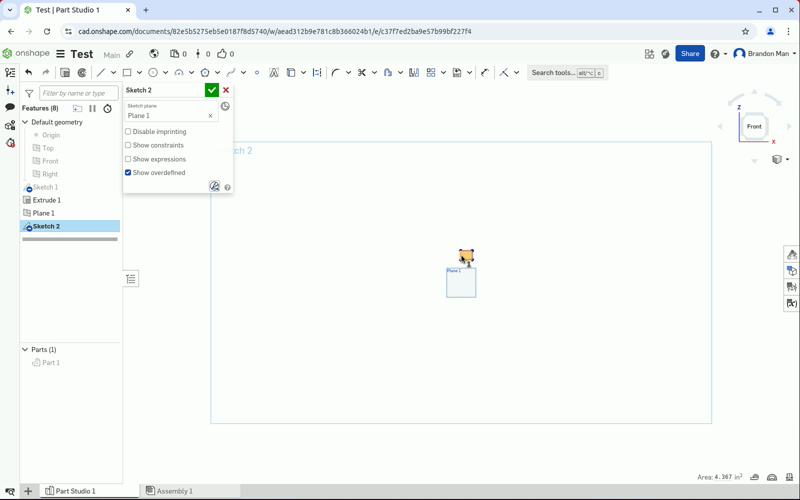
mouse_move(73, 352)
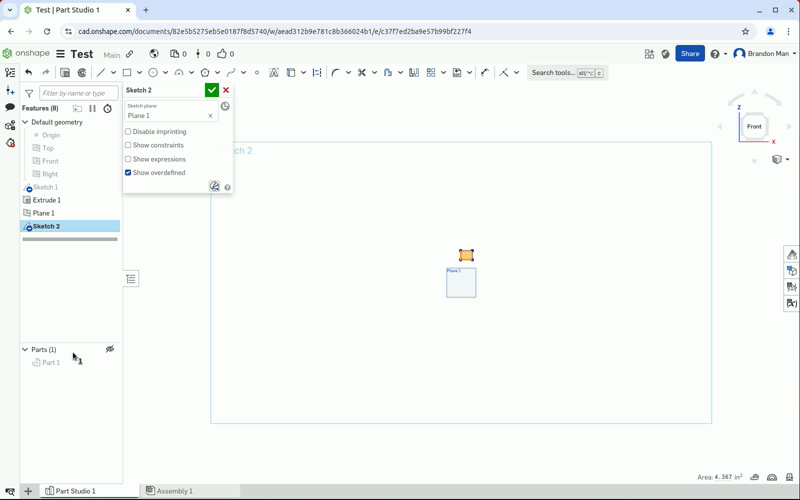
key(shift+y)
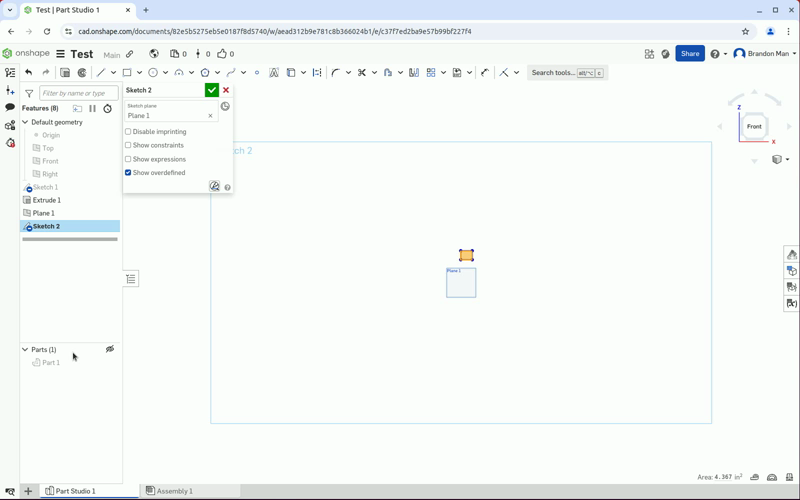
key(shift+e)
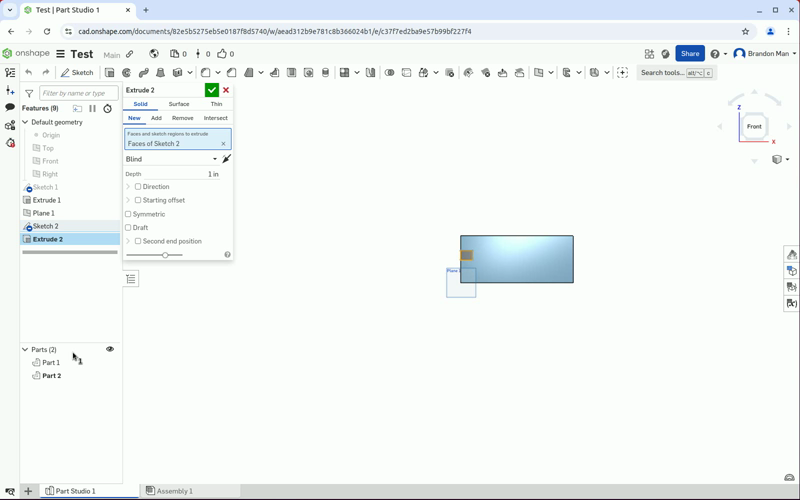
mouse_move(143, 106)
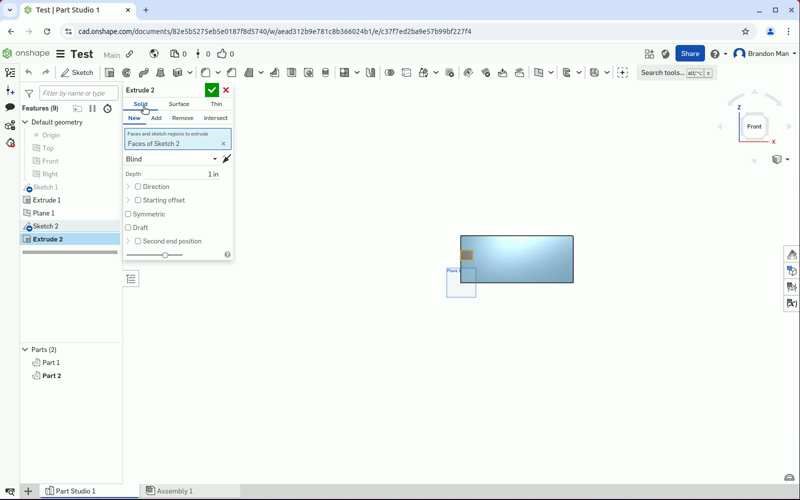
click(143, 106)
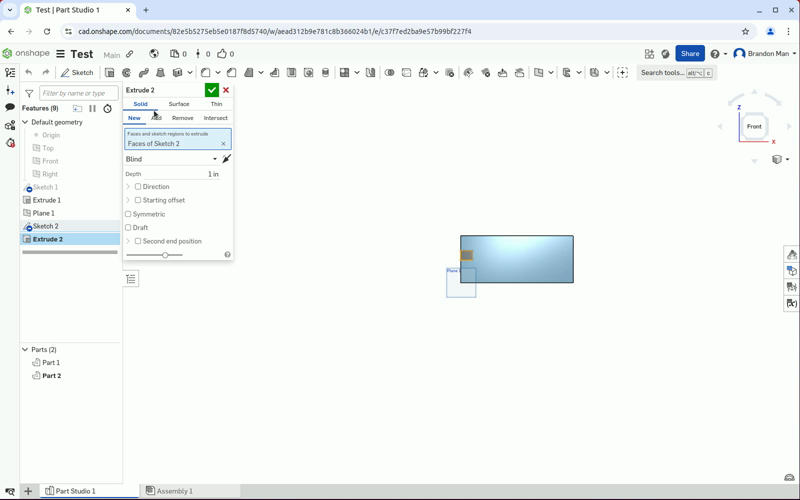
mouse_move(186, 120)
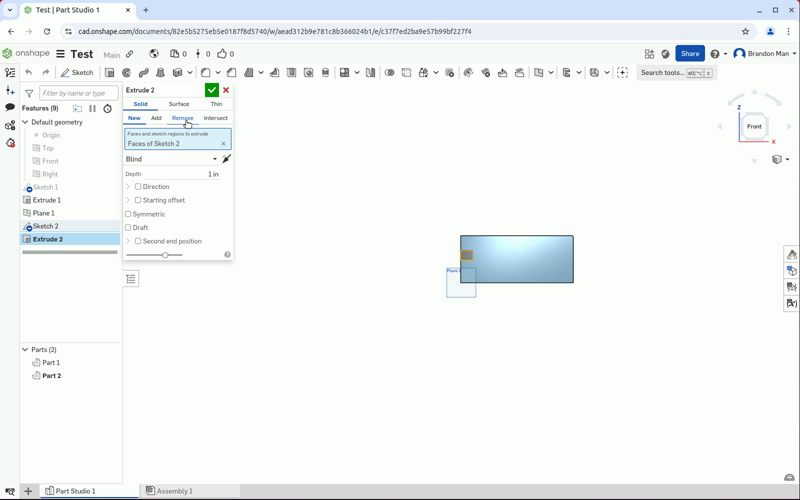
click(186, 120)
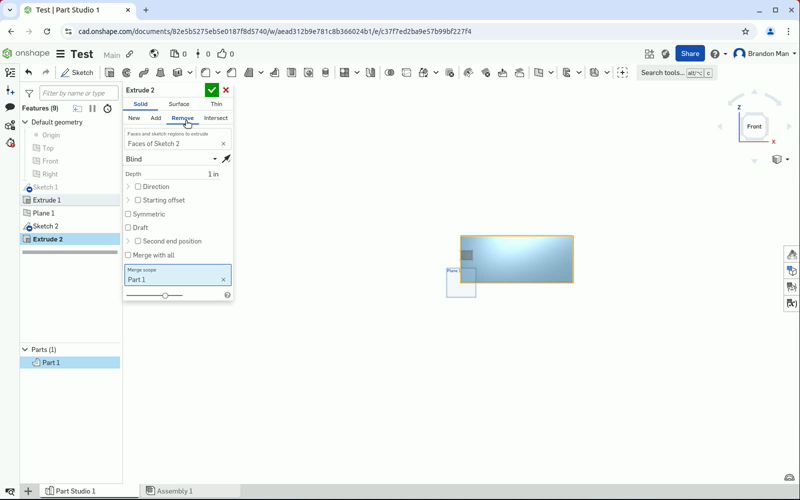
key(tab, 4)
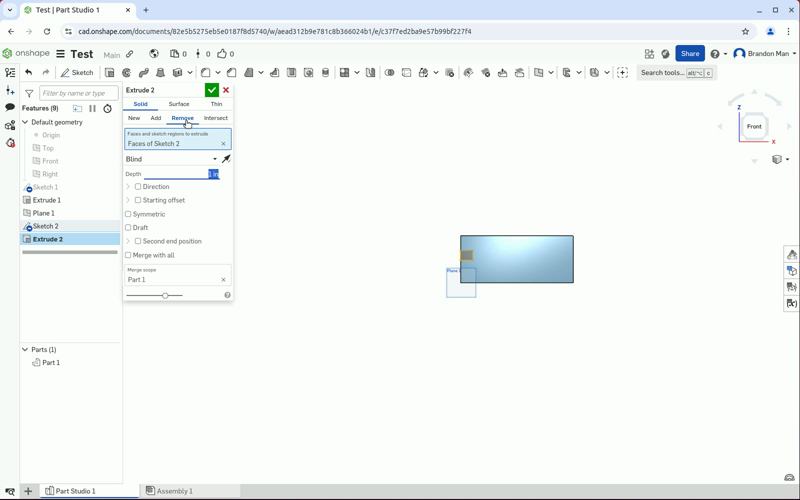
text(2.166)
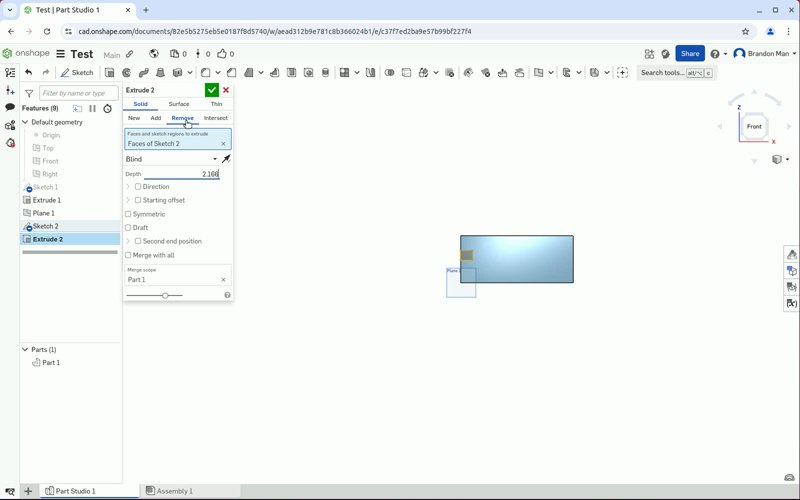
key(tab, 6)
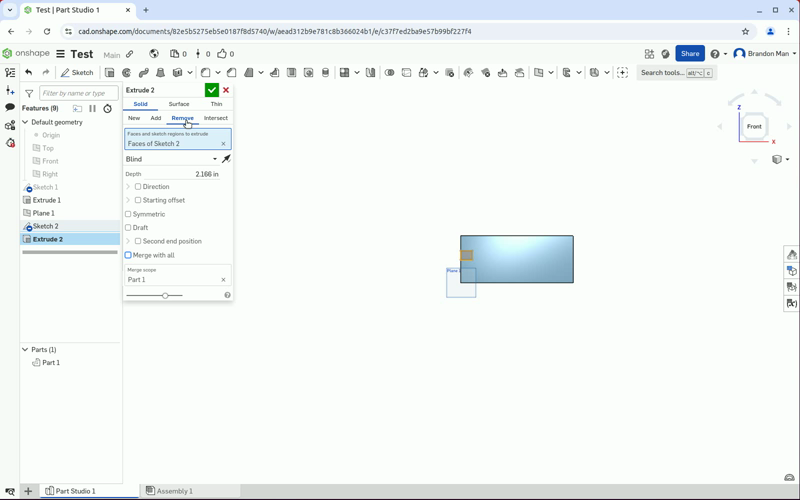
key(space)
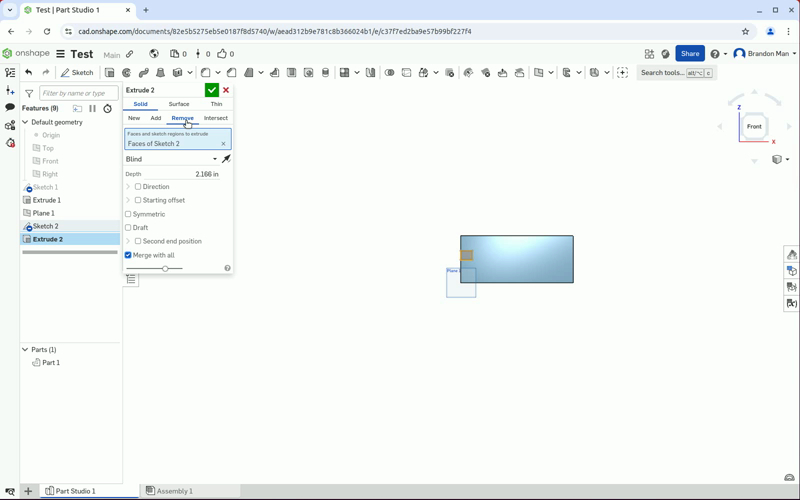
key(enter)
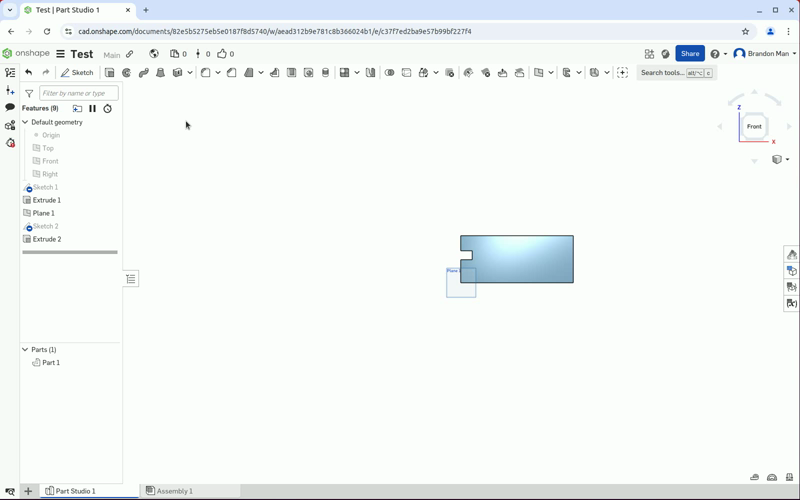
key(shift+h)
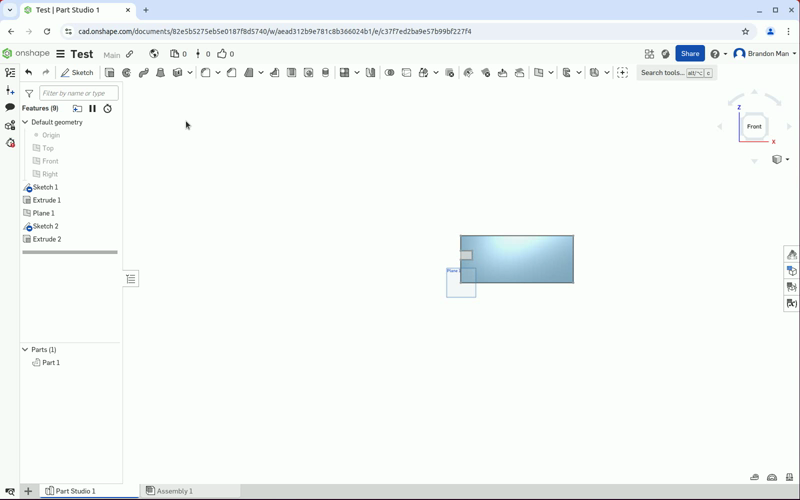
key(shift+h)
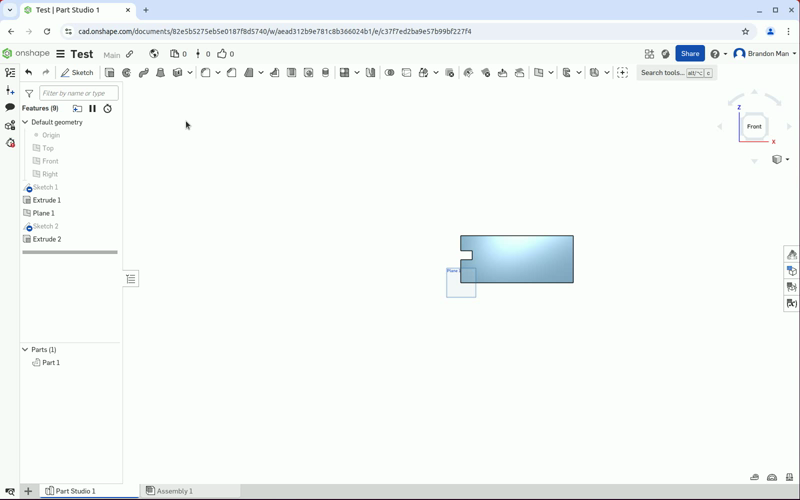
mouse_move(73, 189)
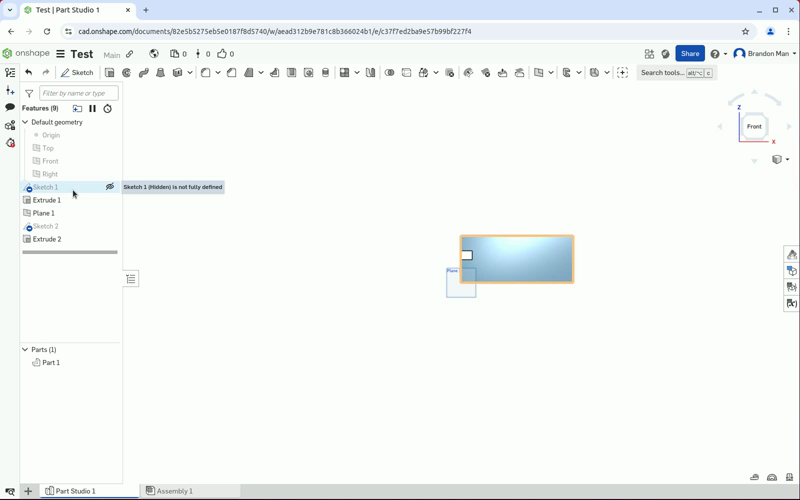
click(73, 189)
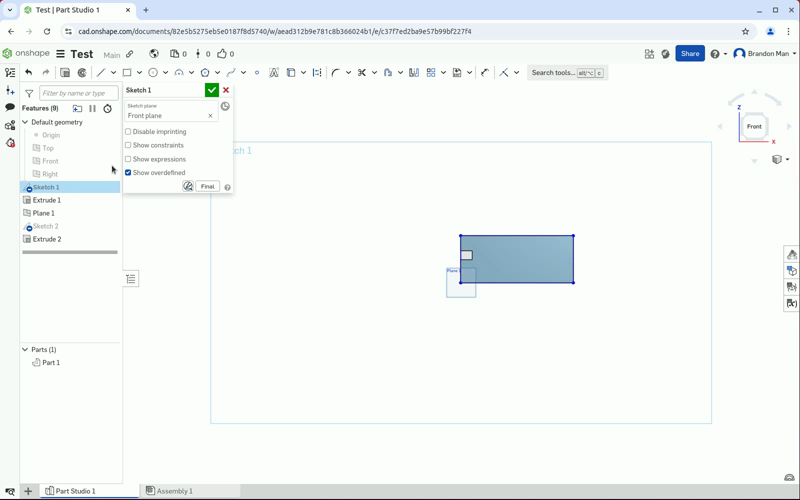
mouse_move(229, 92)
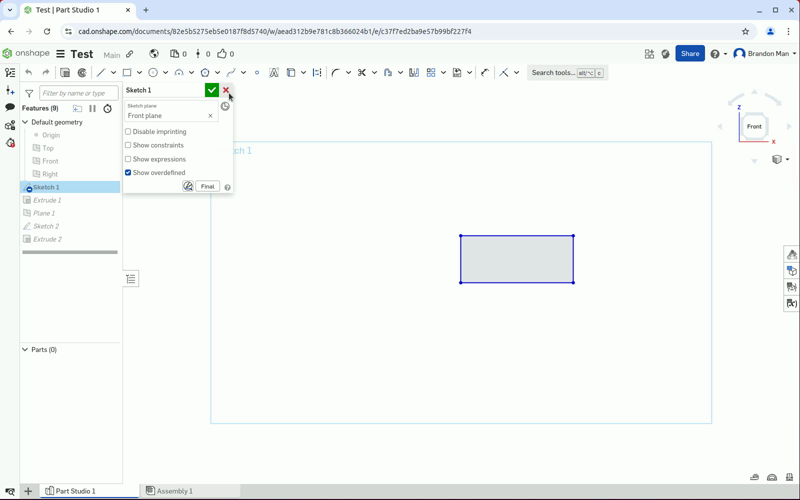
click(229, 92)
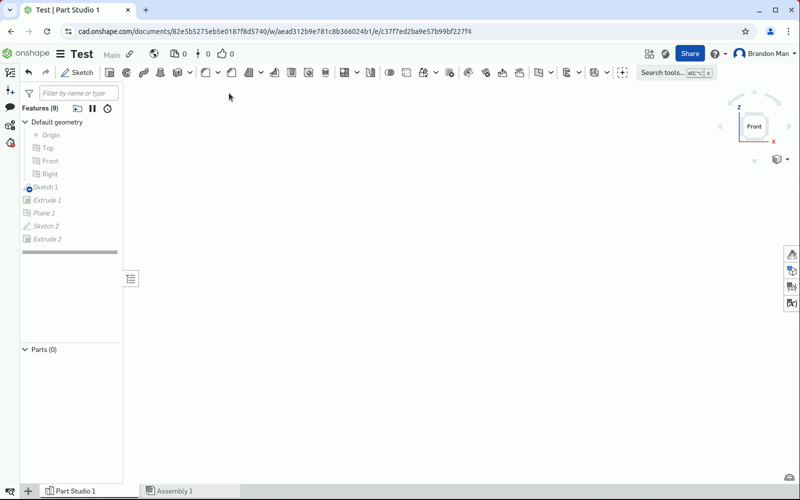
key(shift+s)
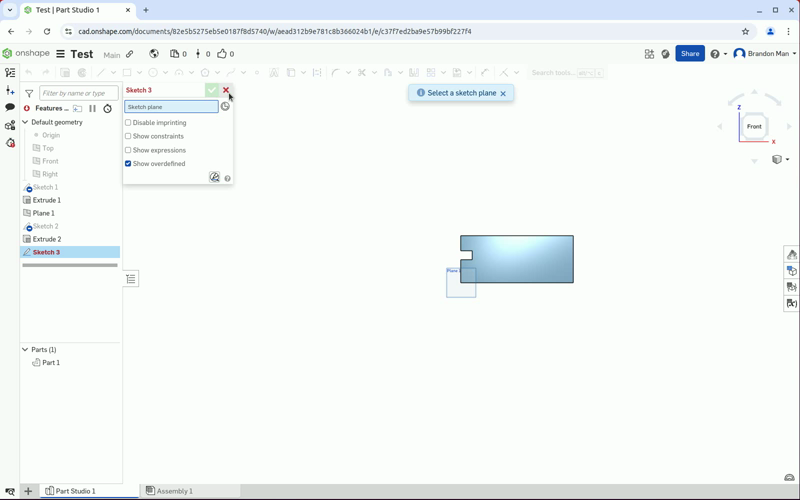
mouse_move(73, 215)
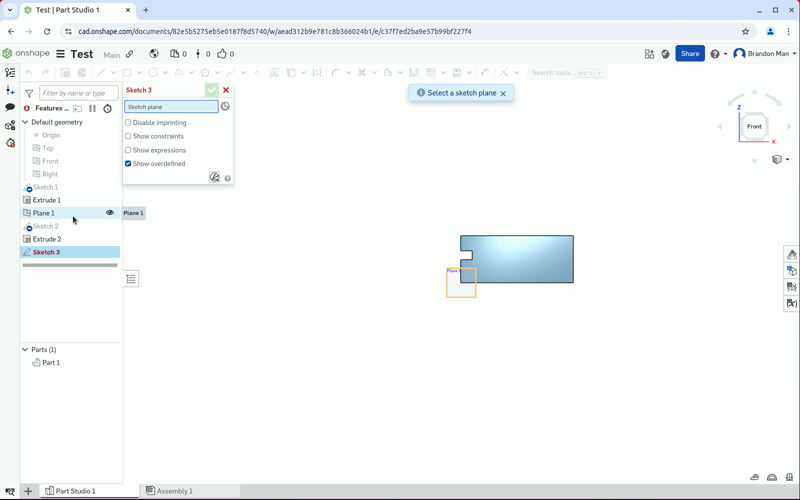
click(73, 215)
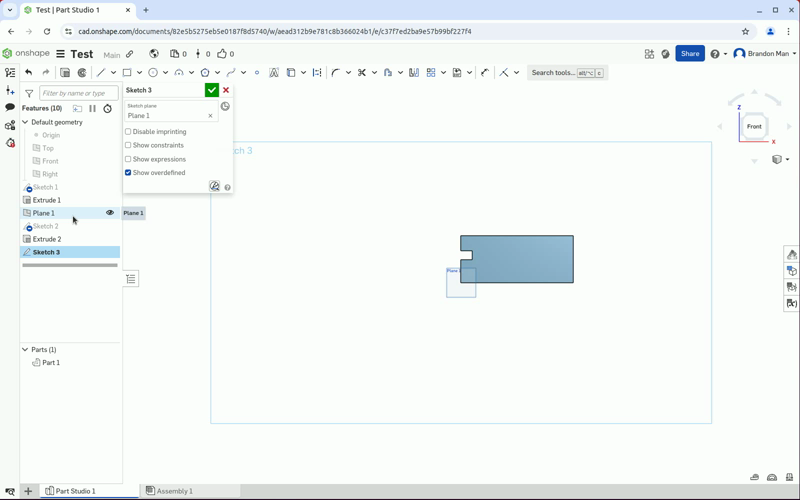
mouse_move(73, 352)
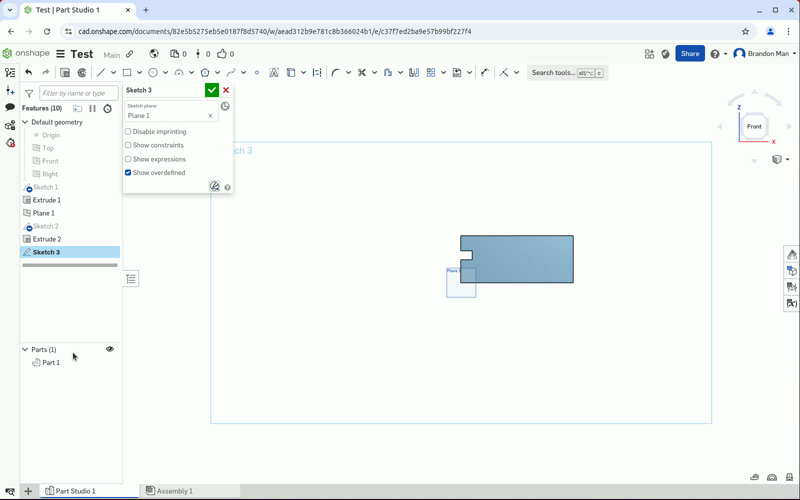
key(y)
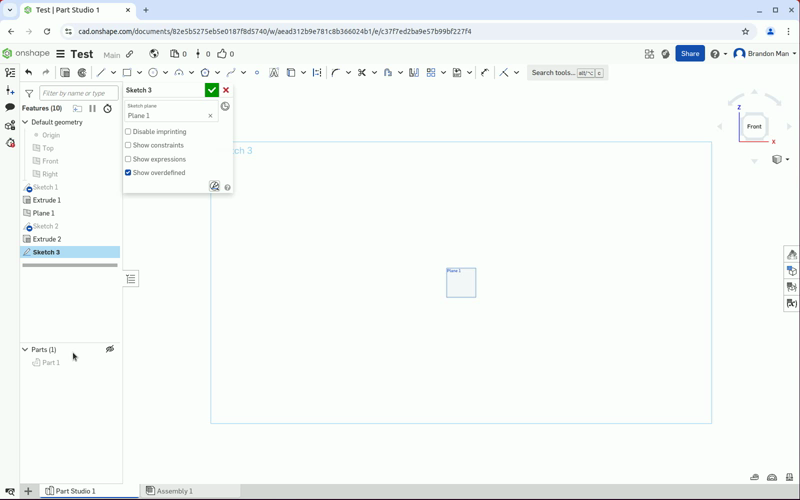
key(a)
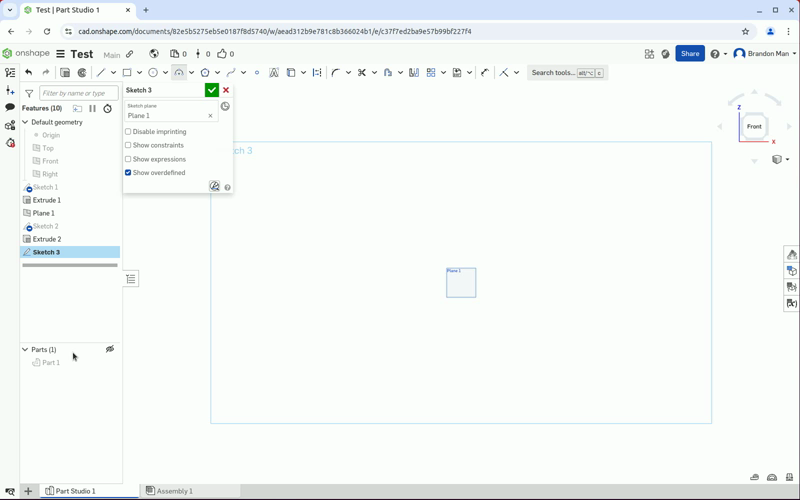
key_down(shift)
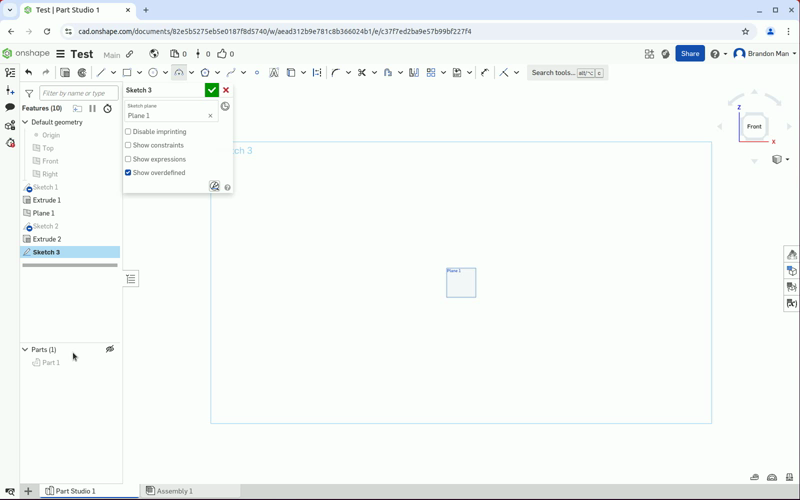
mouse_move(471, 267)
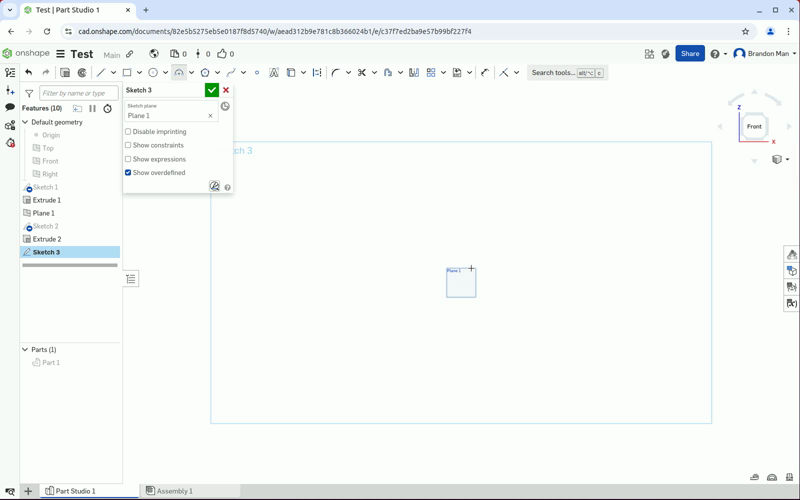
click(471, 267)
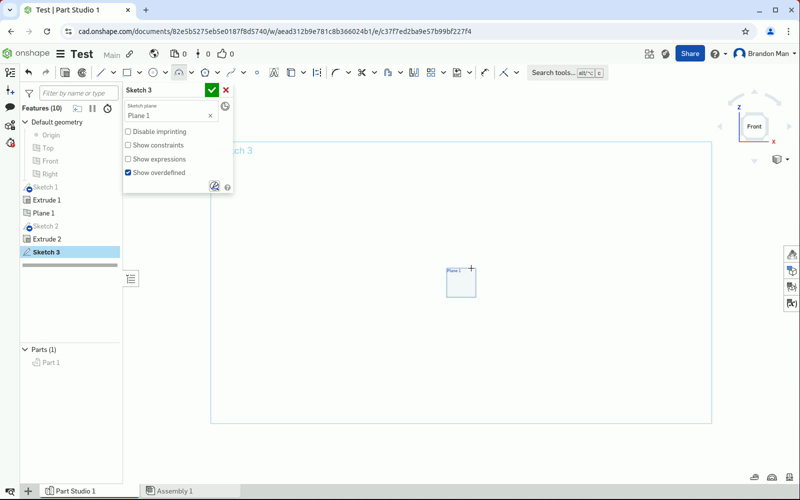
key_up(shift)
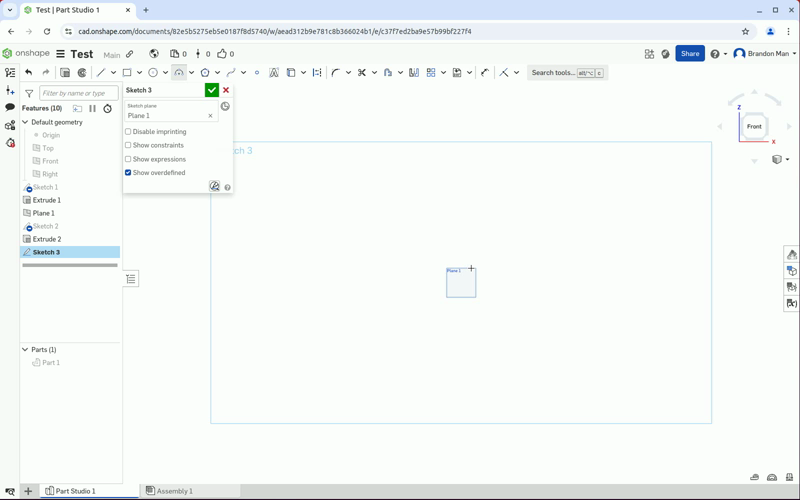
key_down(shift)
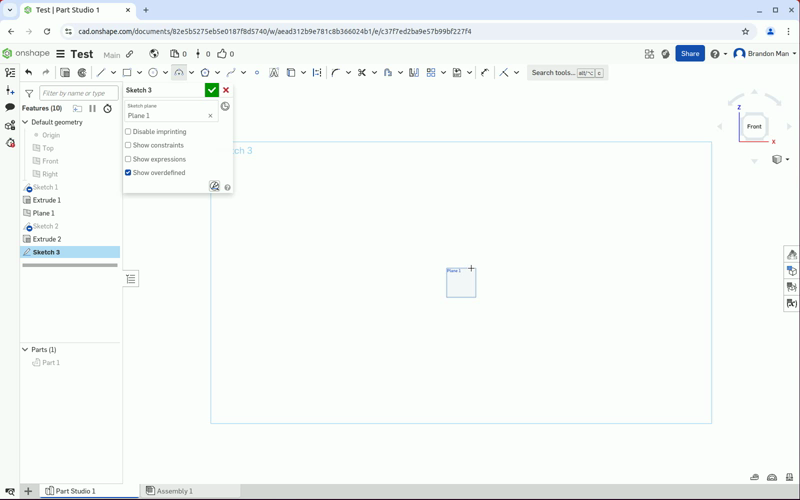
mouse_move(476, 272)
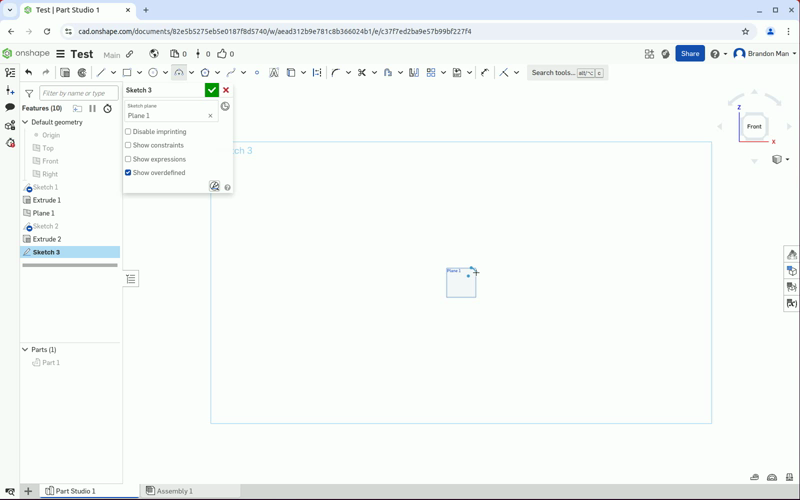
scroll(6)
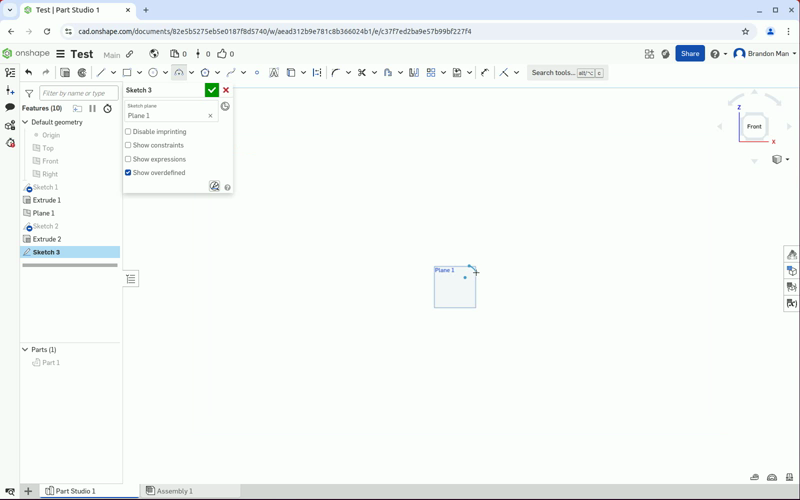
scroll(6)
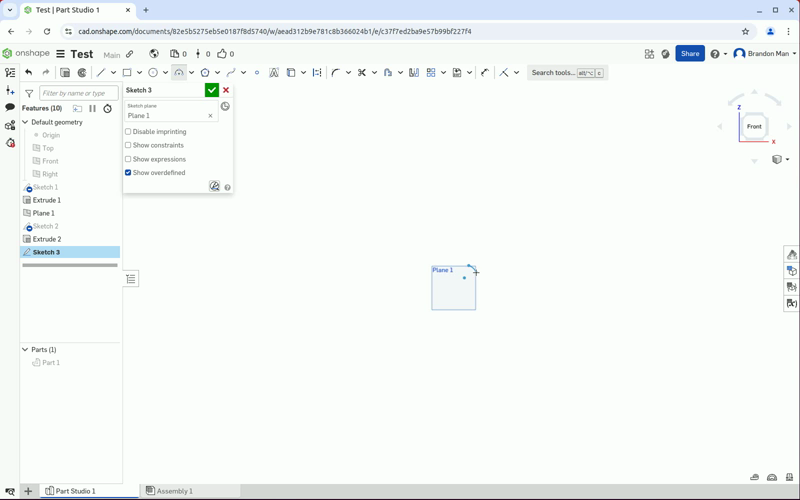
scroll(6)
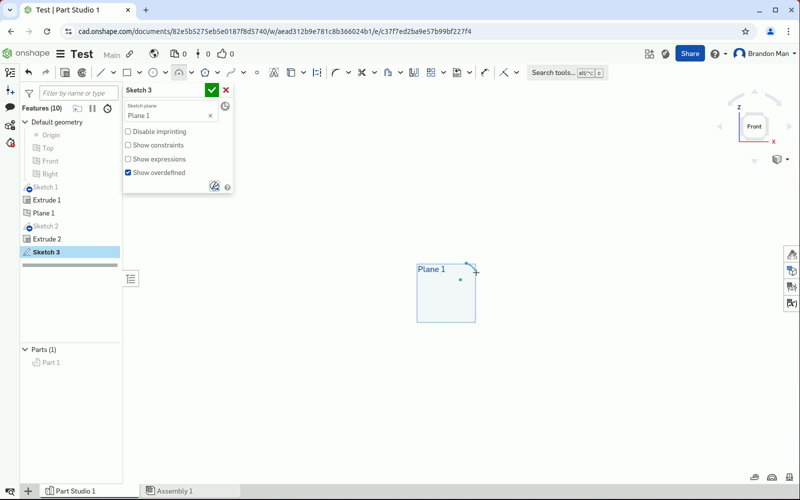
scroll(6)
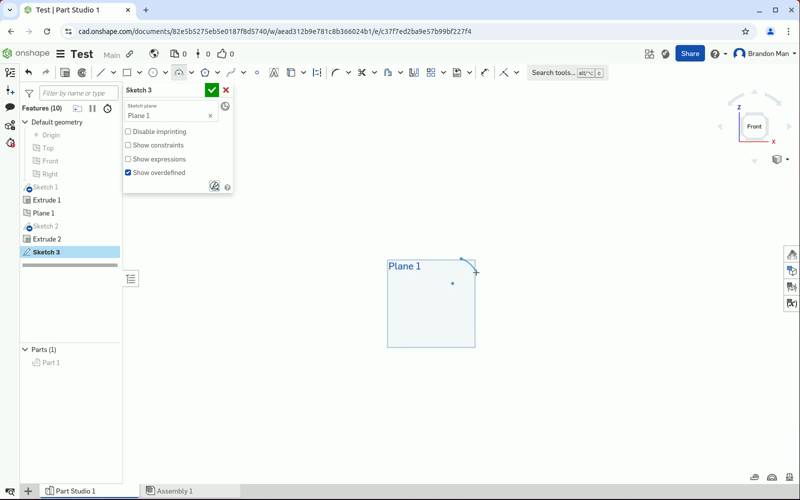
scroll(6)
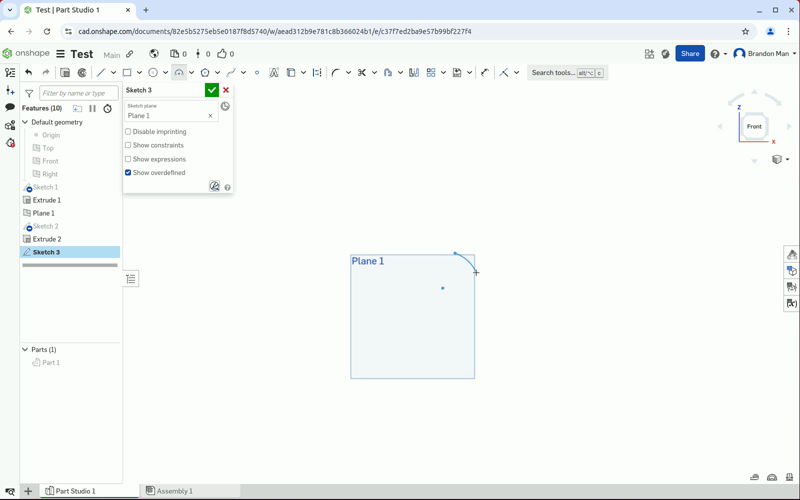
scroll(6)
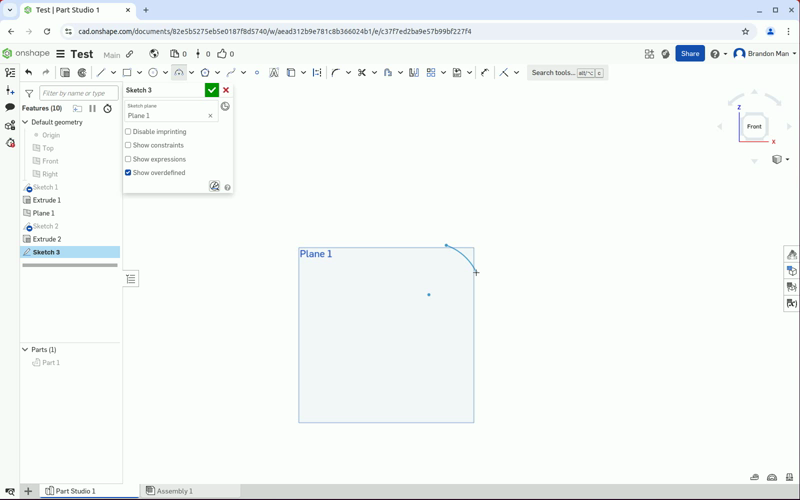
scroll(6)
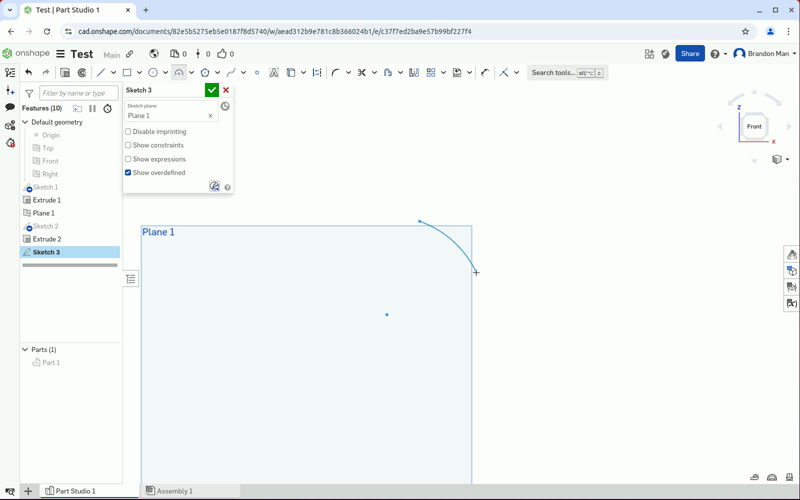
click(476, 272)
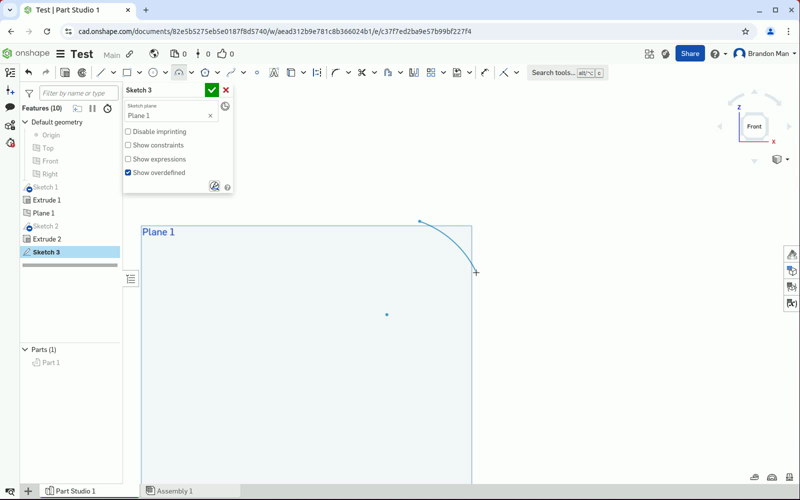
scroll(-6)
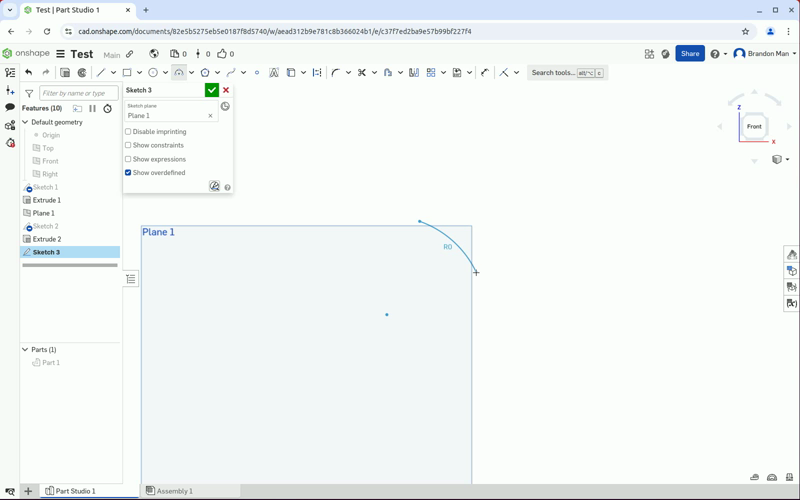
scroll(-6)
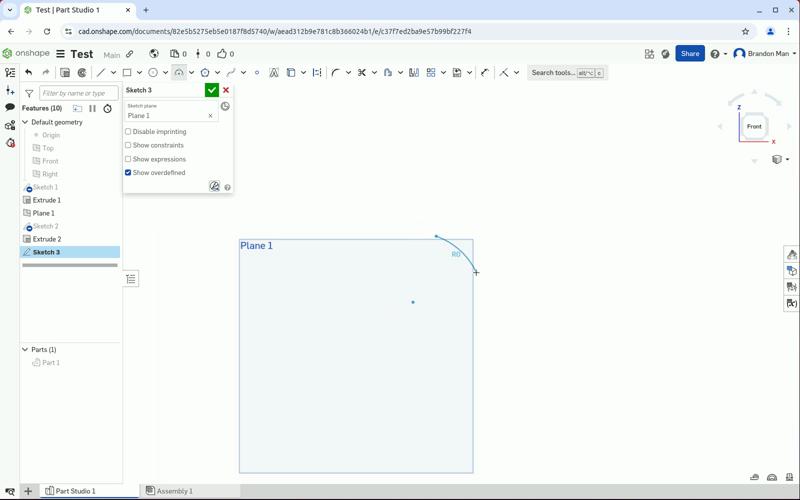
scroll(-6)
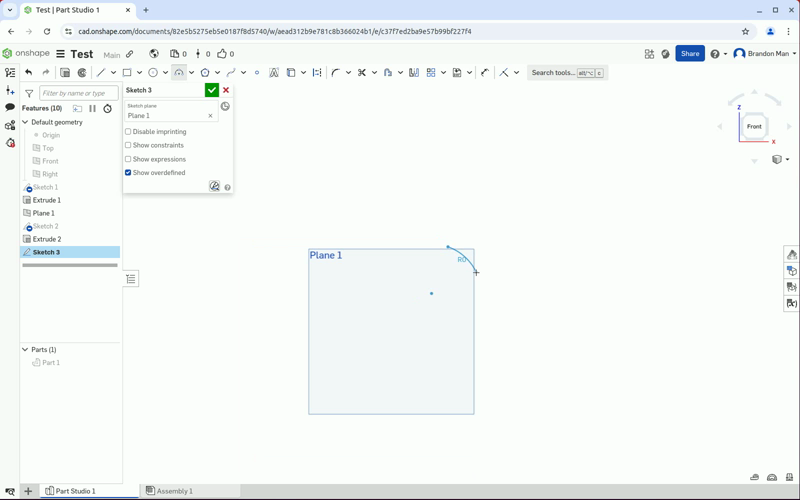
scroll(-6)
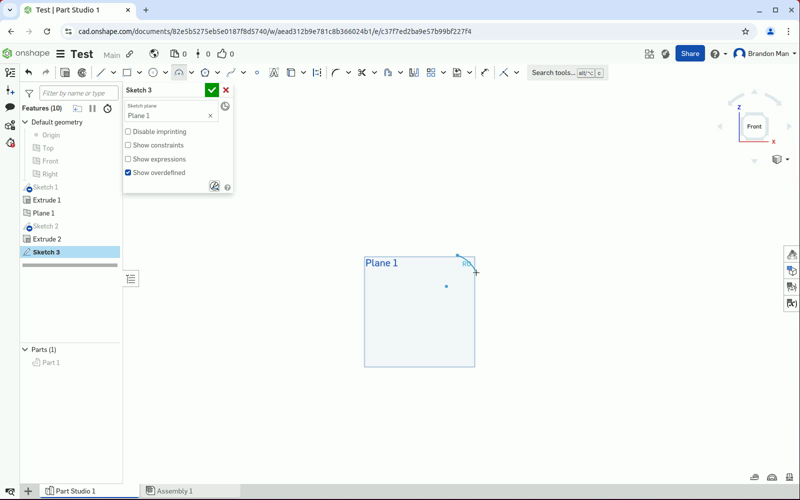
scroll(-6)
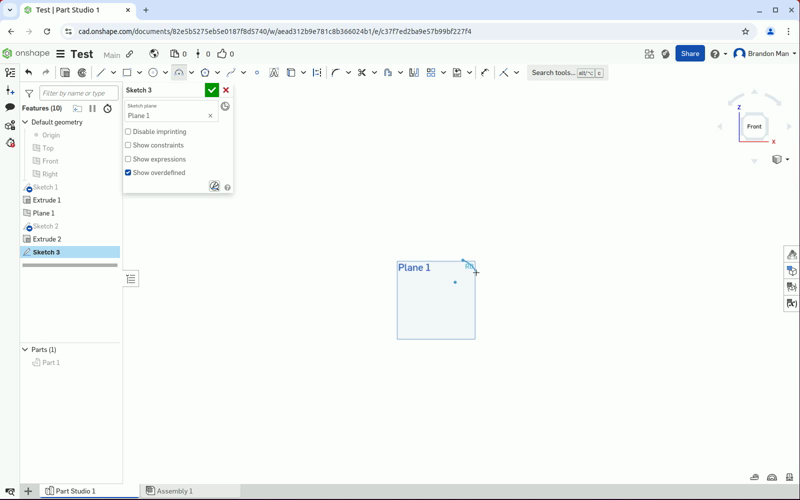
scroll(-6)
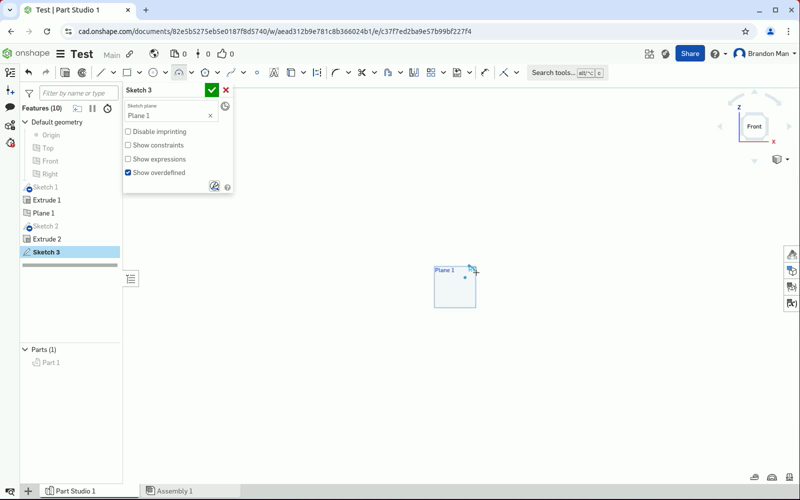
scroll(-6)
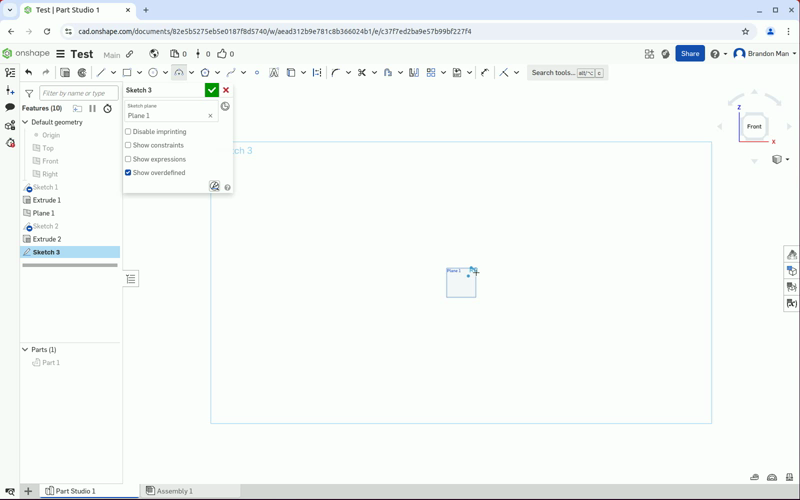
mouse_move(472, 271)
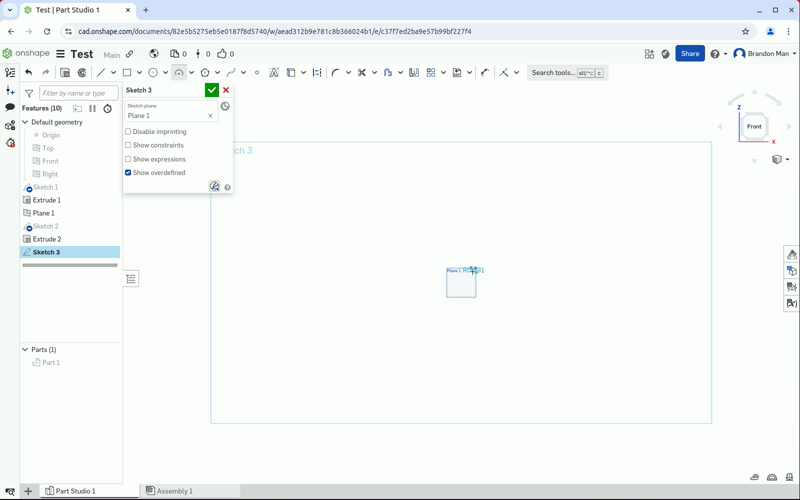
scroll(6)
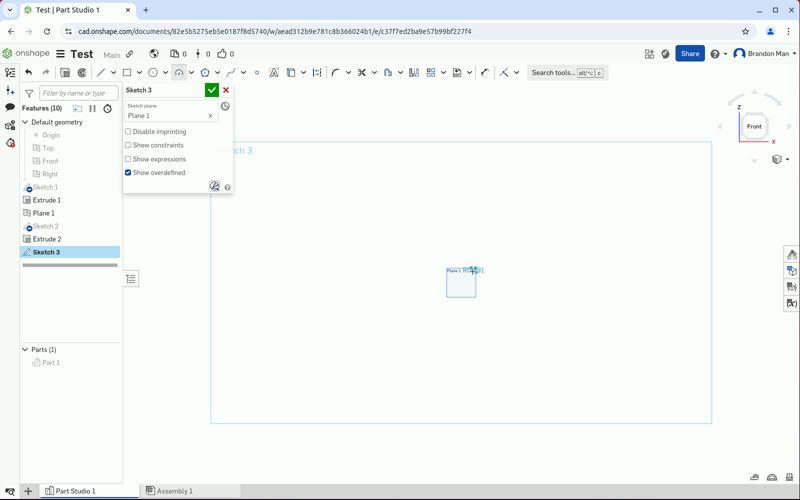
scroll(6)
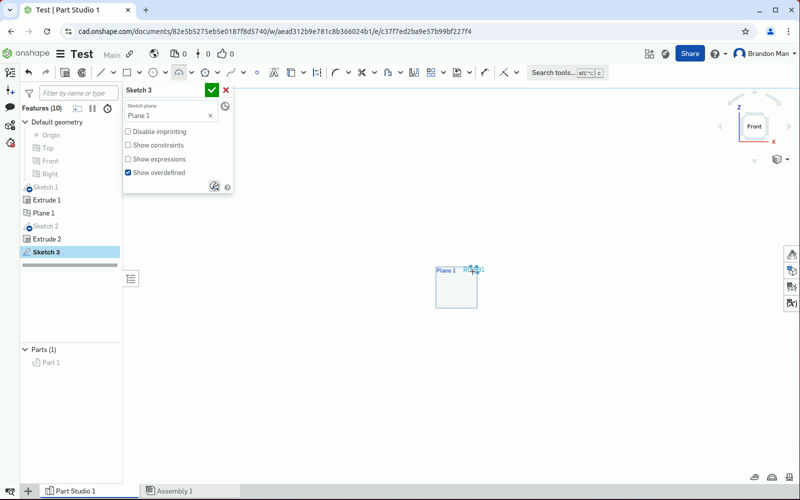
scroll(6)
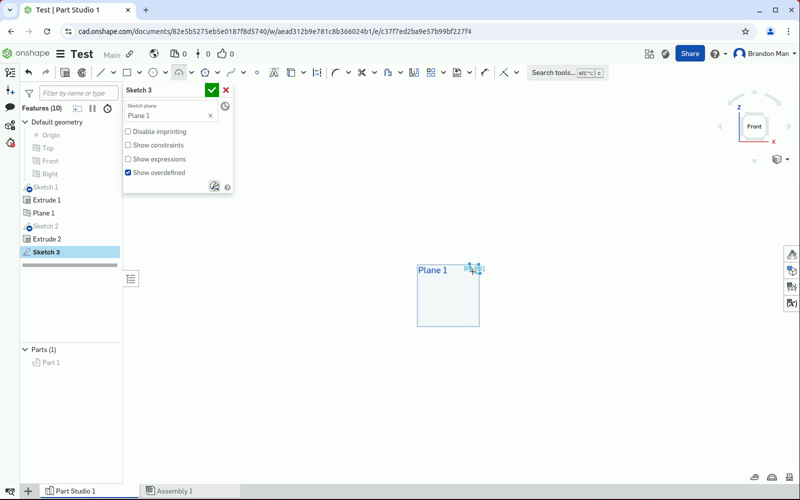
scroll(6)
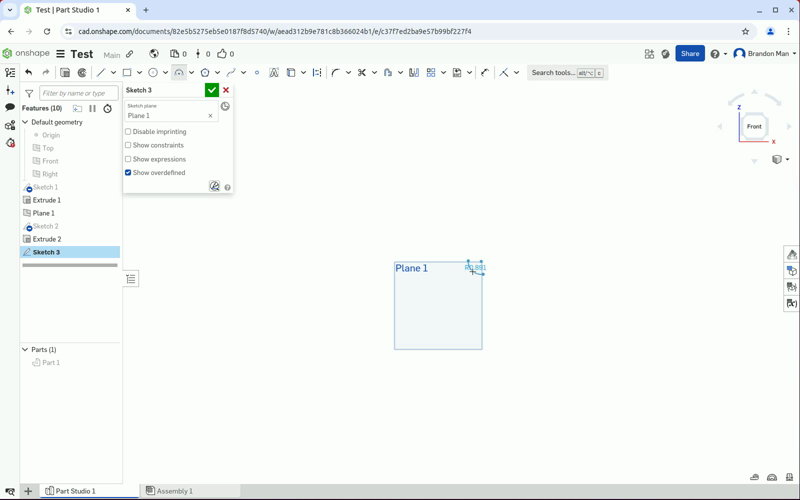
scroll(6)
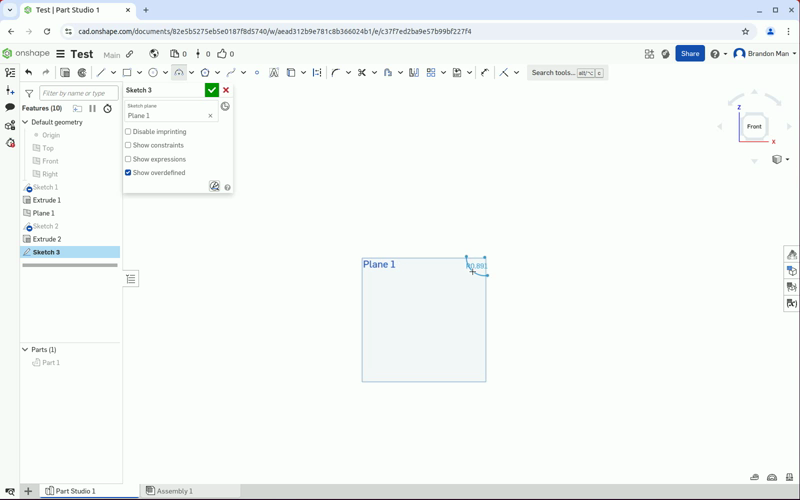
scroll(6)
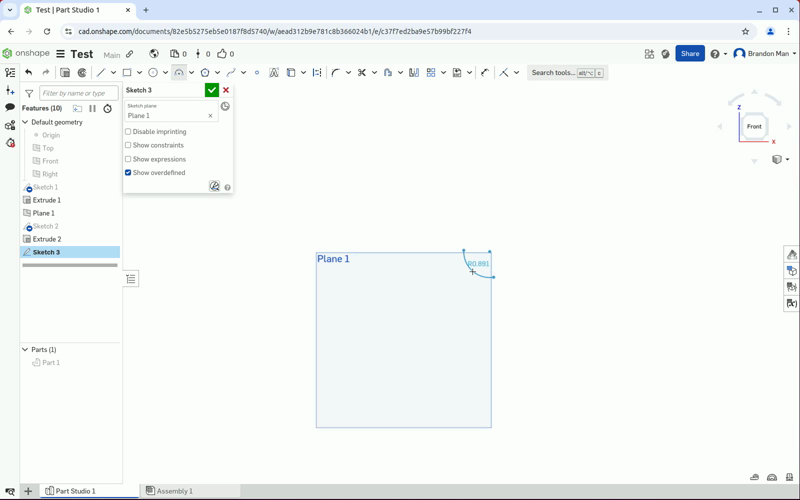
scroll(6)
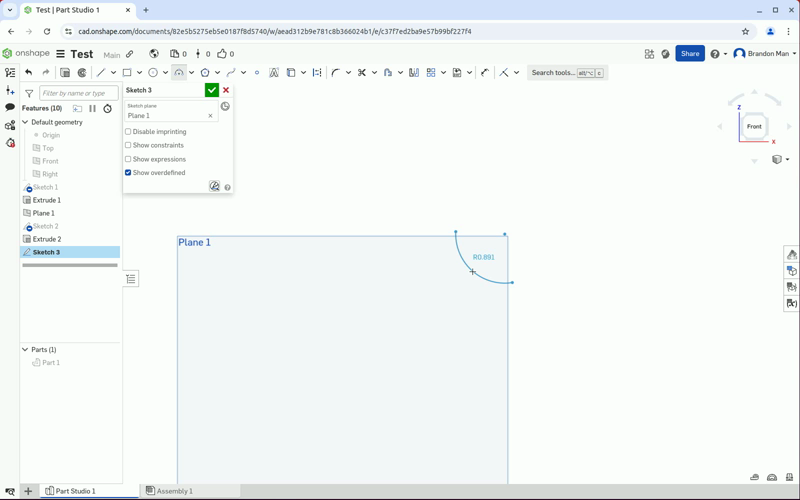
click(472, 271)
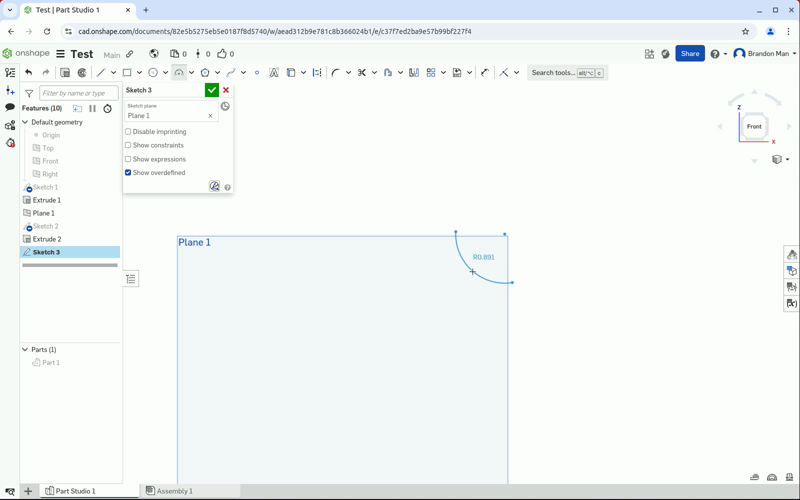
scroll(-6)
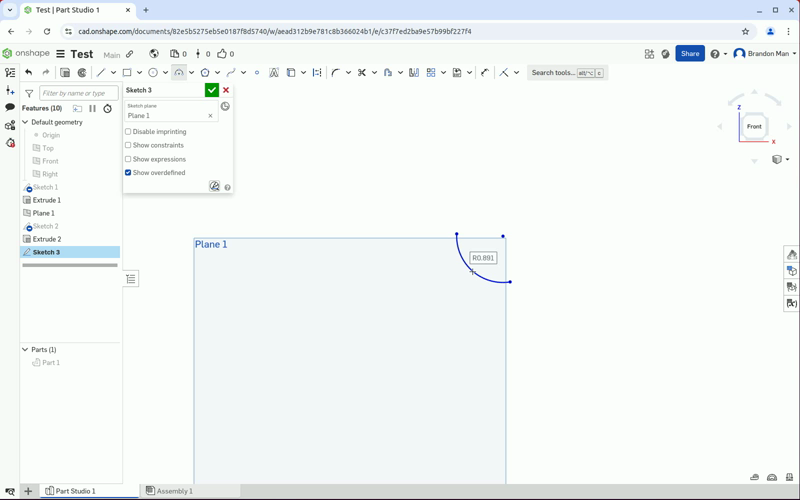
scroll(-6)
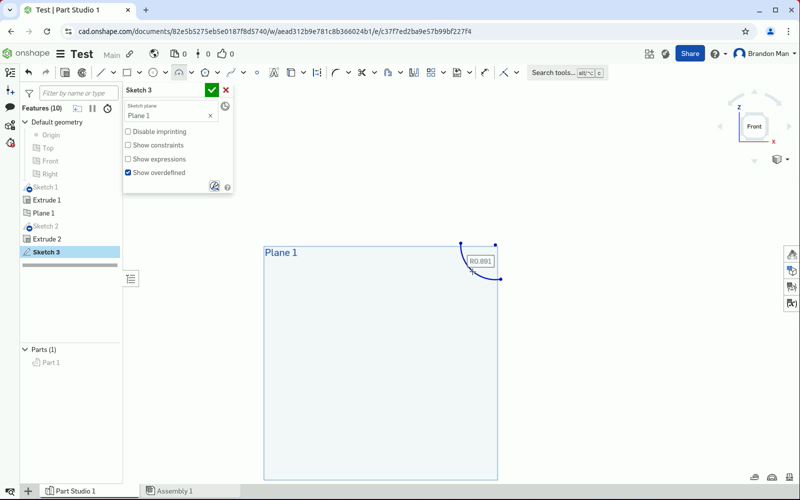
scroll(-6)
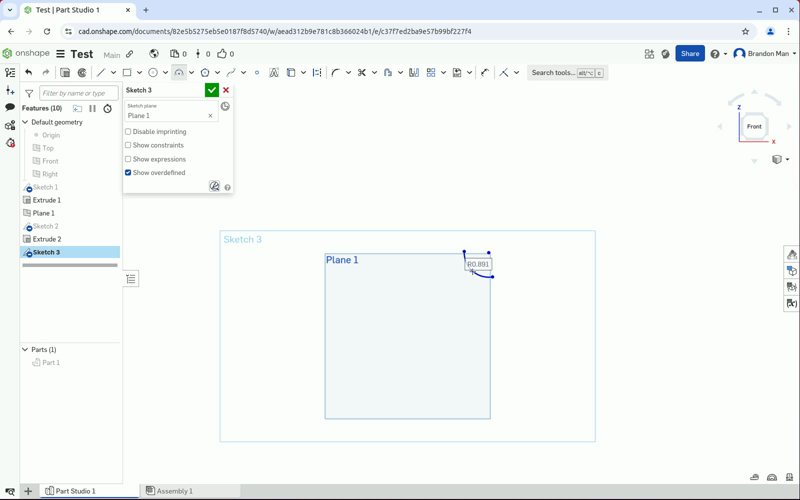
scroll(-6)
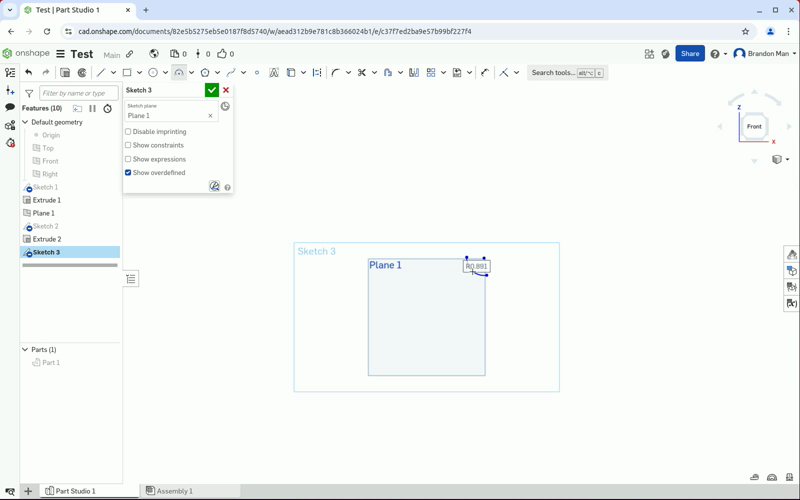
scroll(-6)
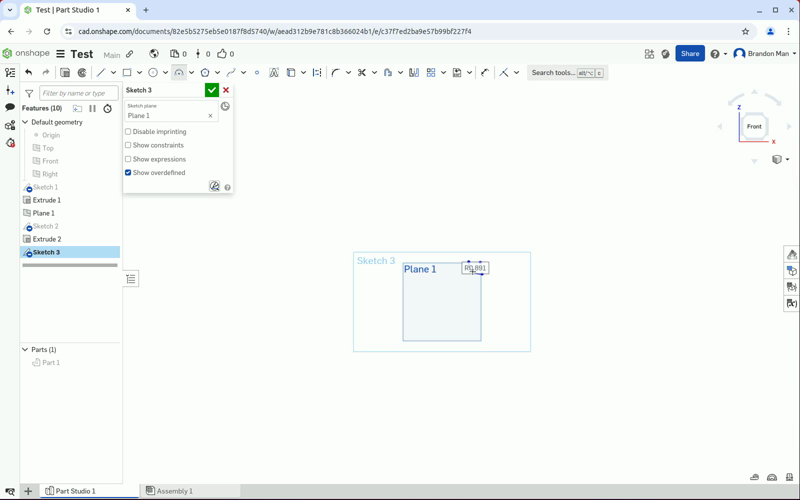
scroll(-6)
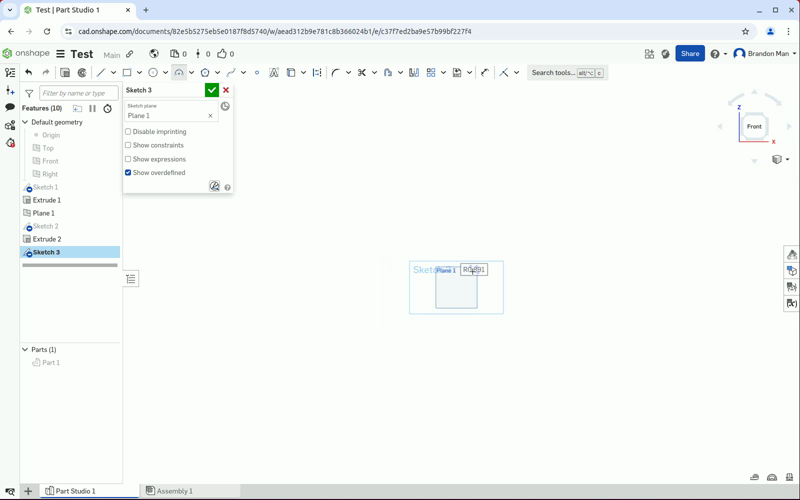
scroll(-6)
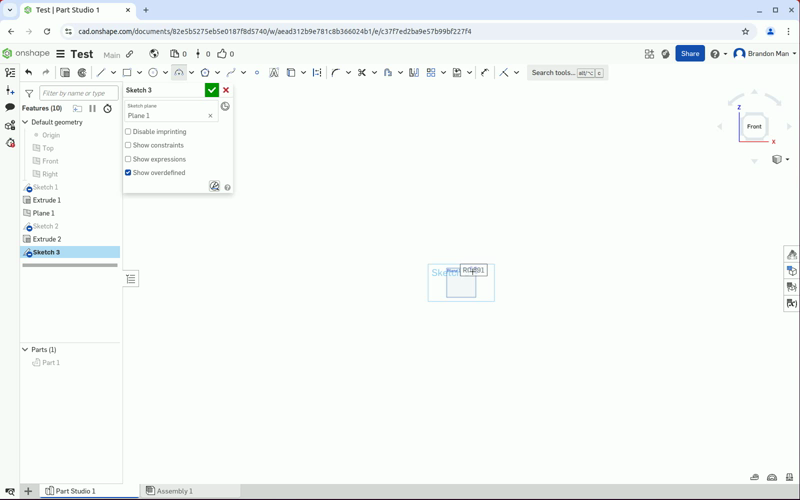
key_up(shift)
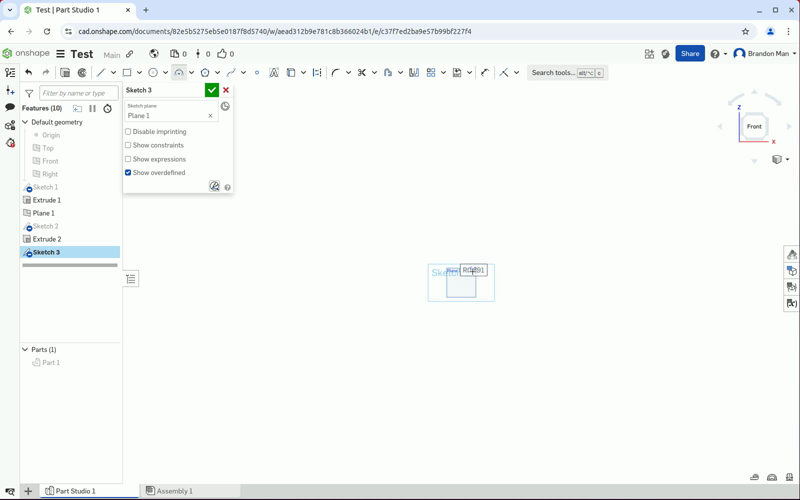
key(esc)
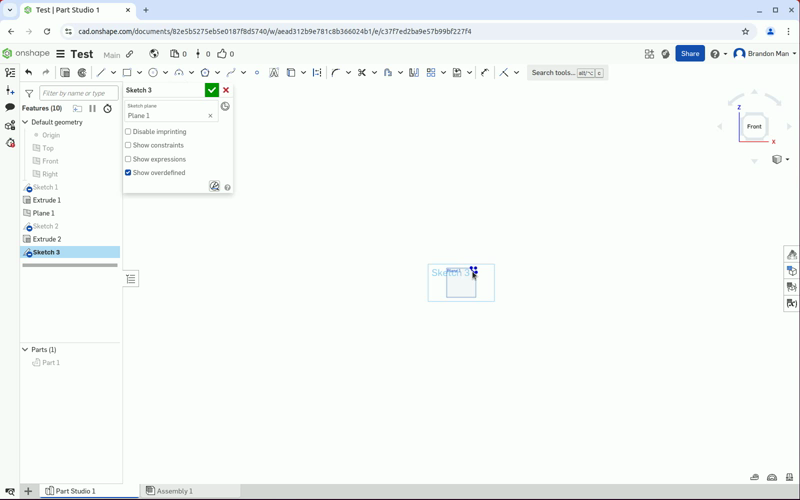
key(l)
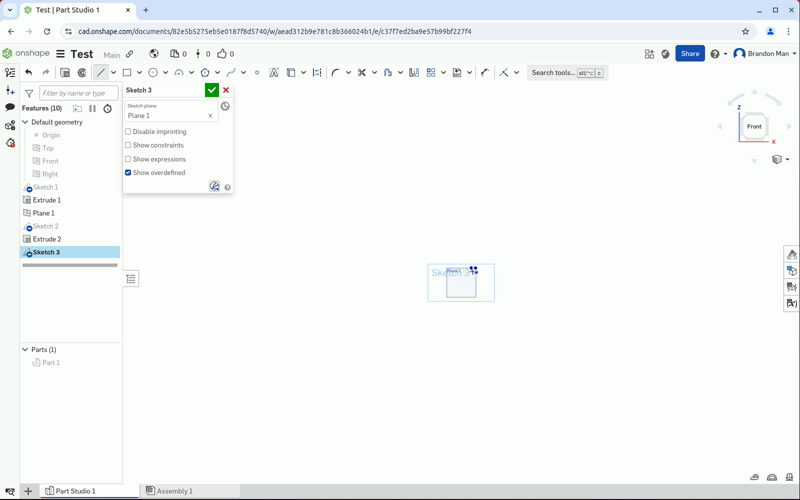
mouse_move(476, 272)
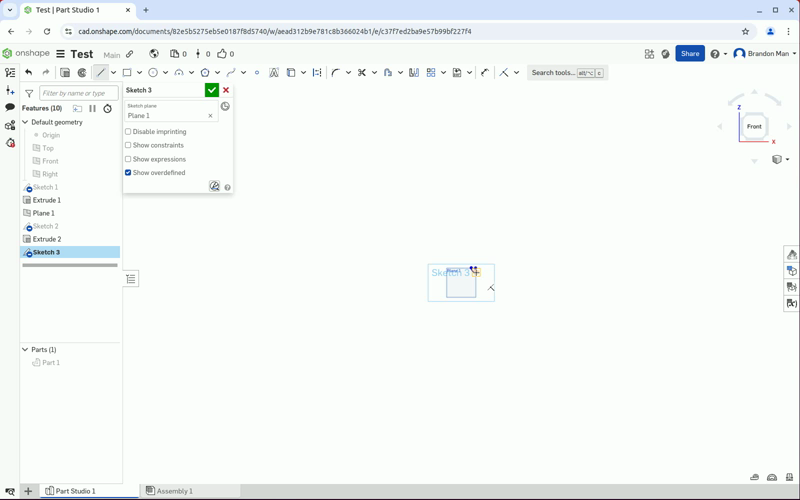
scroll(6)
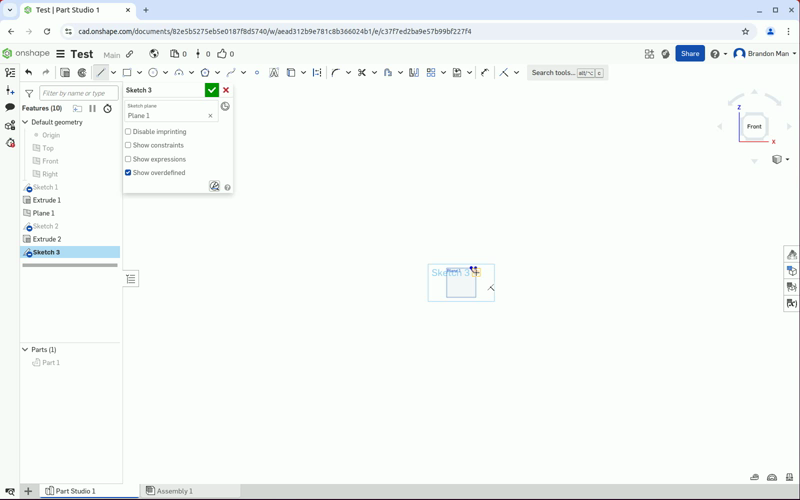
scroll(6)
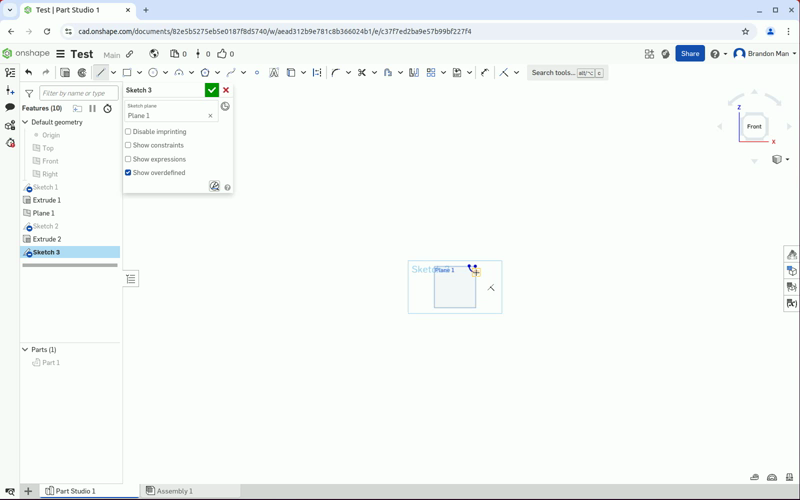
scroll(6)
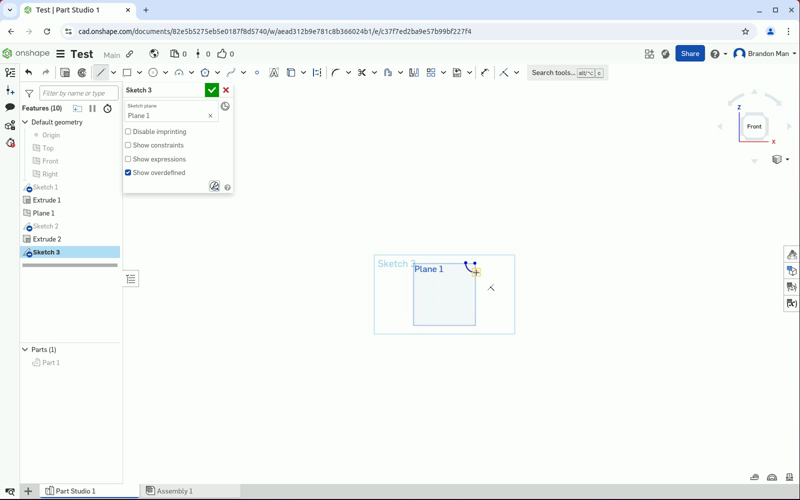
scroll(6)
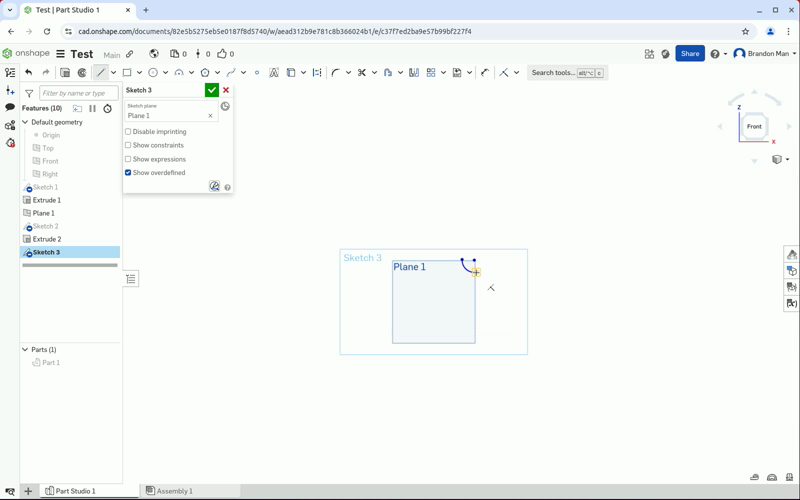
scroll(6)
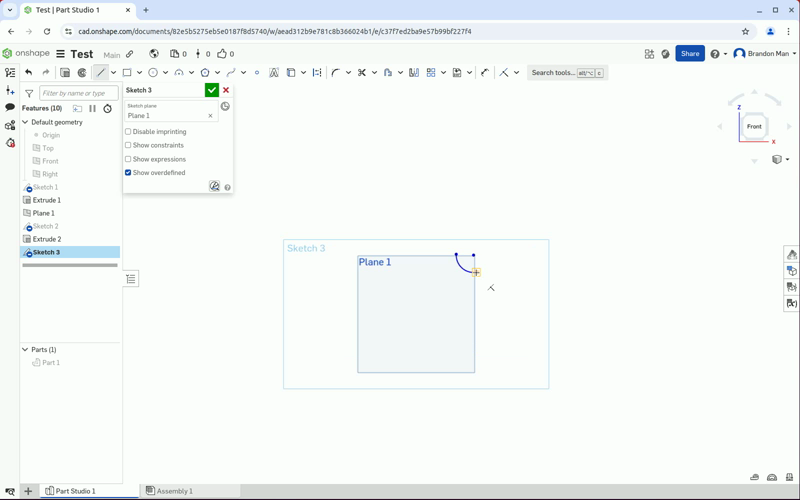
scroll(6)
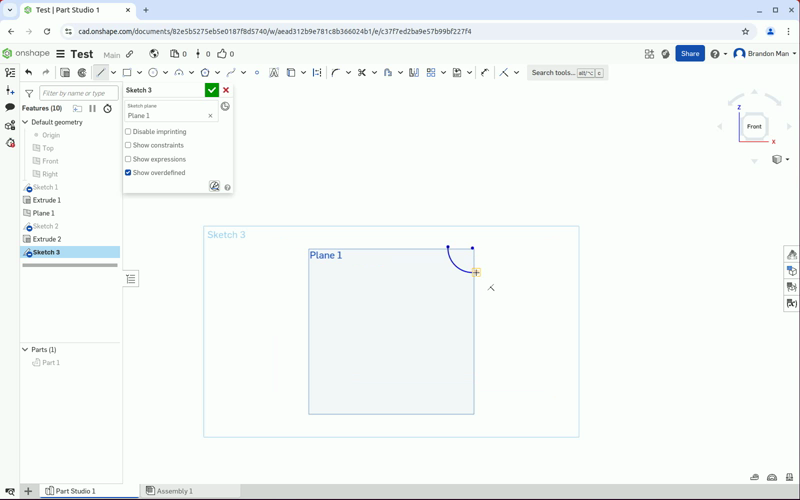
scroll(6)
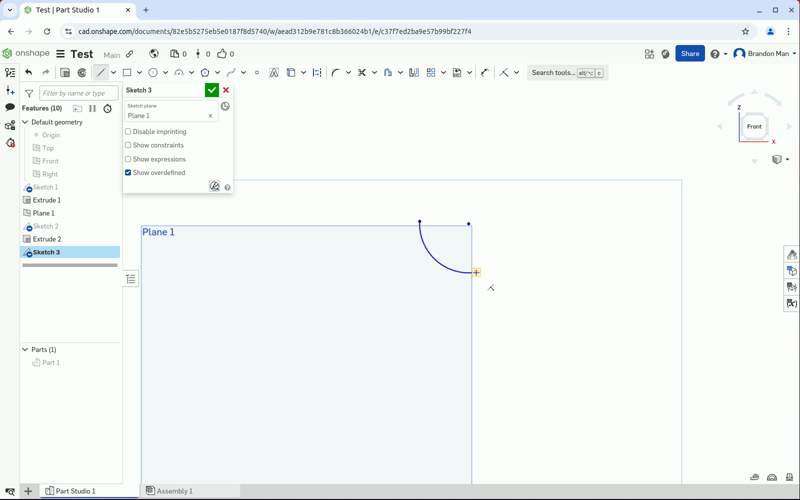
click(476, 272)
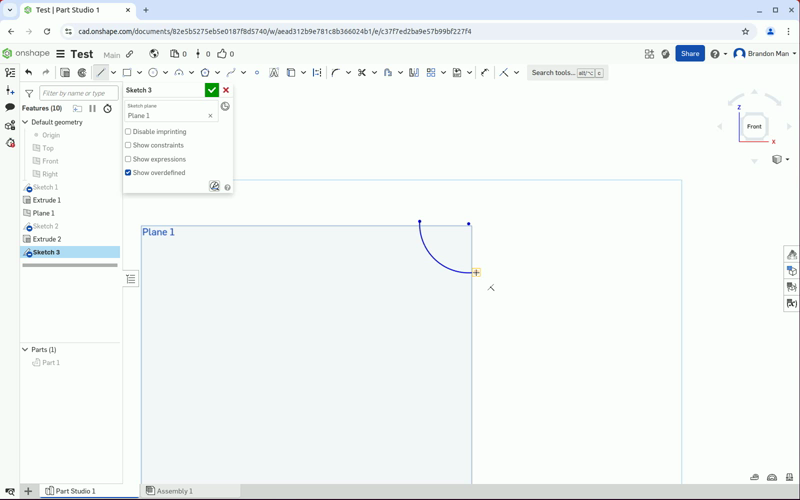
scroll(-6)
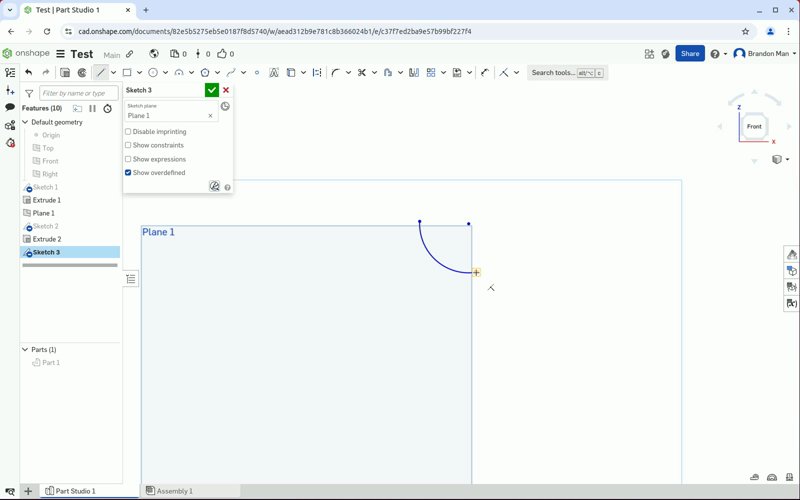
scroll(-6)
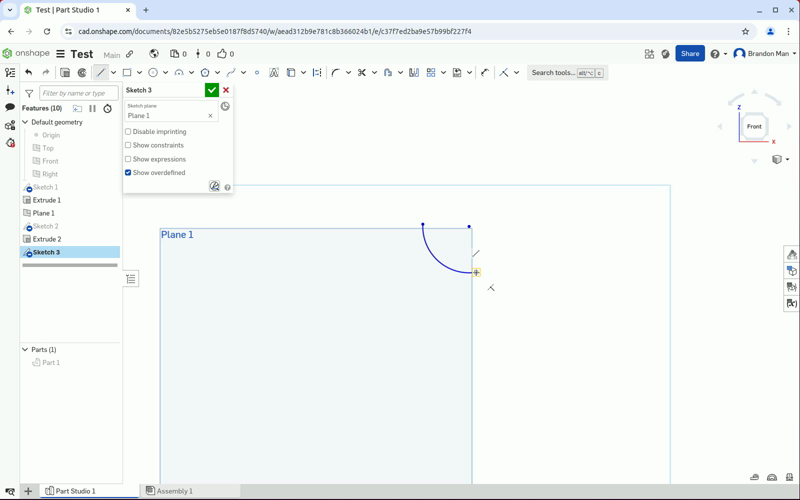
scroll(-6)
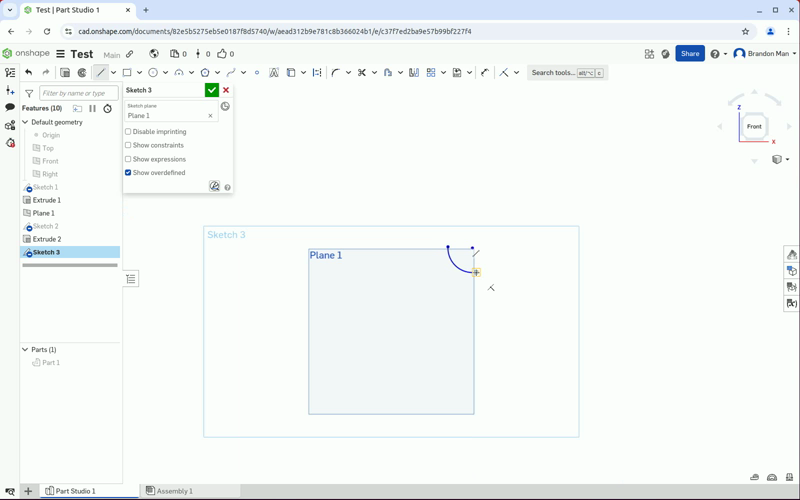
scroll(-6)
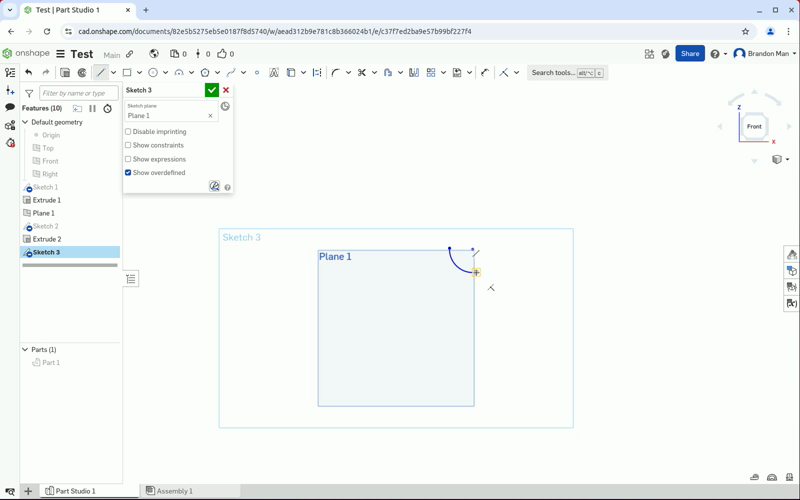
scroll(-6)
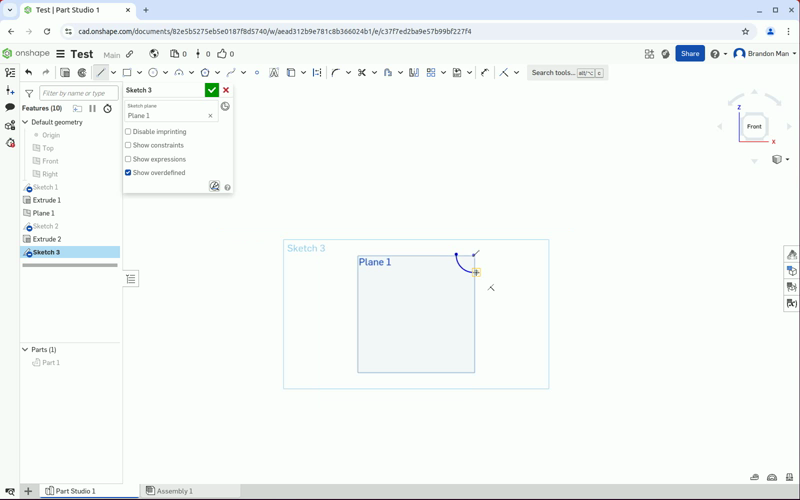
scroll(-6)
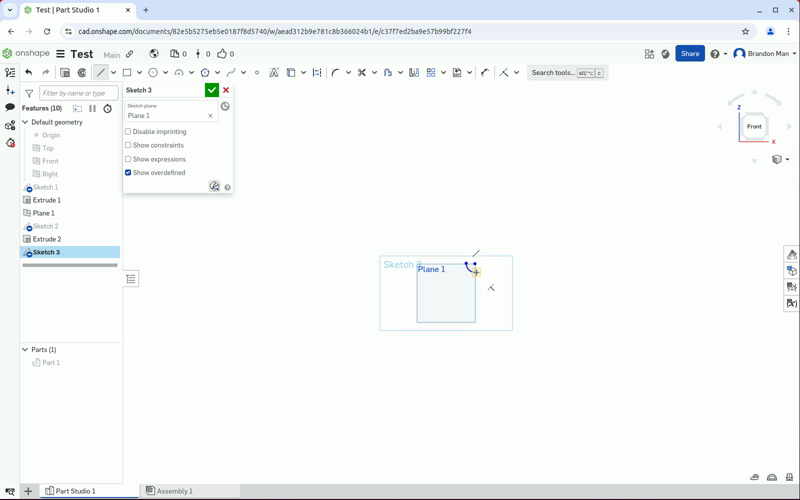
scroll(-6)
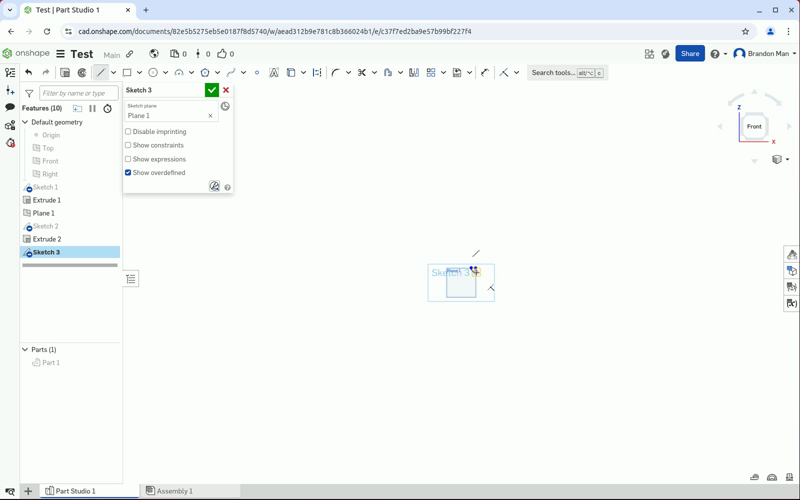
key_down(shift)
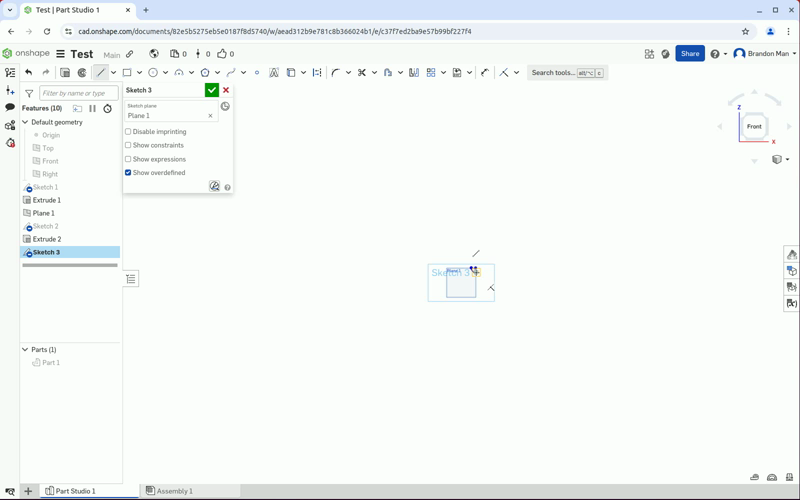
mouse_move(560, 272)
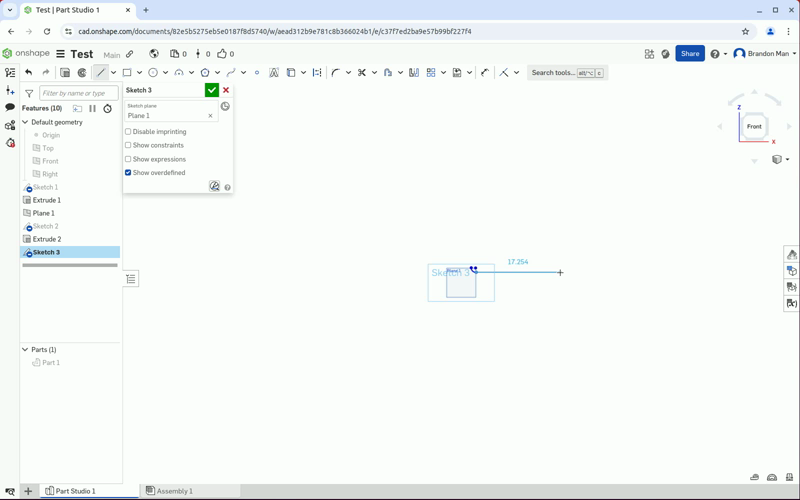
click(560, 272)
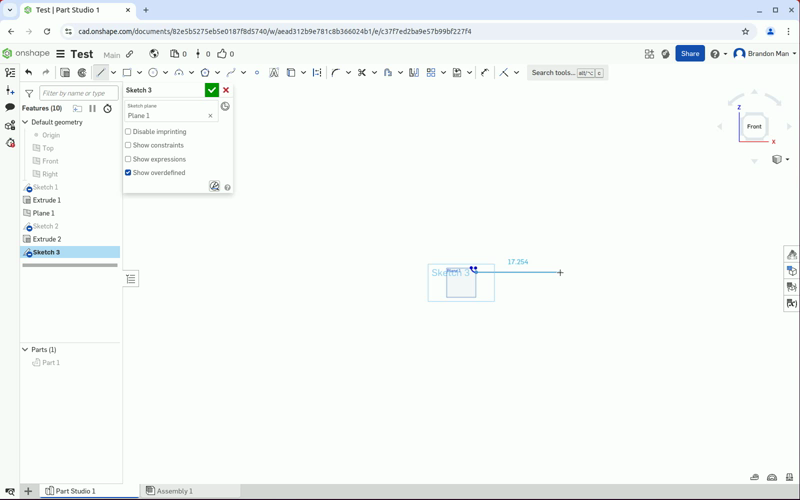
key_up(shift)
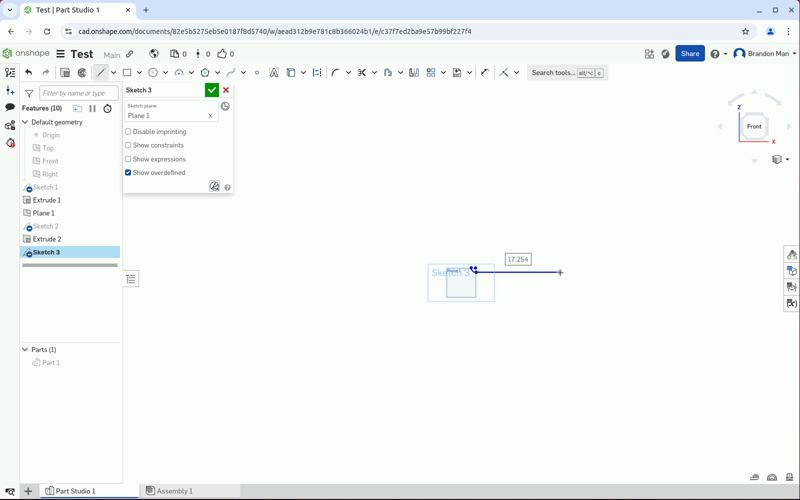
key(esc)
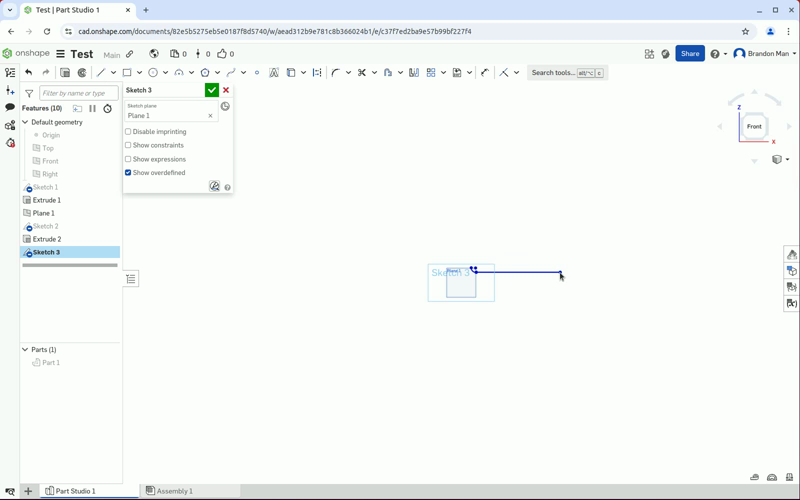
key(a)
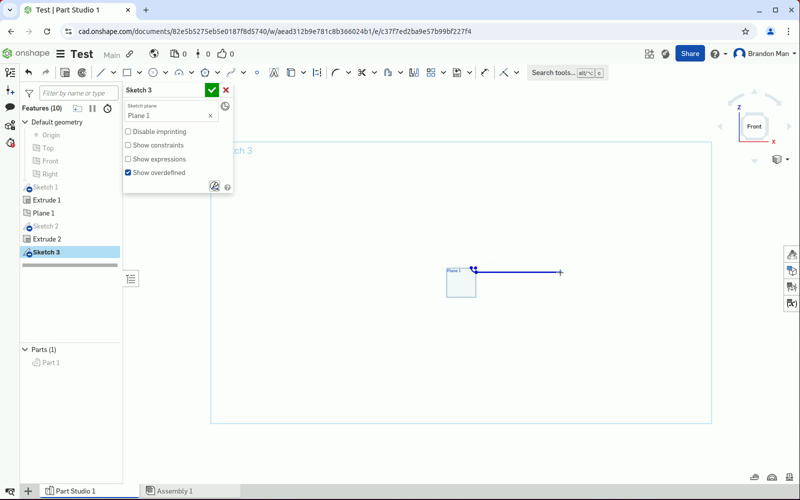
mouse_move(560, 272)
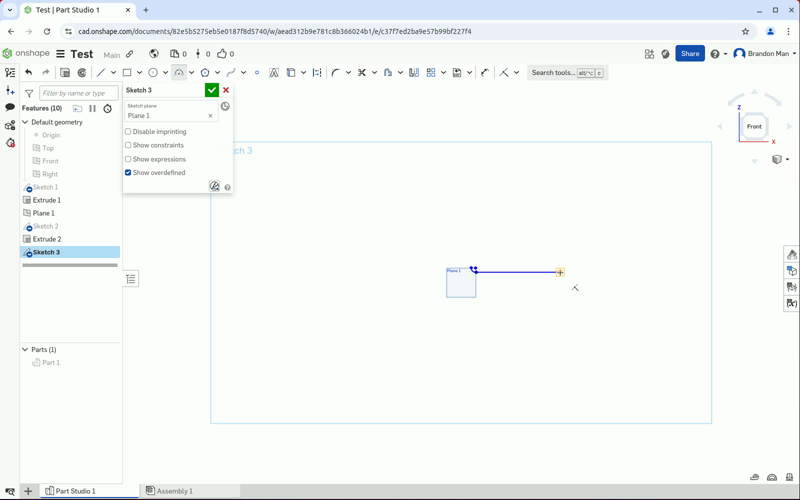
click(560, 272)
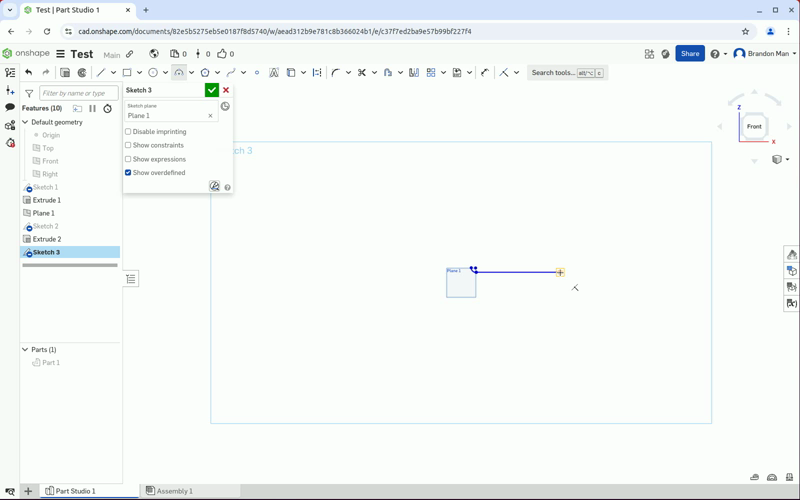
key_down(shift)
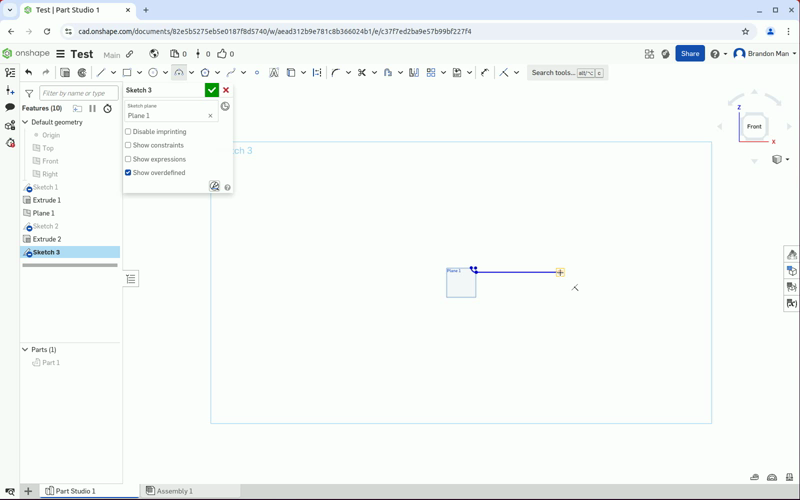
mouse_move(565, 267)
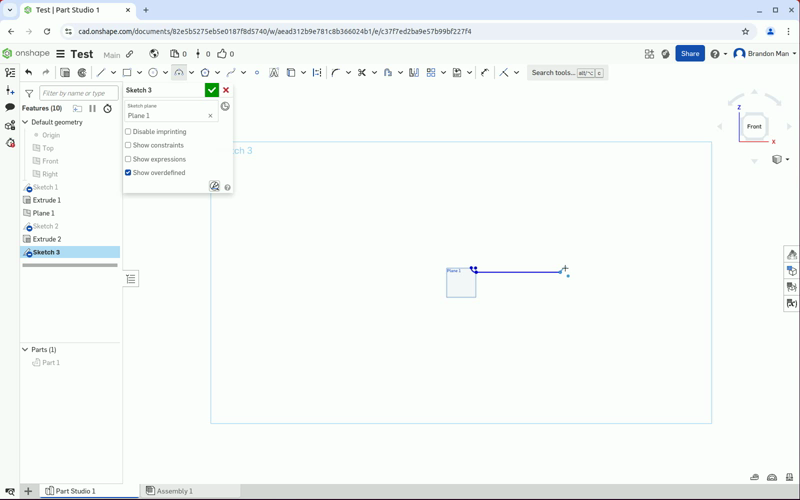
scroll(6)
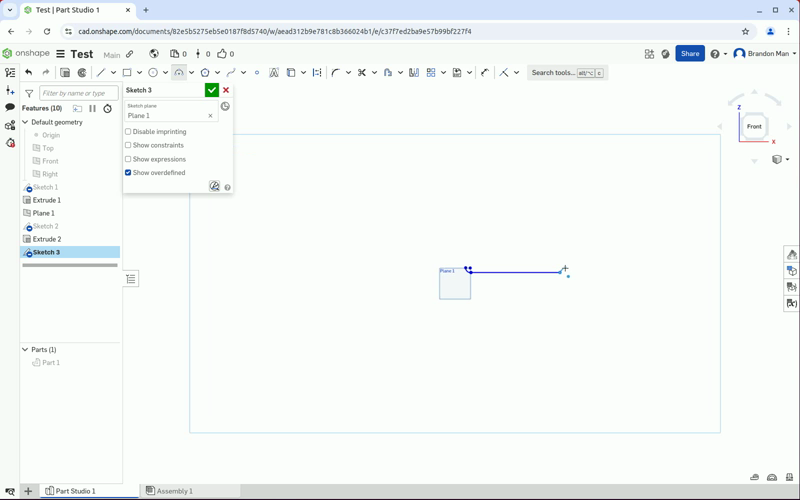
scroll(6)
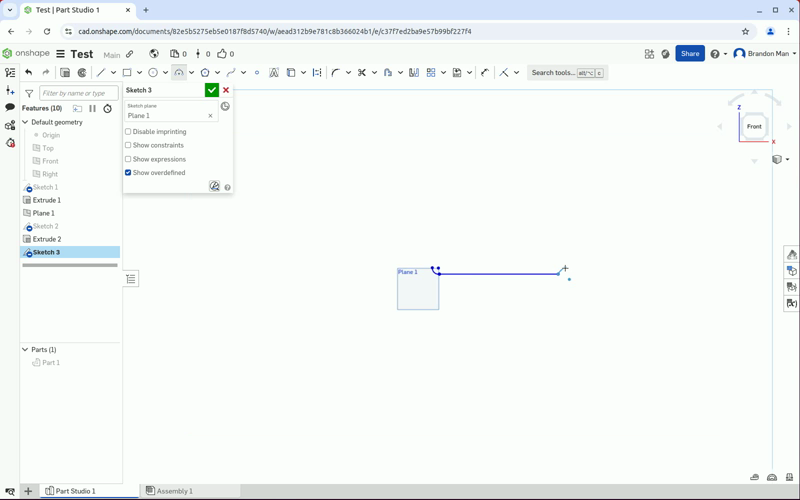
scroll(6)
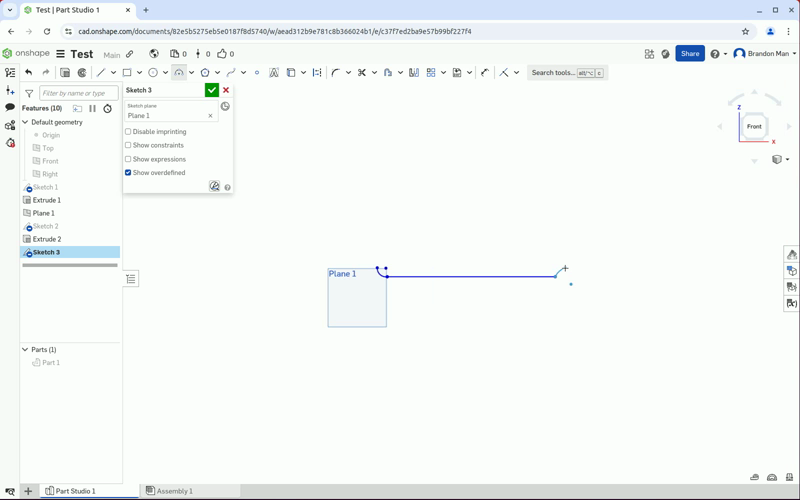
scroll(6)
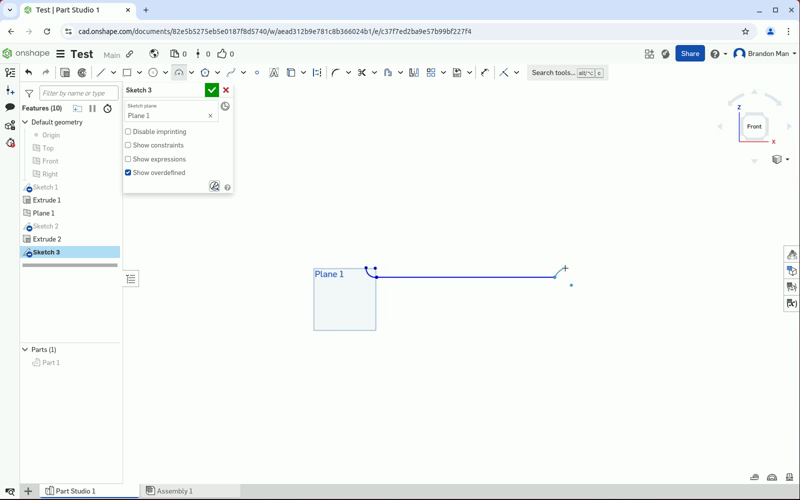
scroll(6)
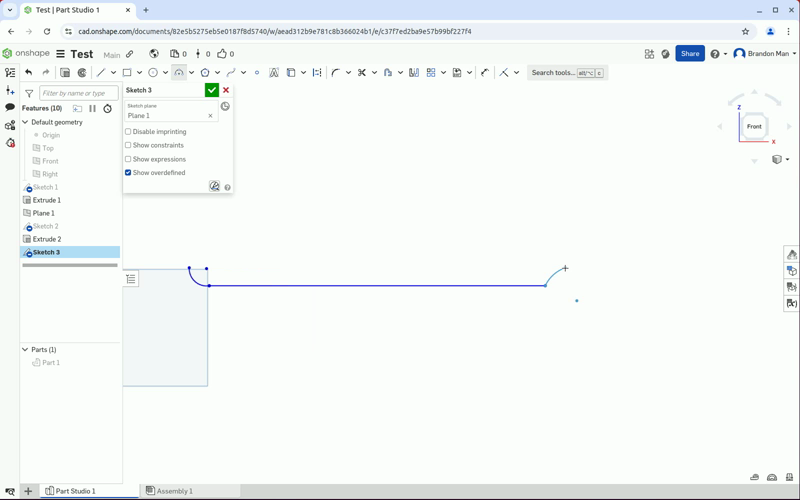
scroll(6)
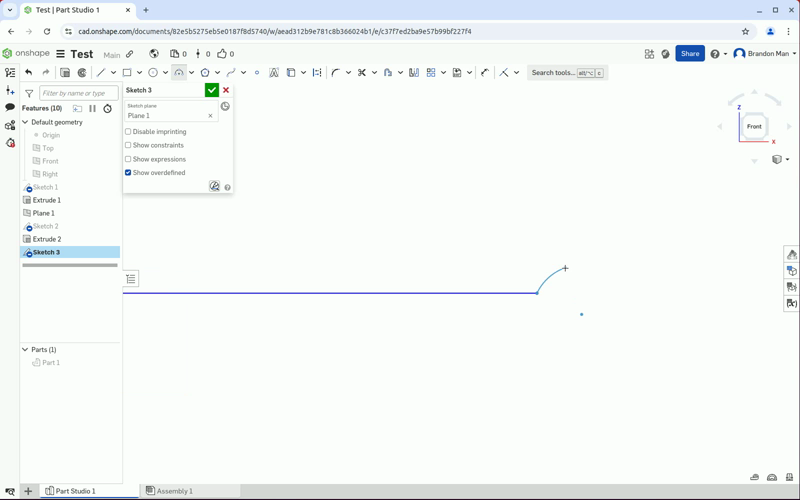
scroll(6)
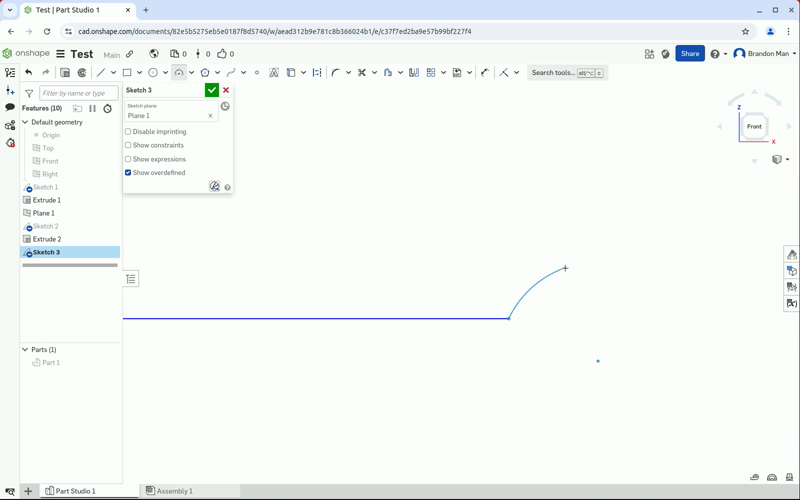
click(565, 267)
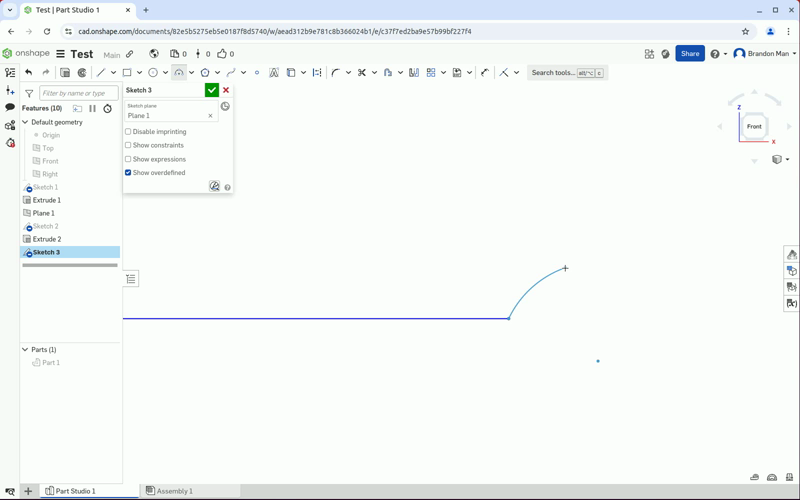
scroll(-6)
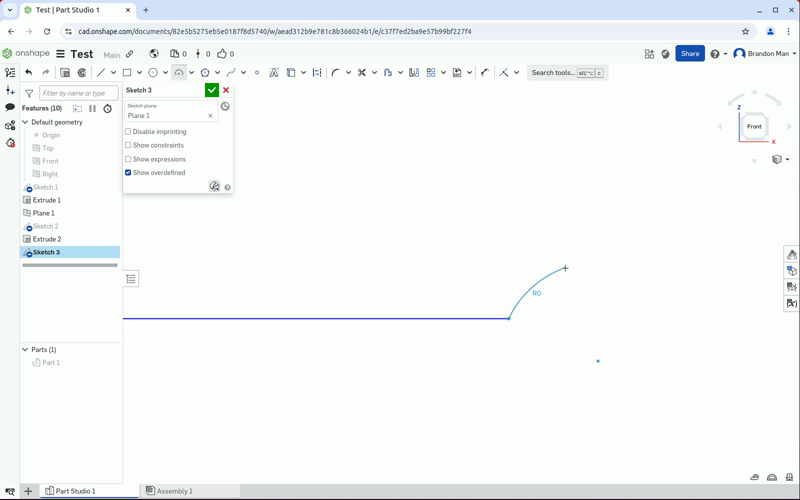
scroll(-6)
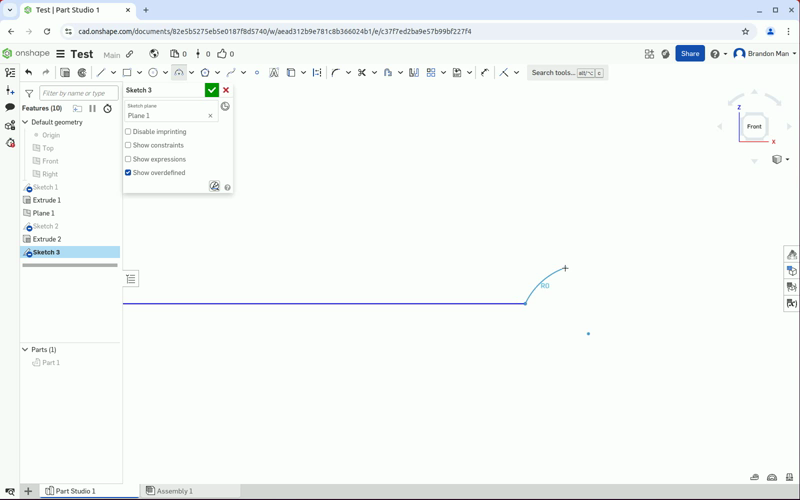
scroll(-6)
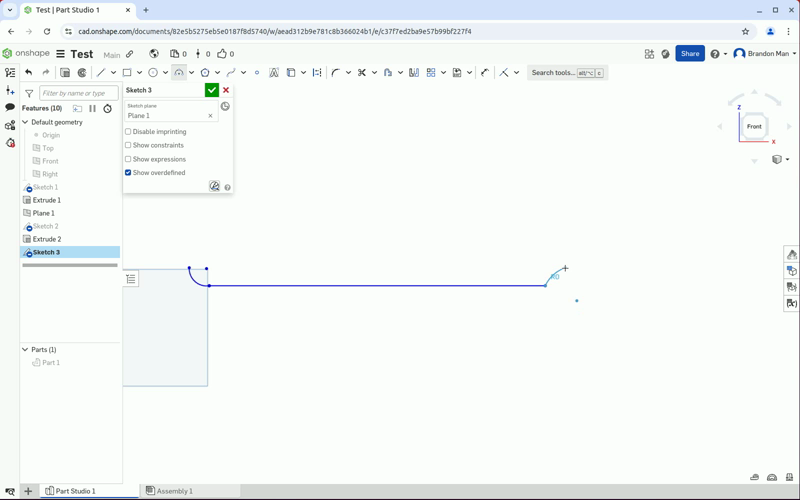
scroll(-6)
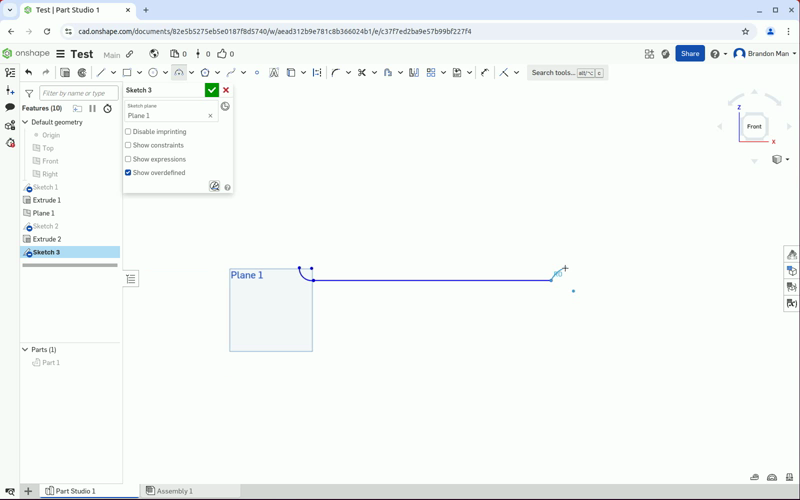
scroll(-6)
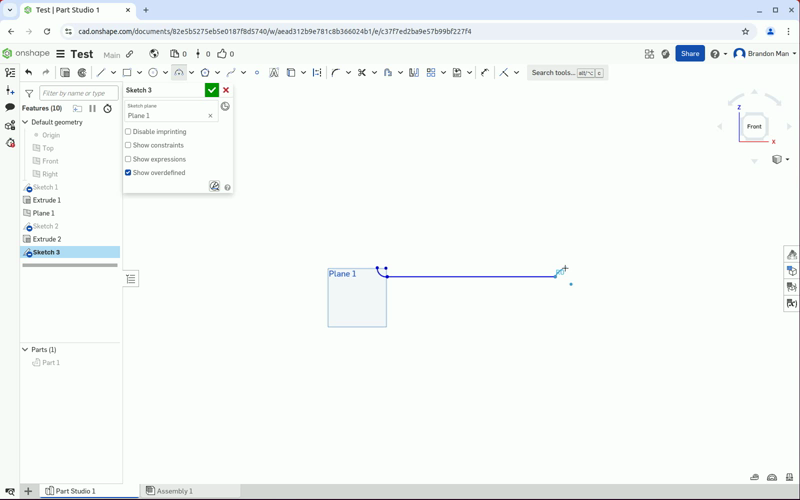
scroll(-6)
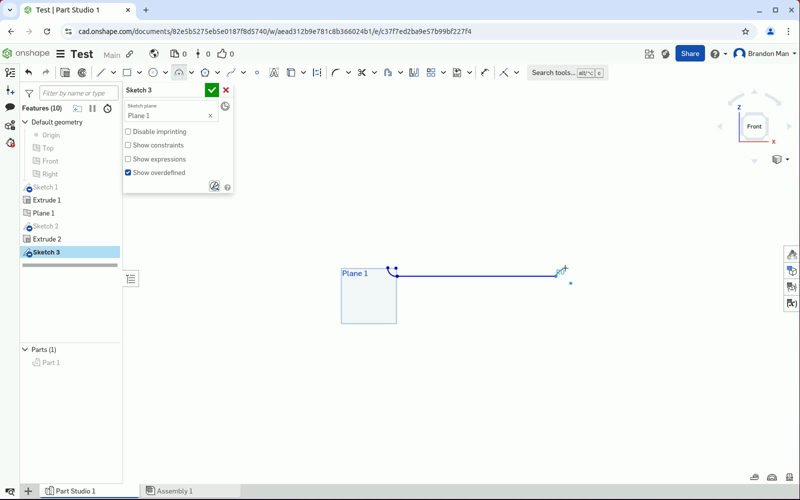
scroll(-6)
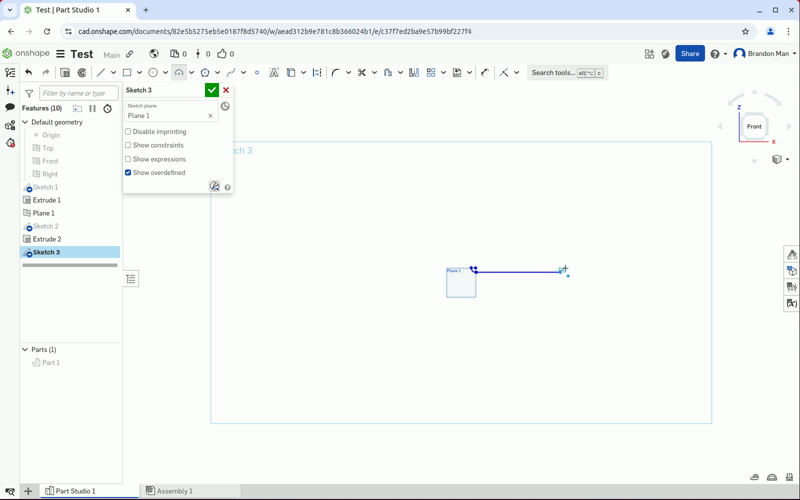
mouse_move(563, 271)
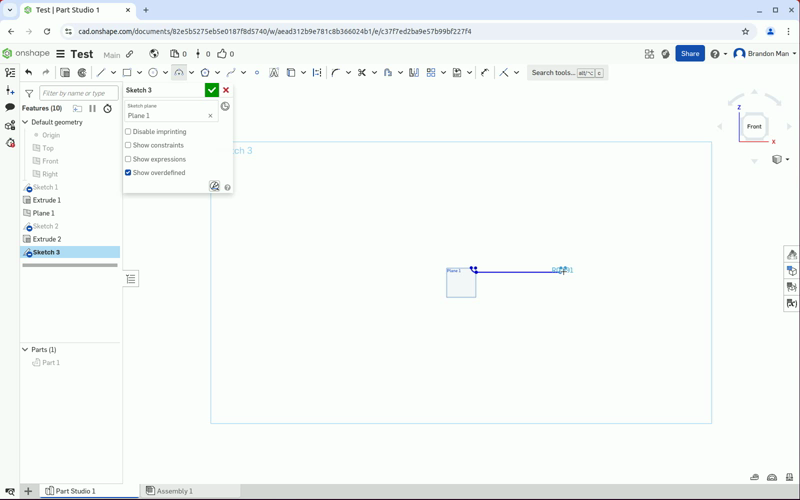
scroll(6)
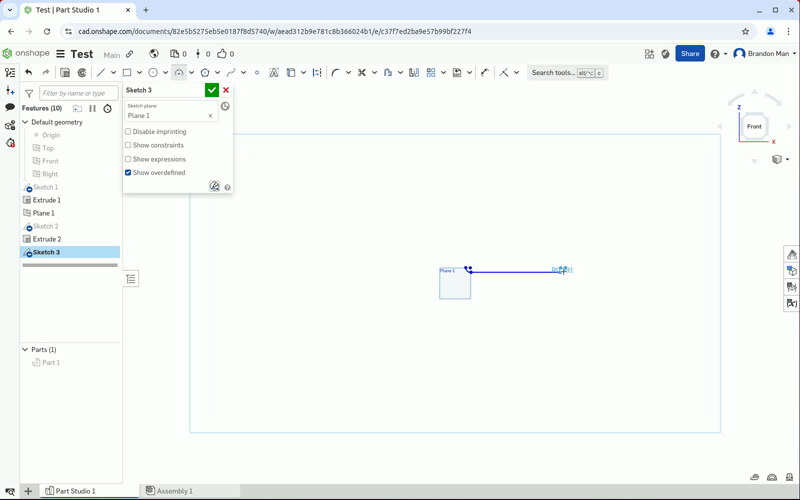
scroll(6)
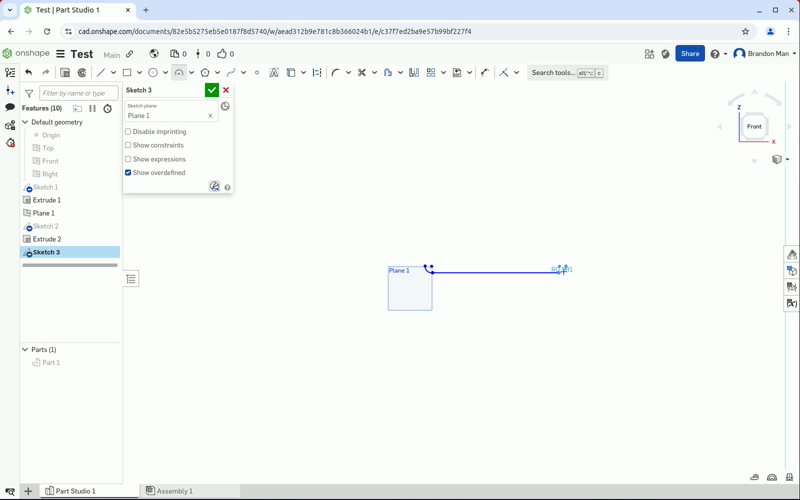
scroll(6)
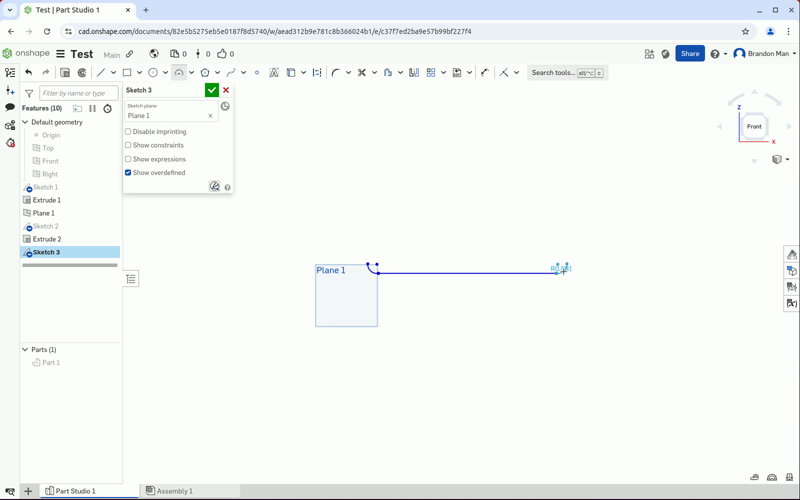
scroll(6)
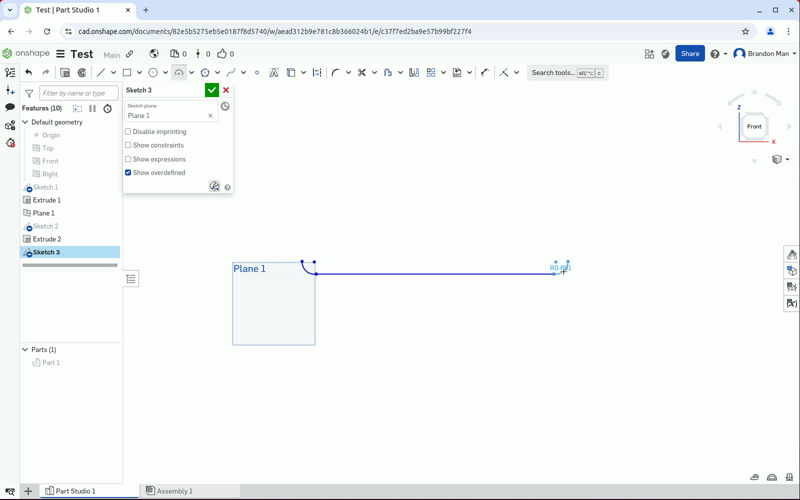
scroll(6)
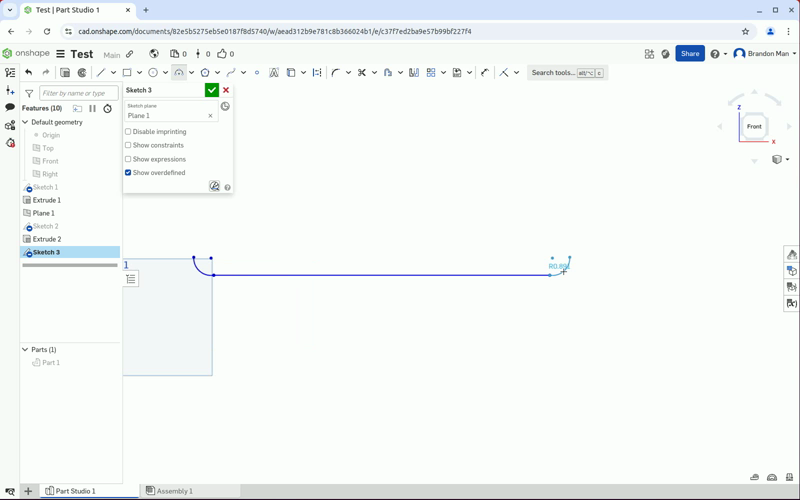
scroll(6)
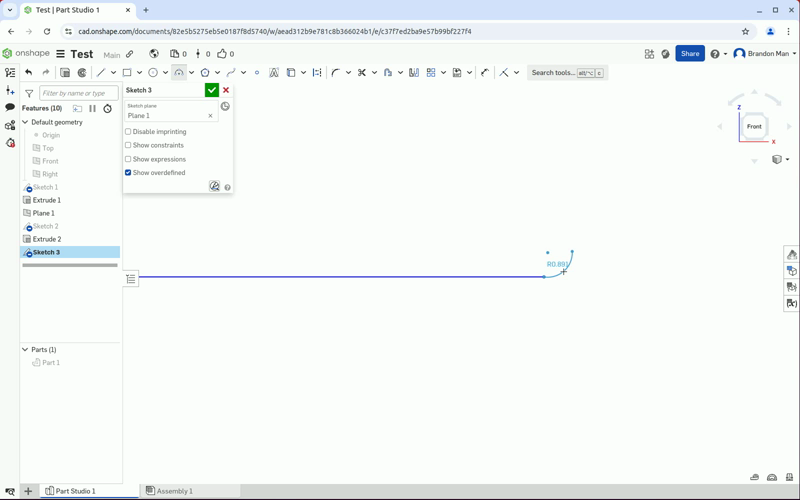
scroll(6)
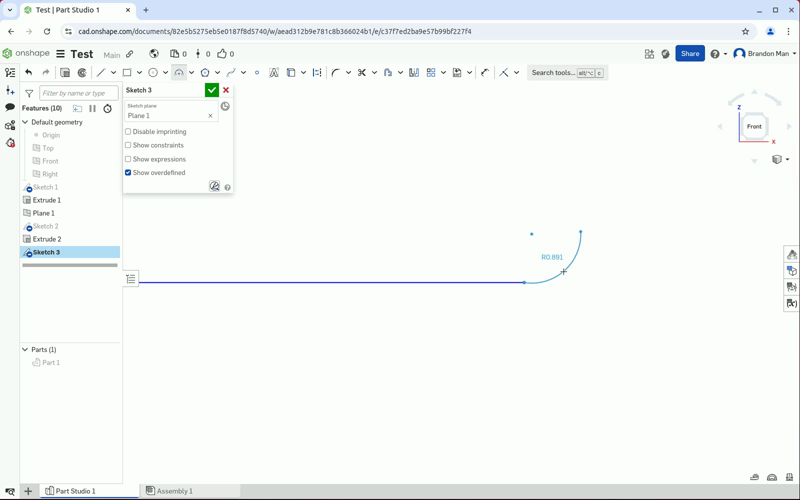
click(563, 271)
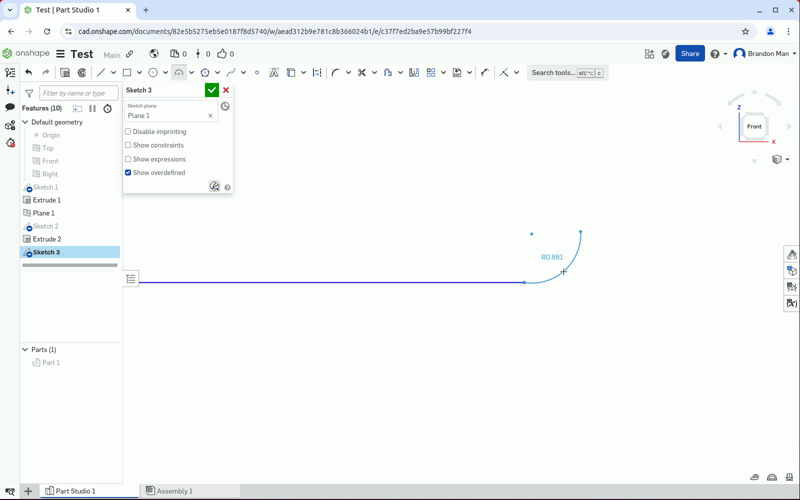
scroll(-6)
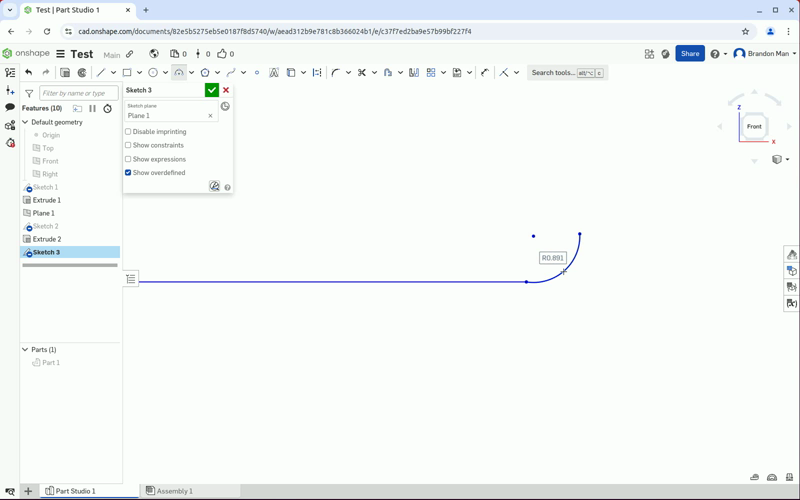
scroll(-6)
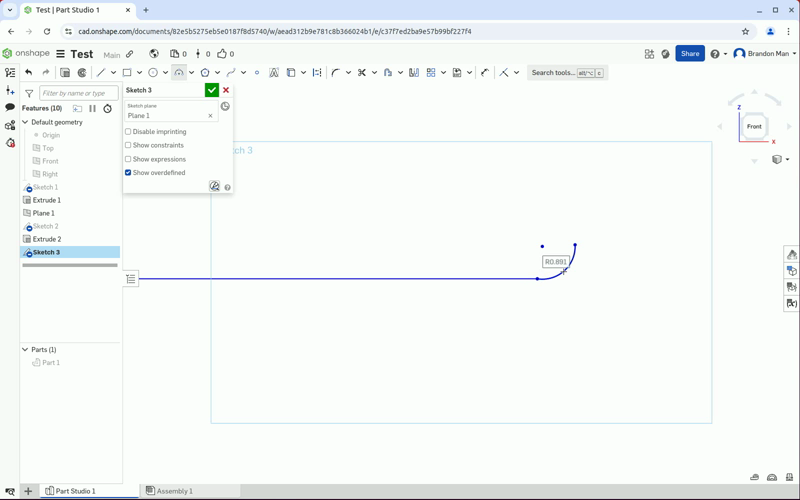
scroll(-6)
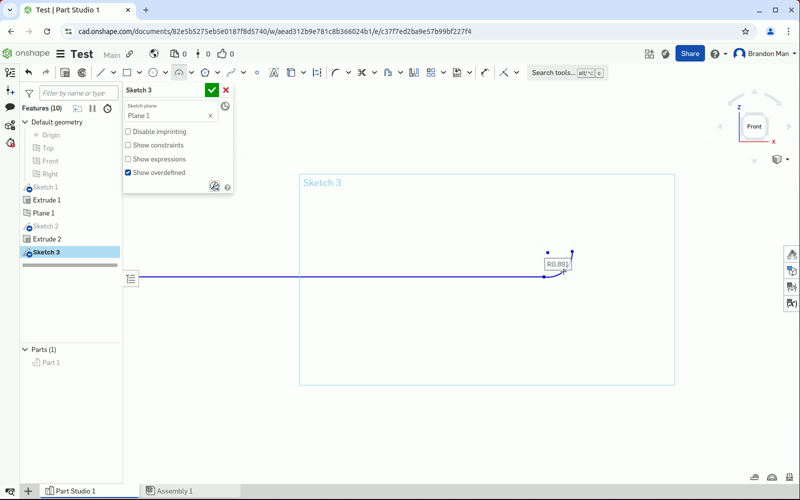
scroll(-6)
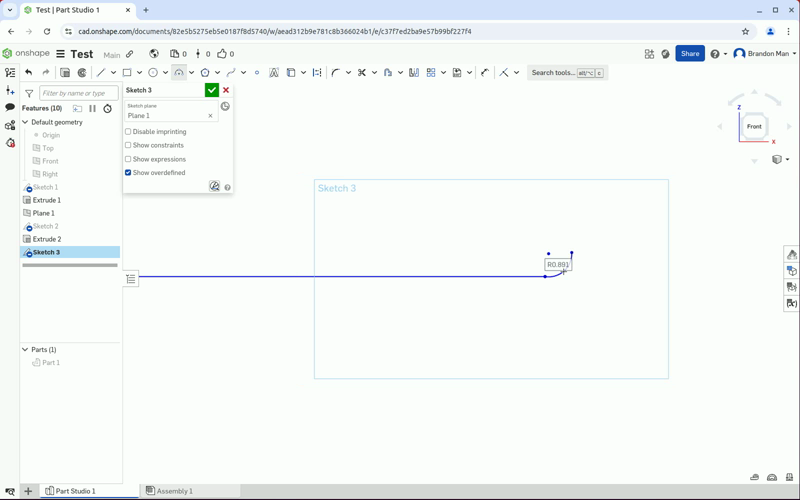
scroll(-6)
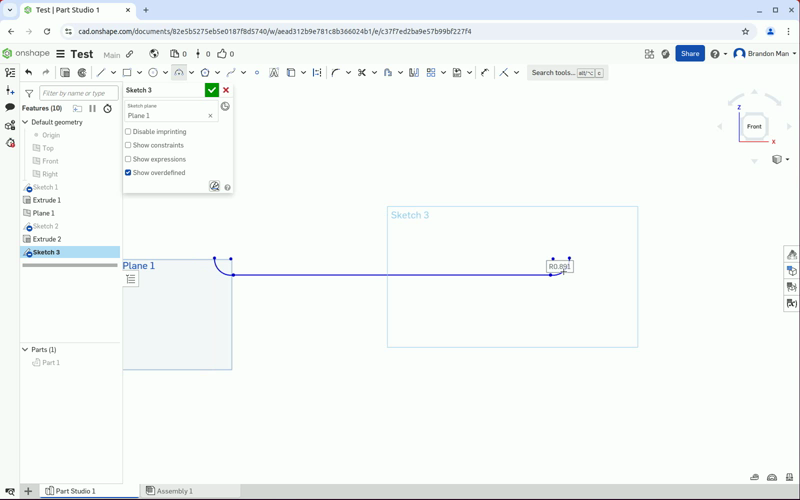
scroll(-6)
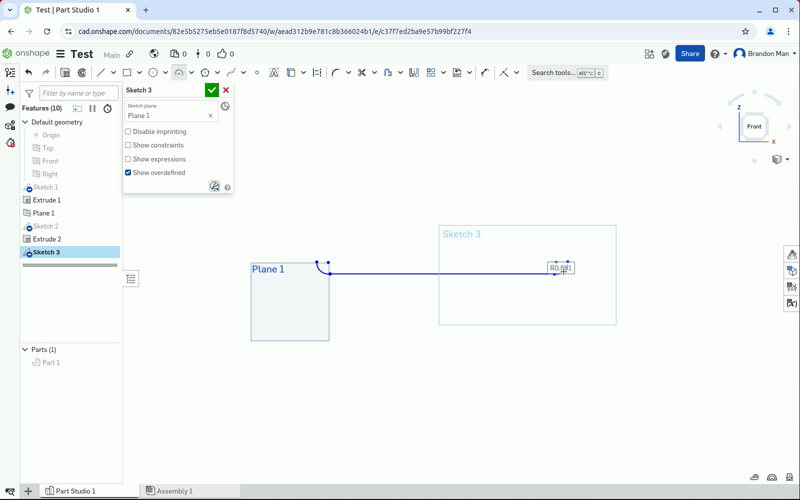
scroll(-6)
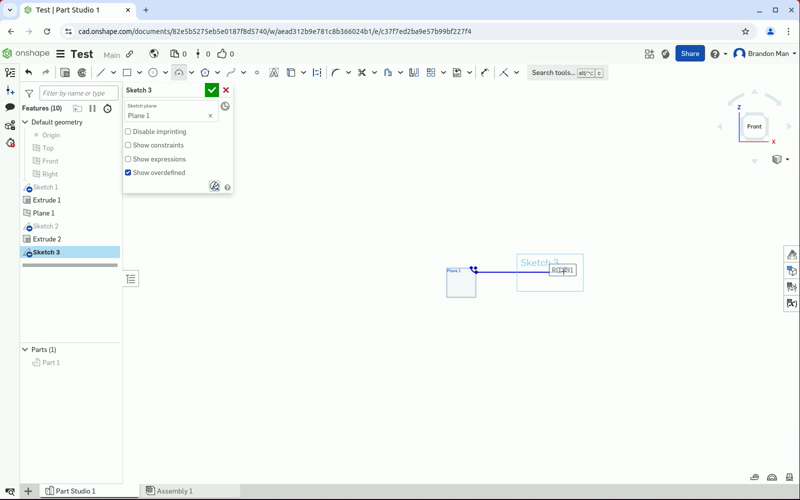
key_up(shift)
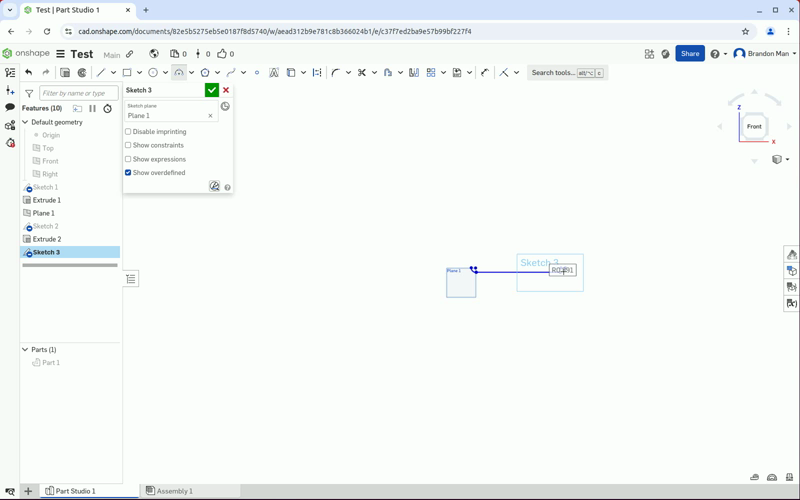
key(esc)
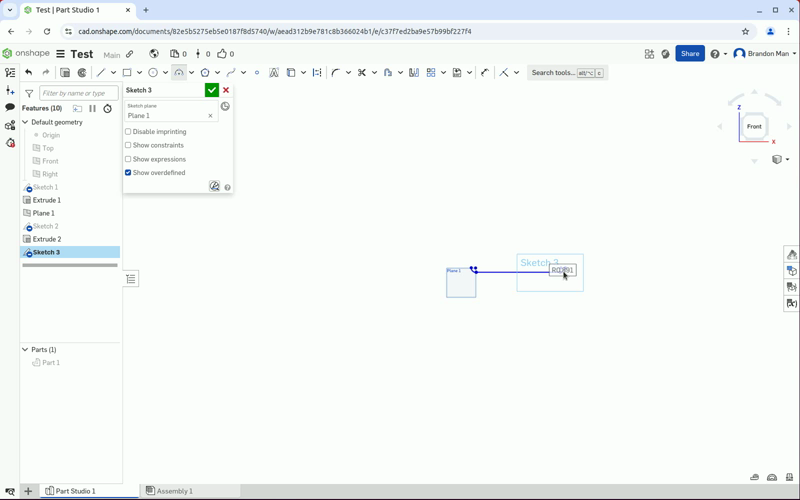
key(l)
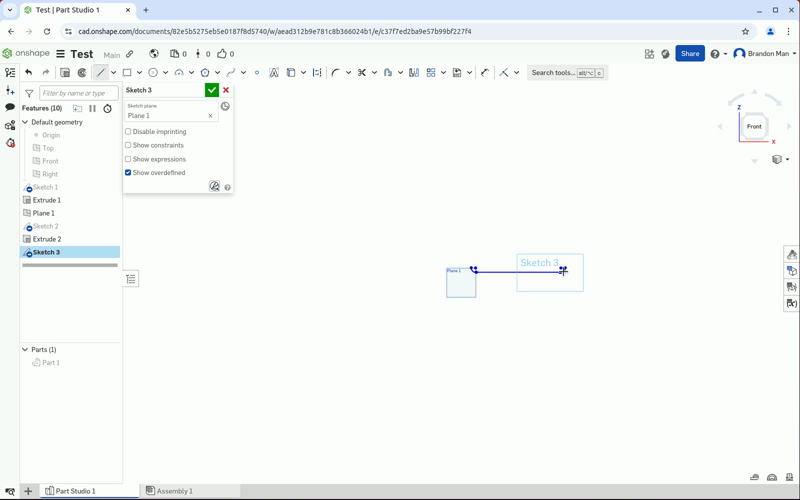
mouse_move(565, 267)
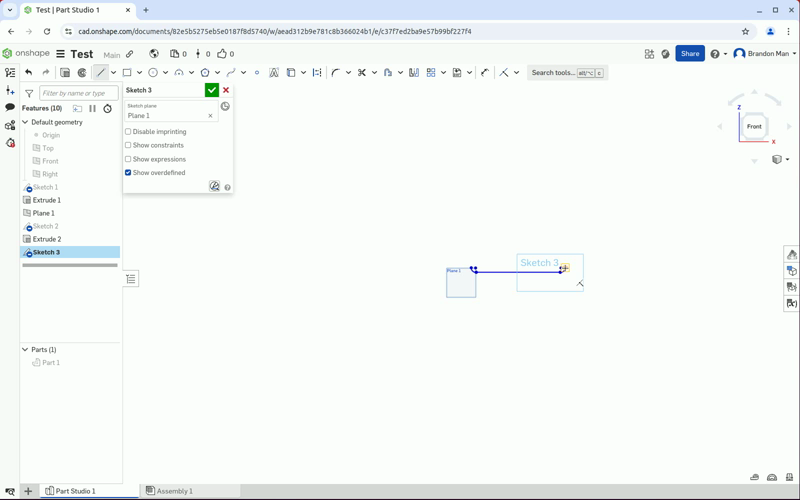
scroll(6)
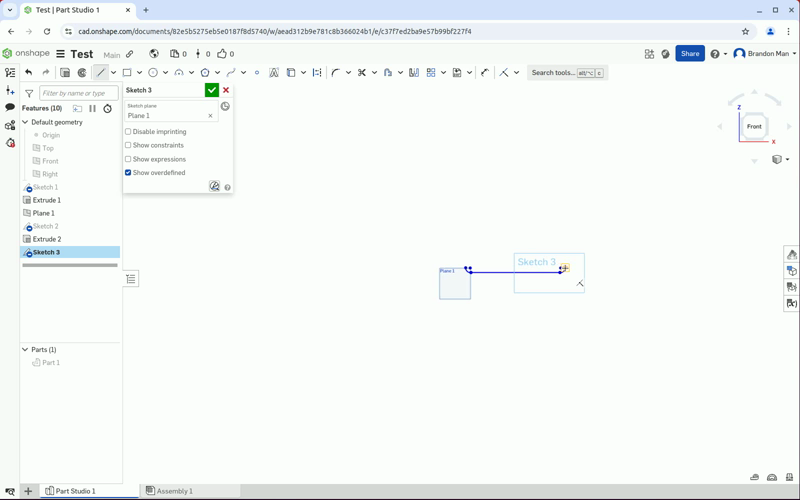
scroll(6)
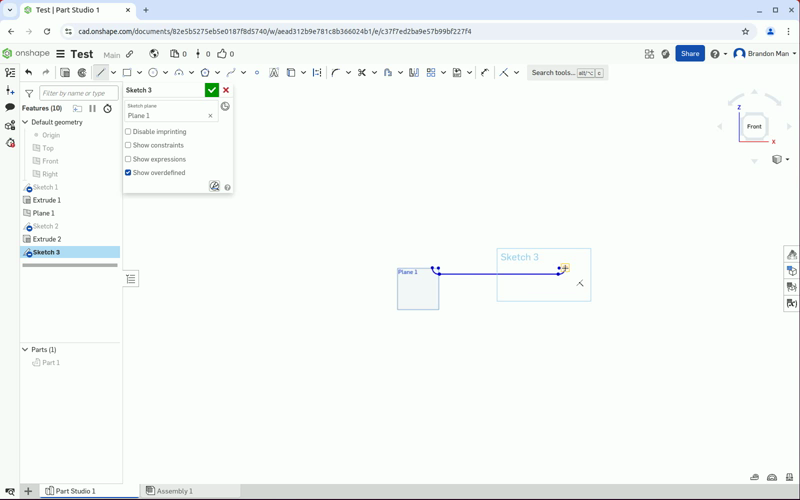
scroll(6)
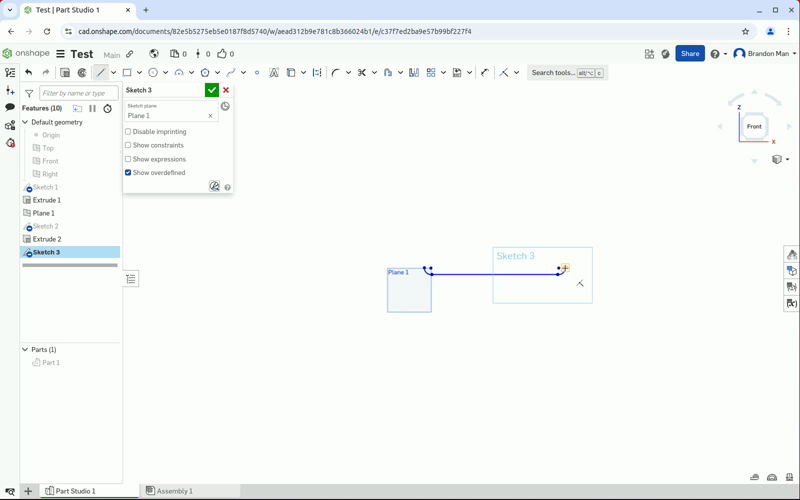
scroll(6)
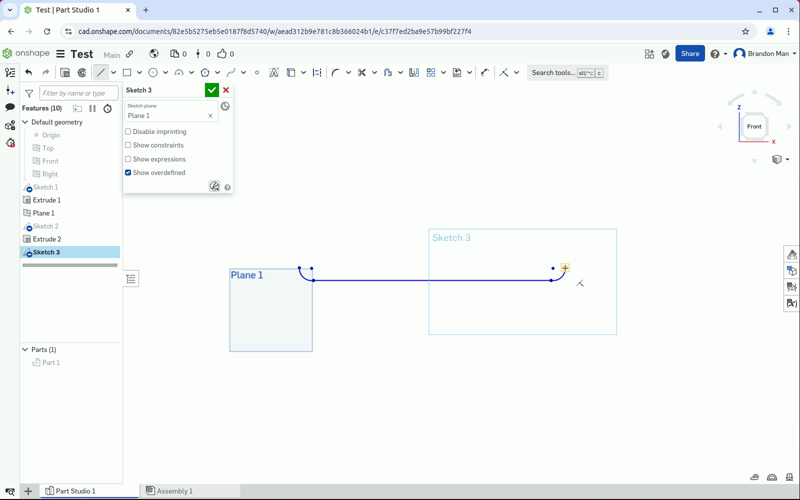
scroll(6)
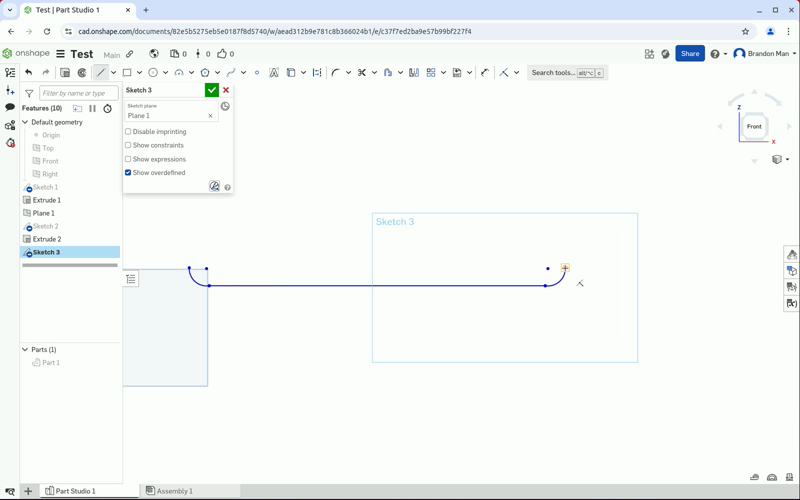
scroll(6)
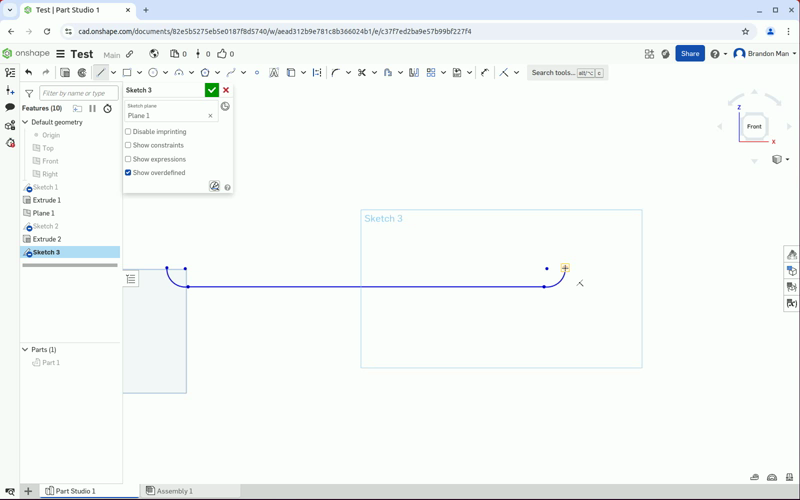
scroll(6)
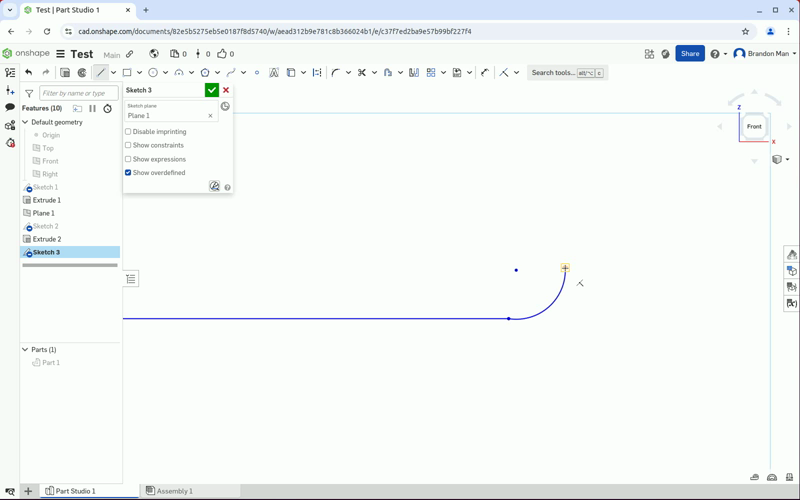
click(565, 267)
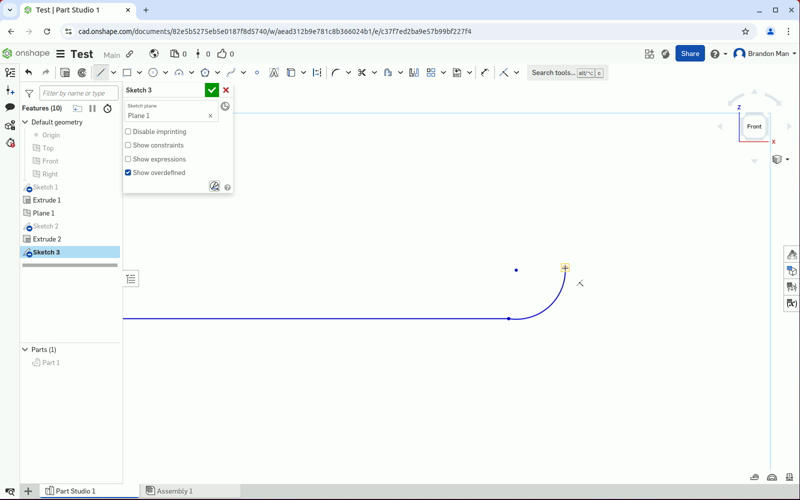
scroll(-6)
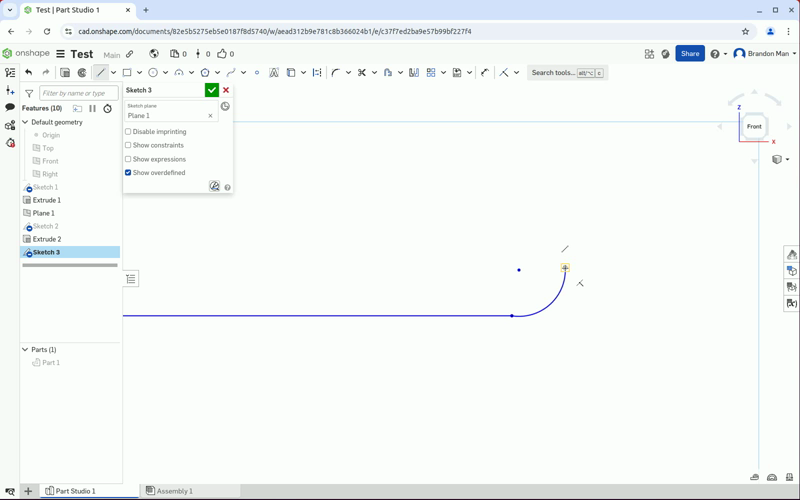
scroll(-6)
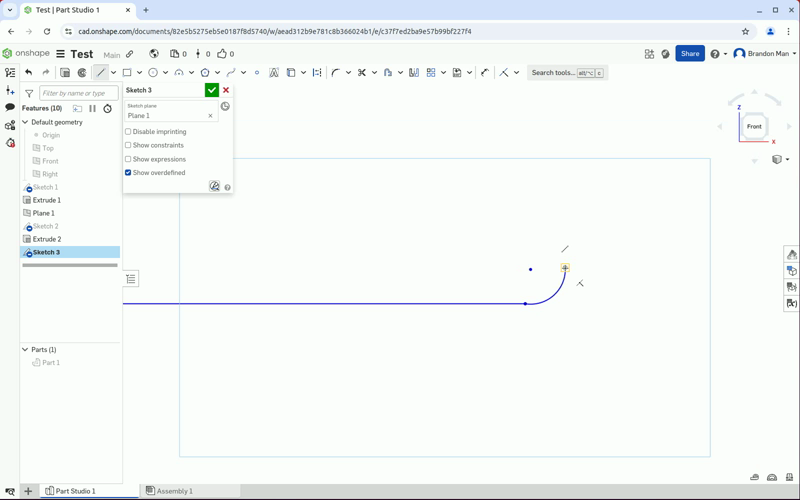
scroll(-6)
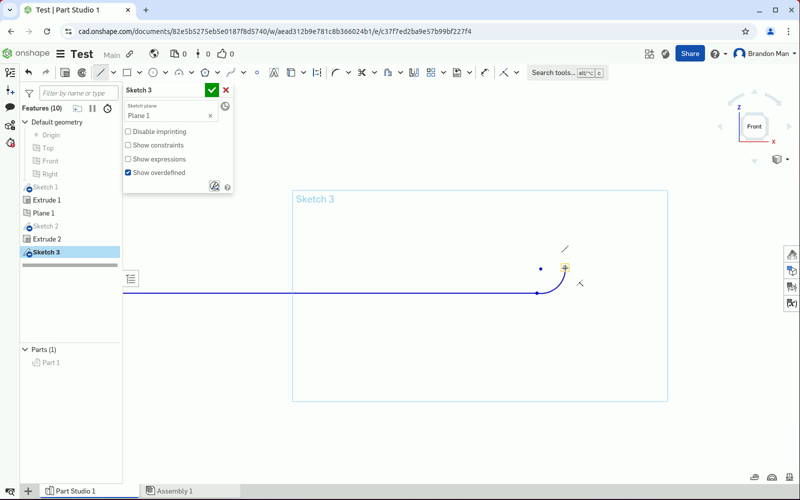
scroll(-6)
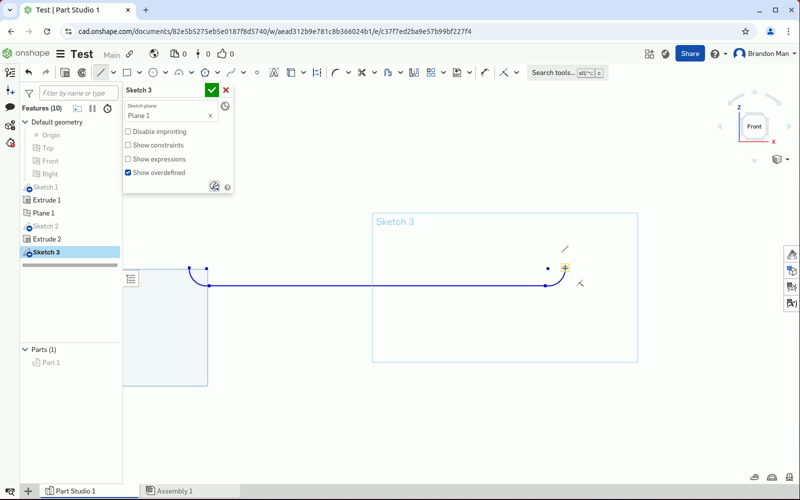
scroll(-6)
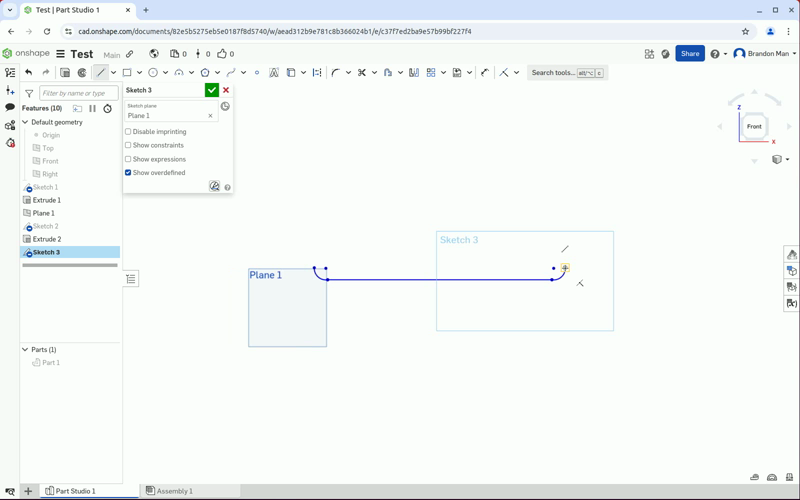
scroll(-6)
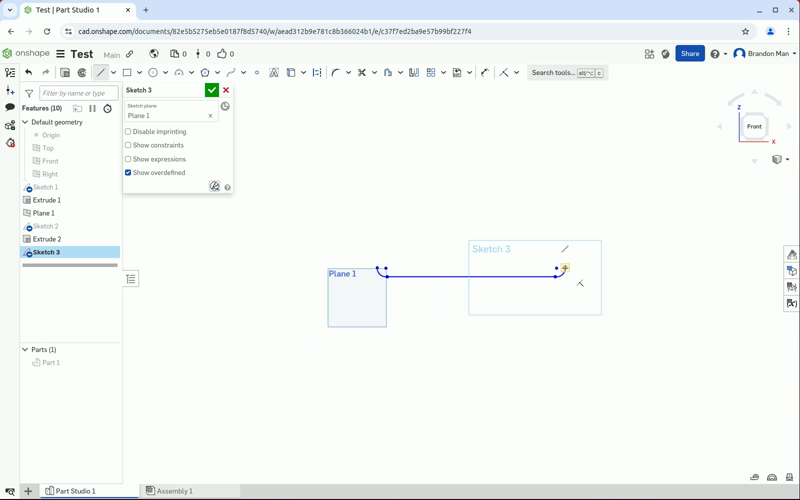
scroll(-6)
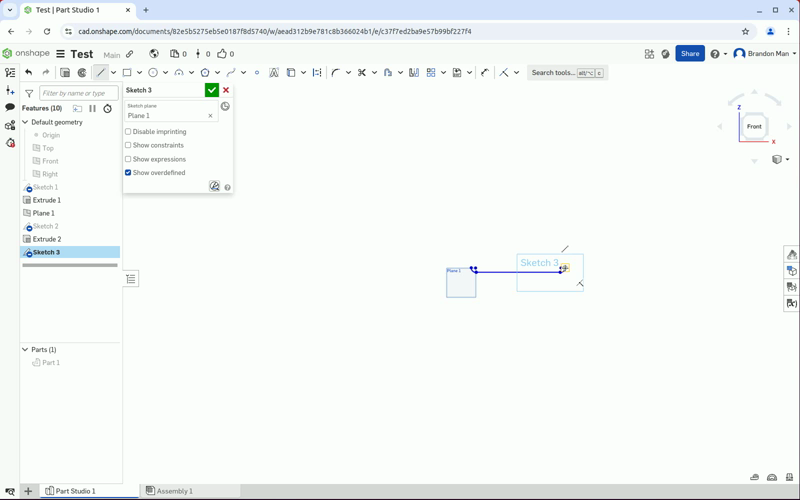
key_down(shift)
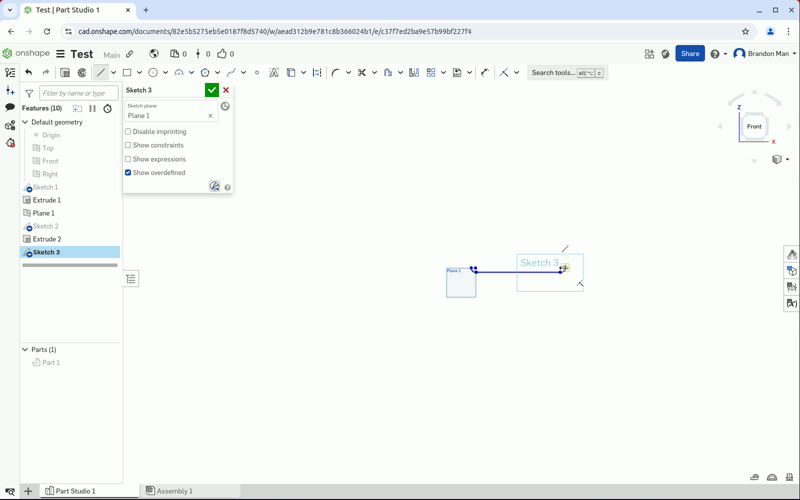
mouse_move(589, 267)
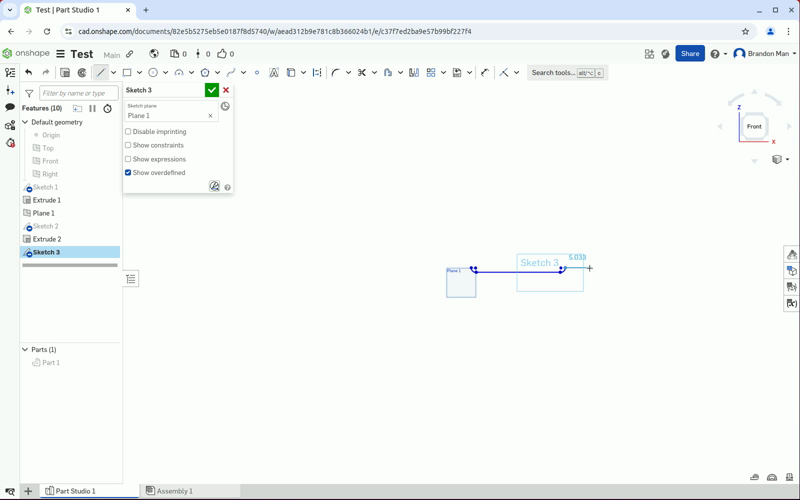
mouse_move(565, 236)
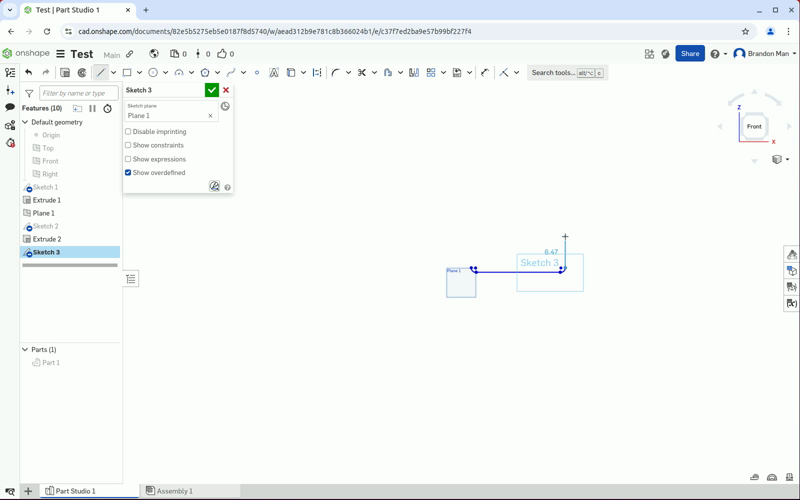
click(565, 236)
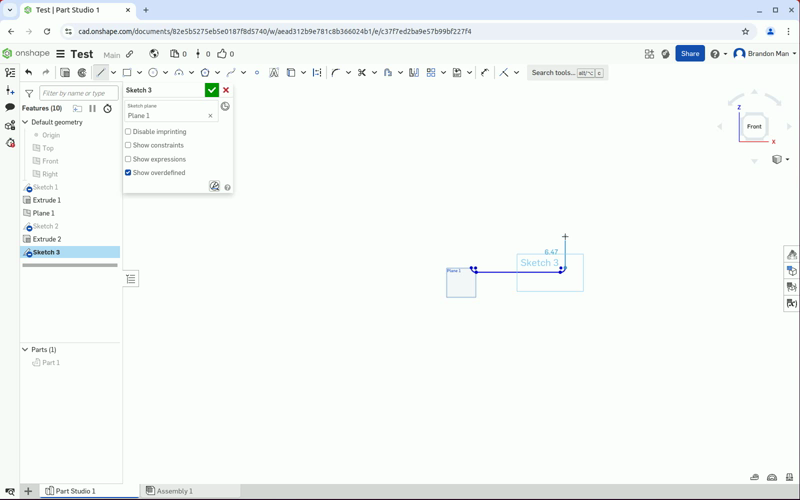
key_up(shift)
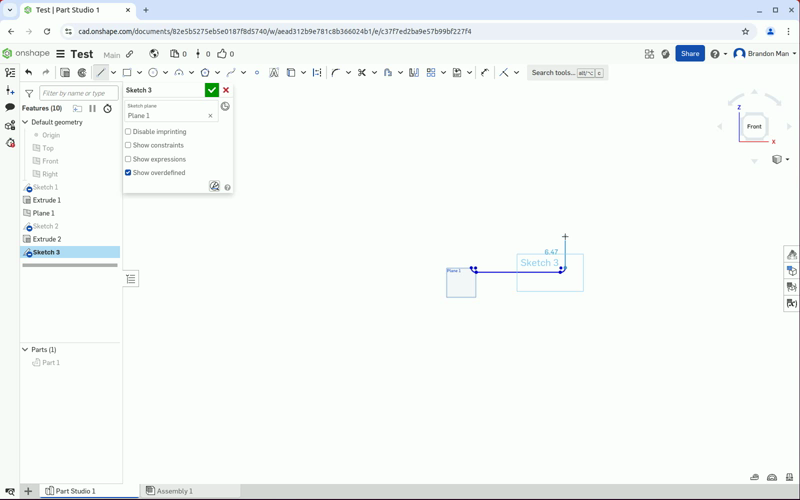
key_down(shift)
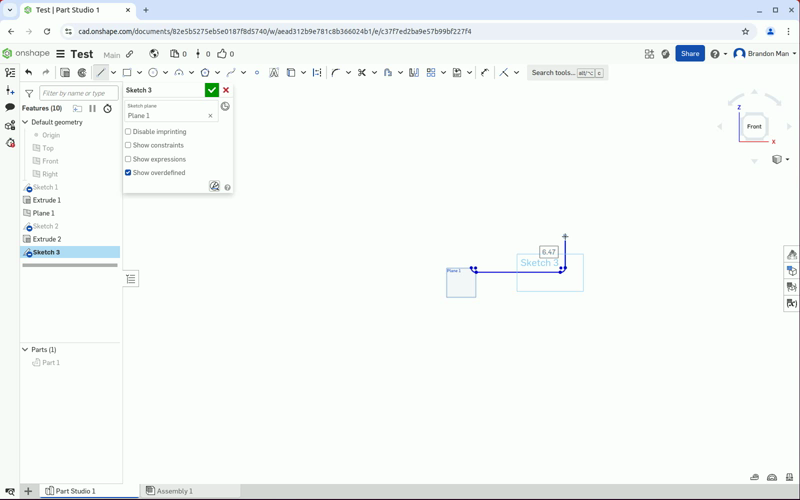
mouse_move(471, 236)
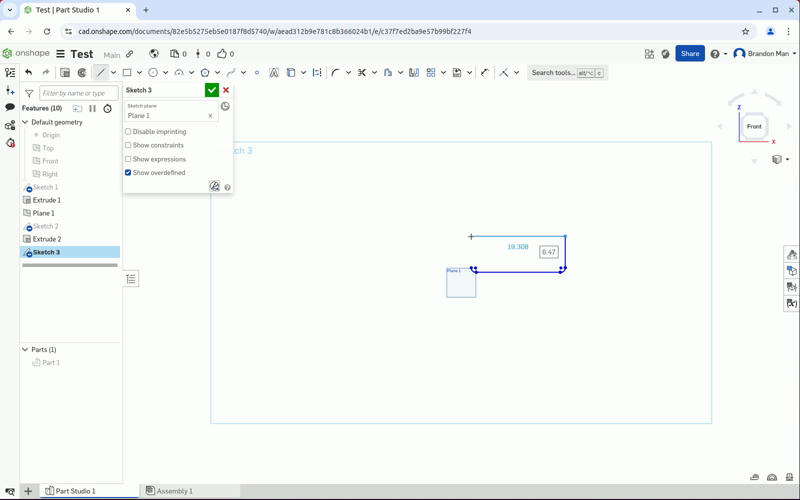
click(471, 236)
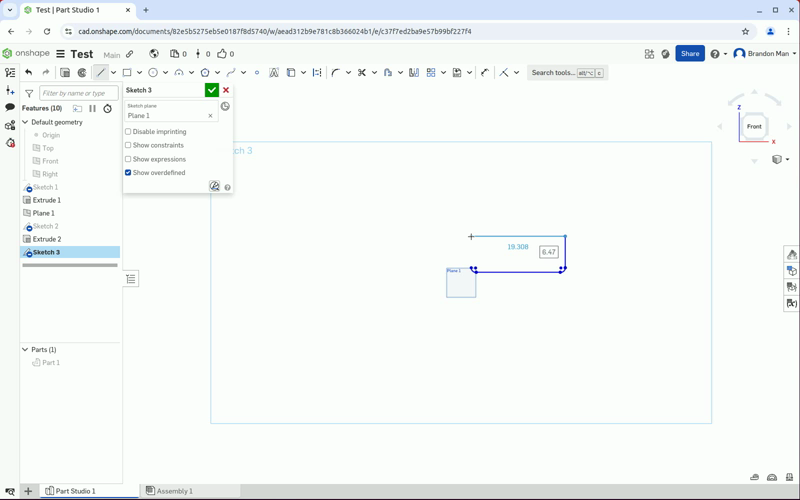
key_up(shift)
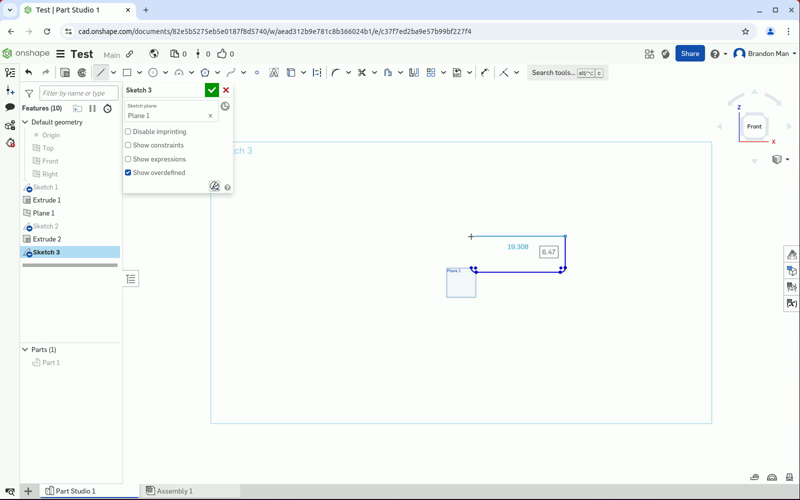
key_down(shift)
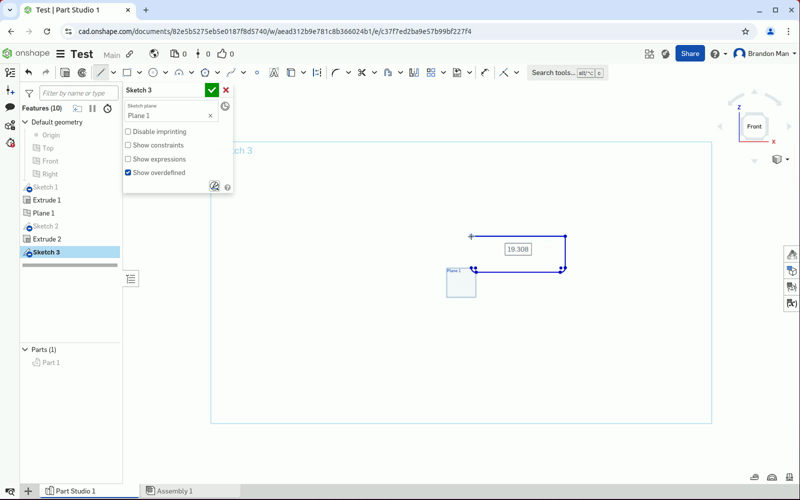
mouse_move(501, 236)
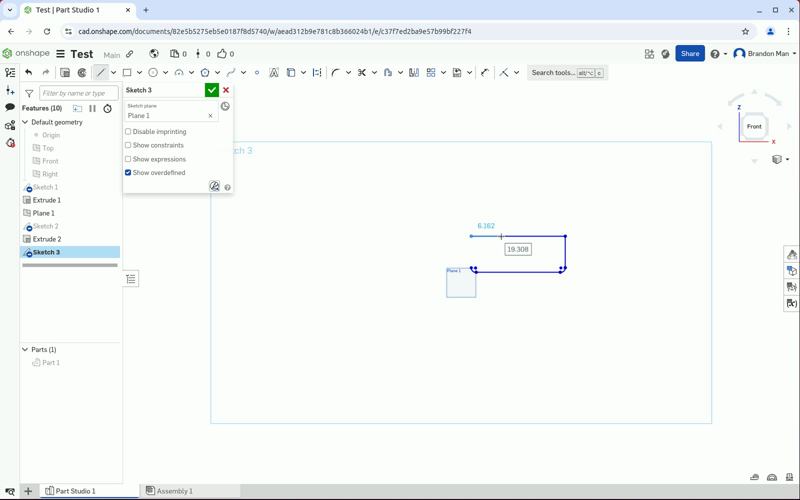
mouse_move(471, 251)
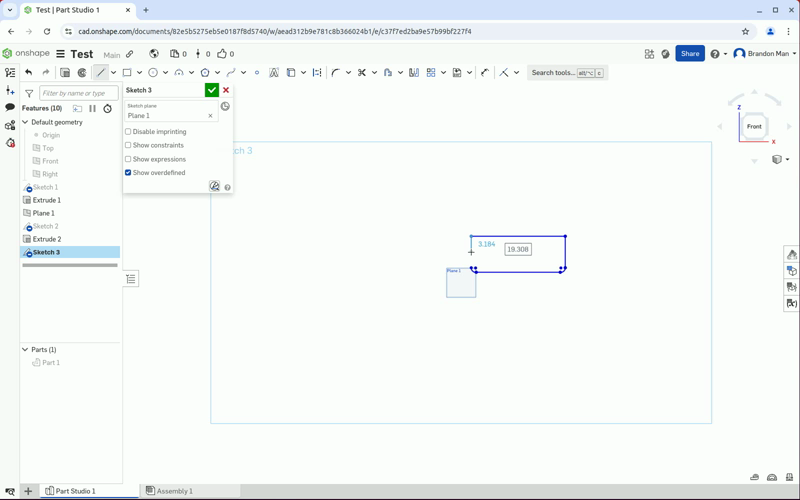
click(471, 251)
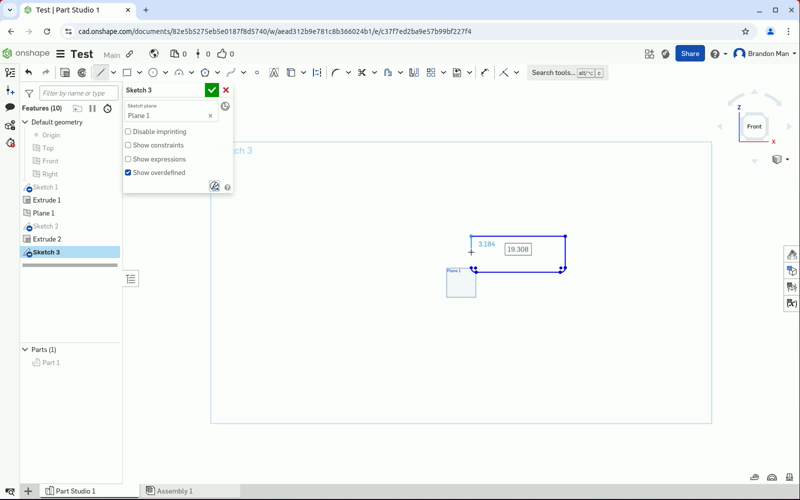
key_up(shift)
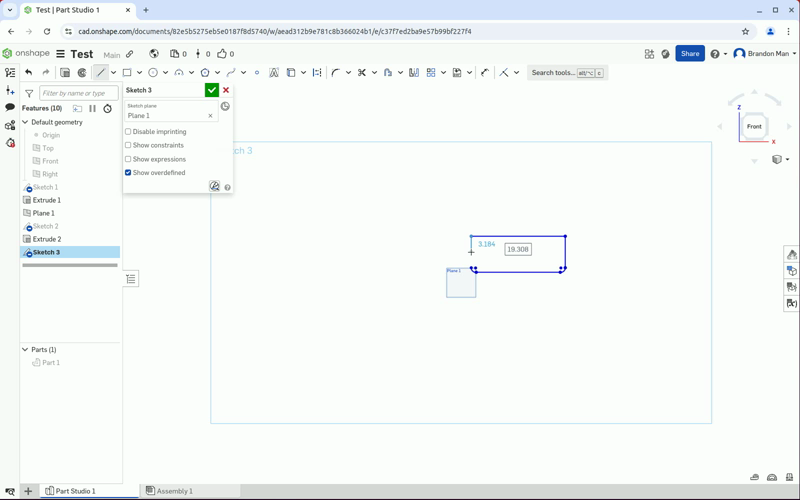
key_down(shift)
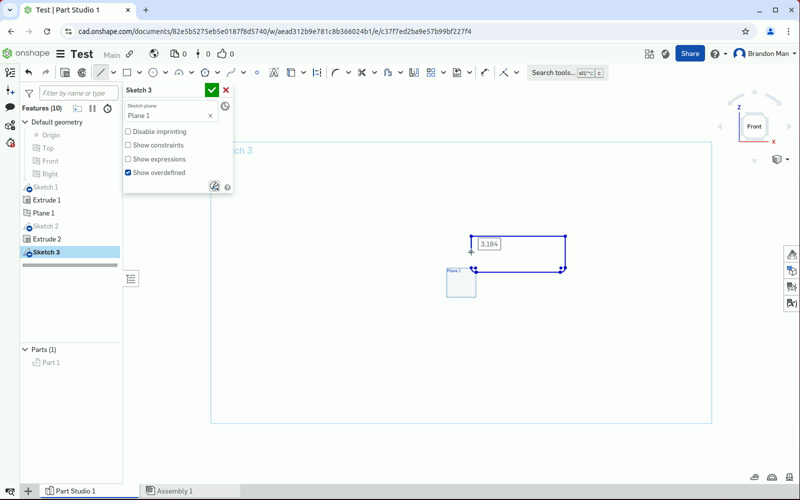
mouse_move(501, 251)
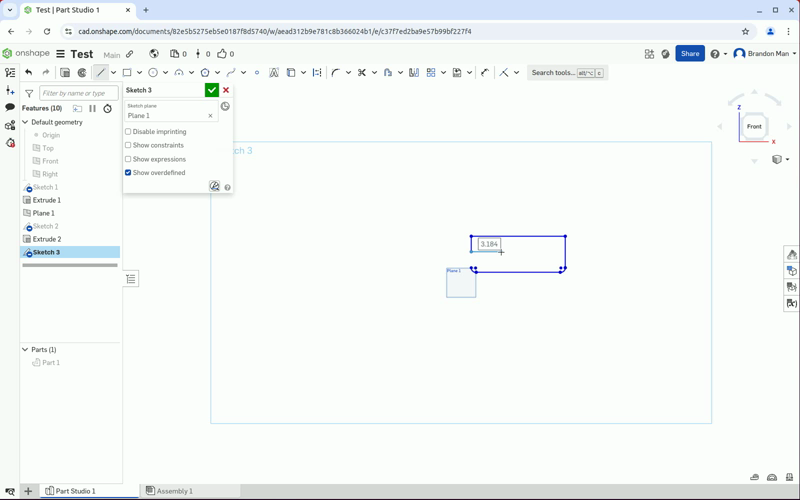
mouse_move(471, 259)
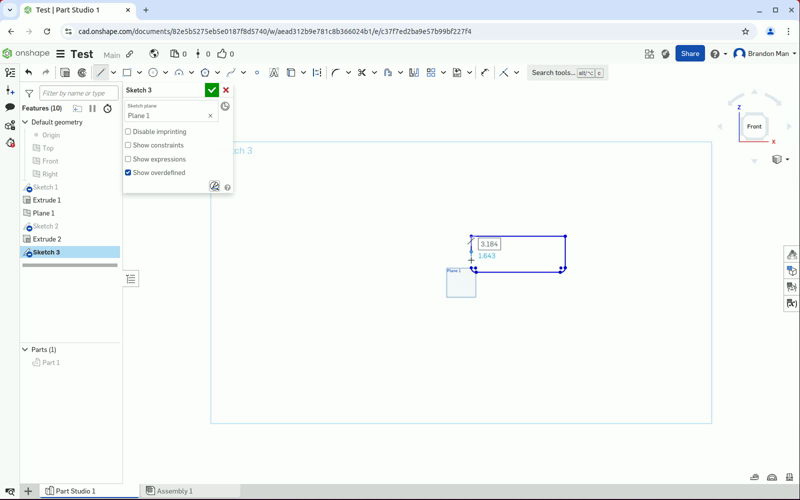
click(471, 259)
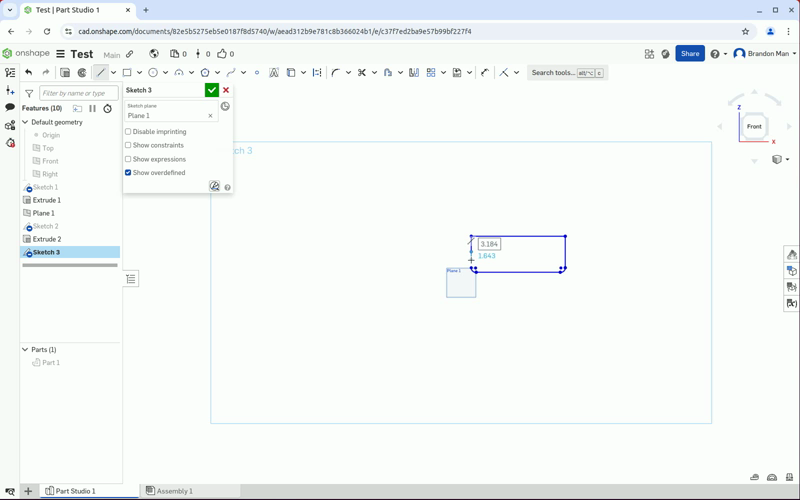
key_up(shift)
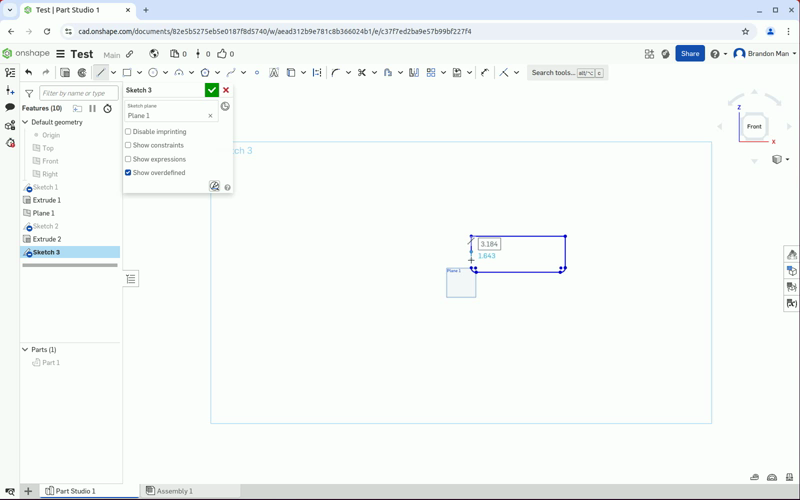
mouse_move(501, 259)
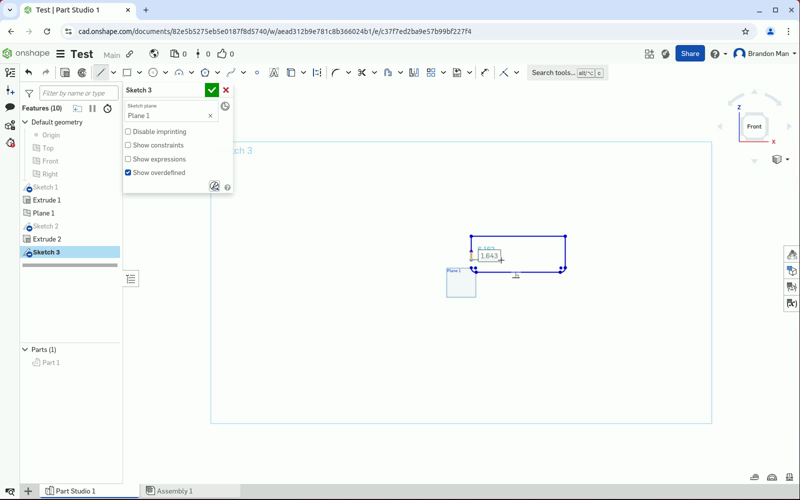
key_down(shift)
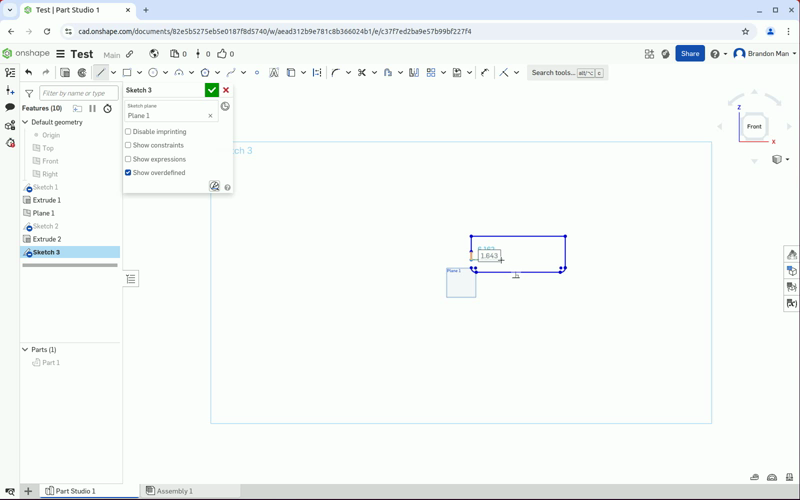
mouse_move(471, 267)
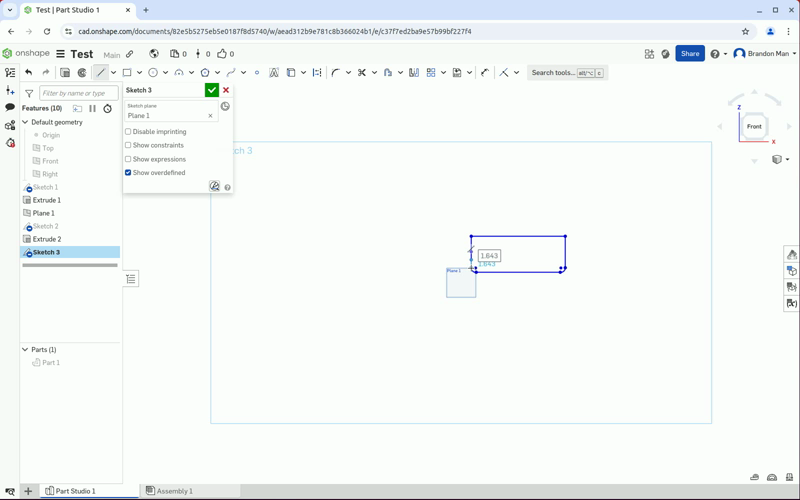
scroll(6)
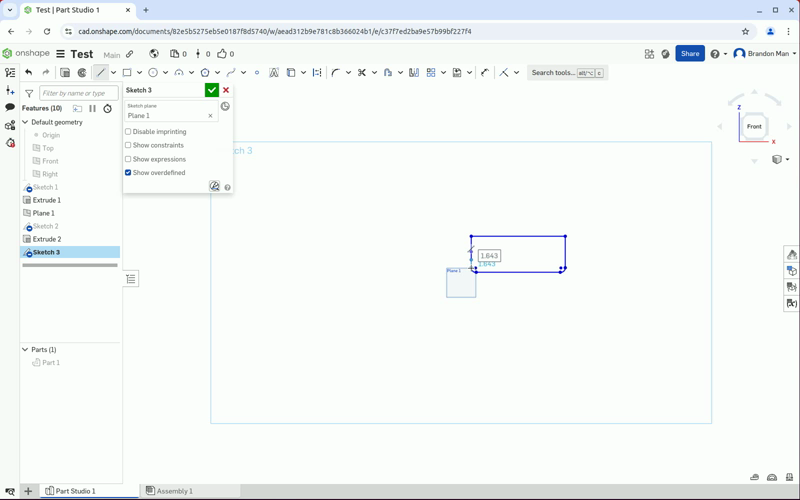
scroll(6)
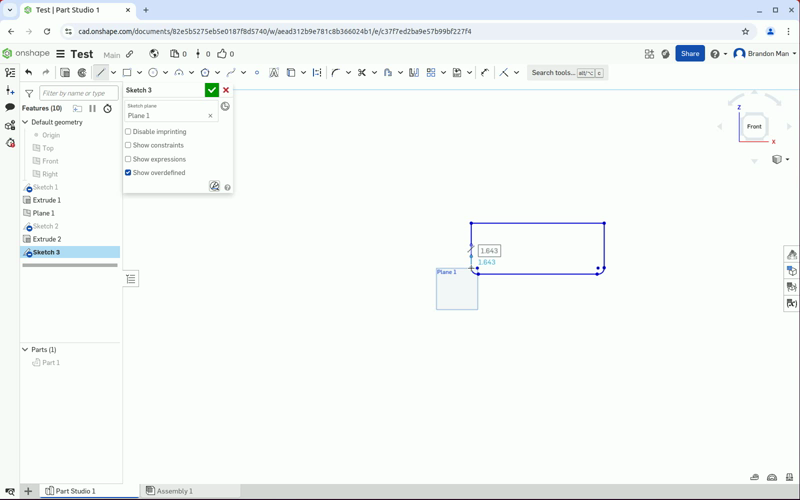
scroll(6)
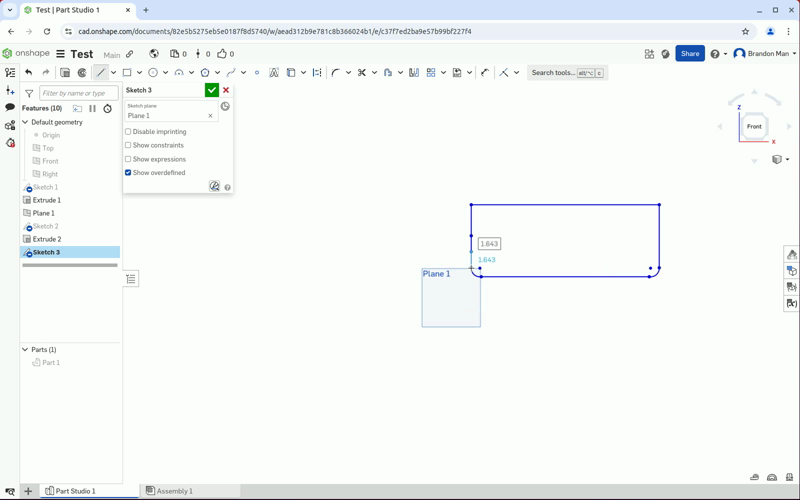
scroll(6)
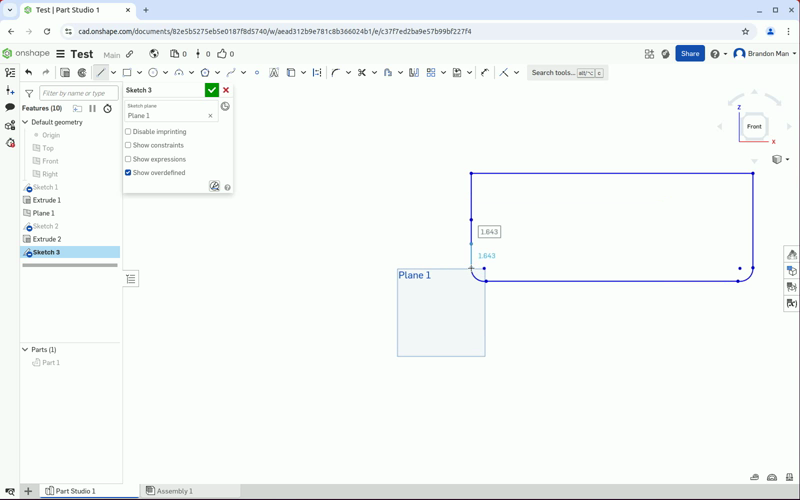
scroll(6)
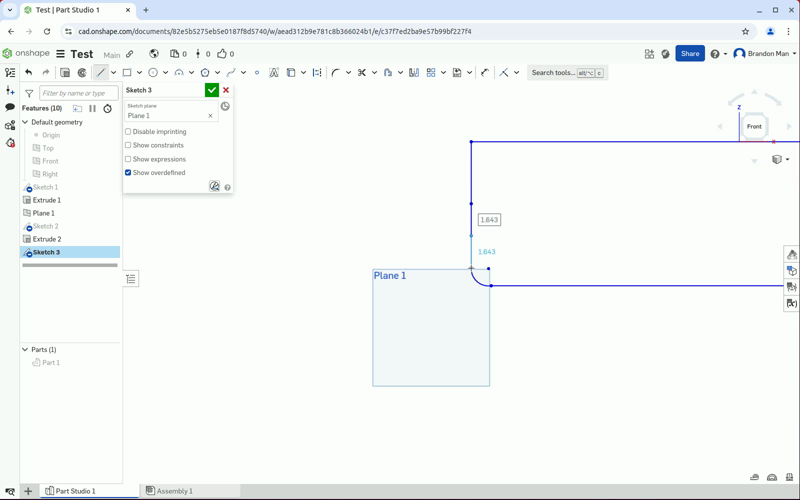
scroll(6)
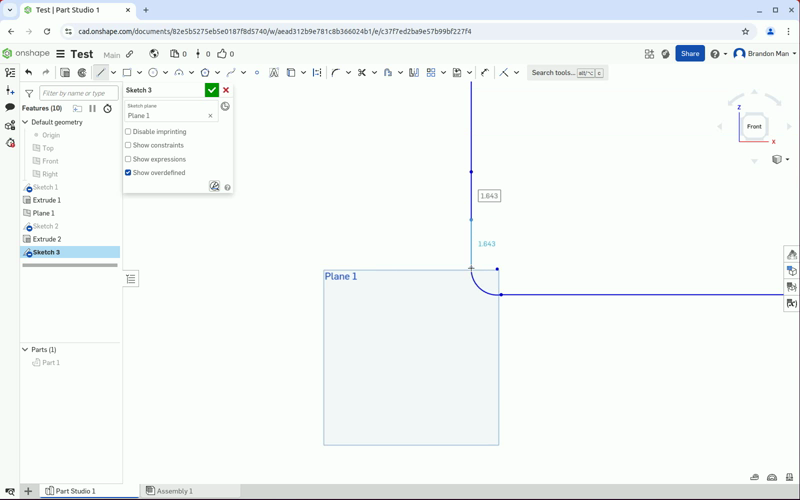
scroll(6)
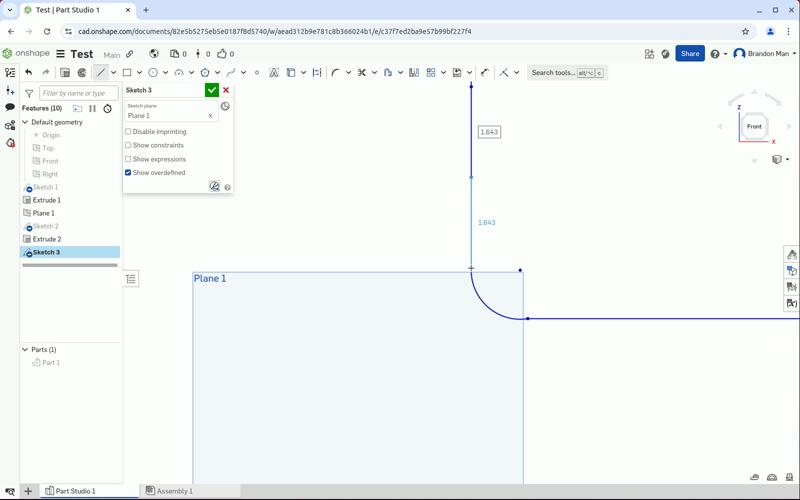
key_up(shift)
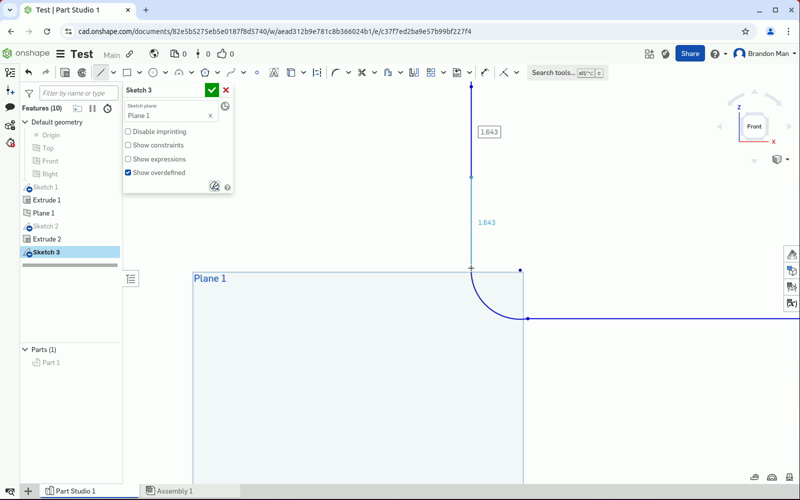
click(471, 267)
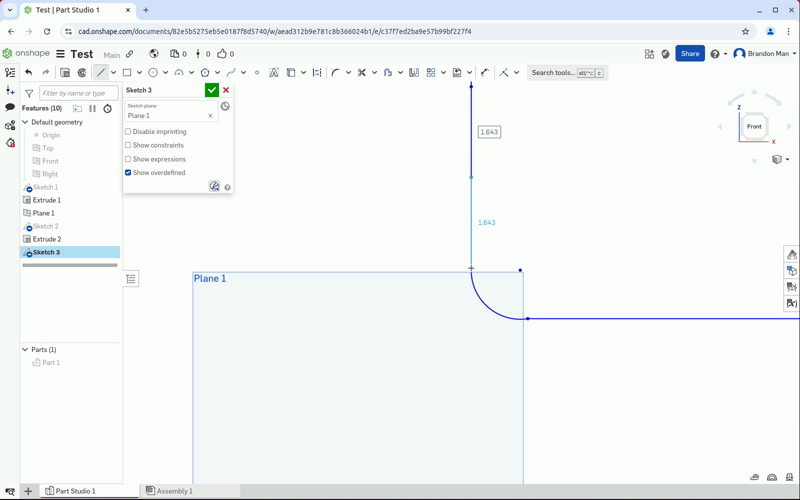
scroll(-6)
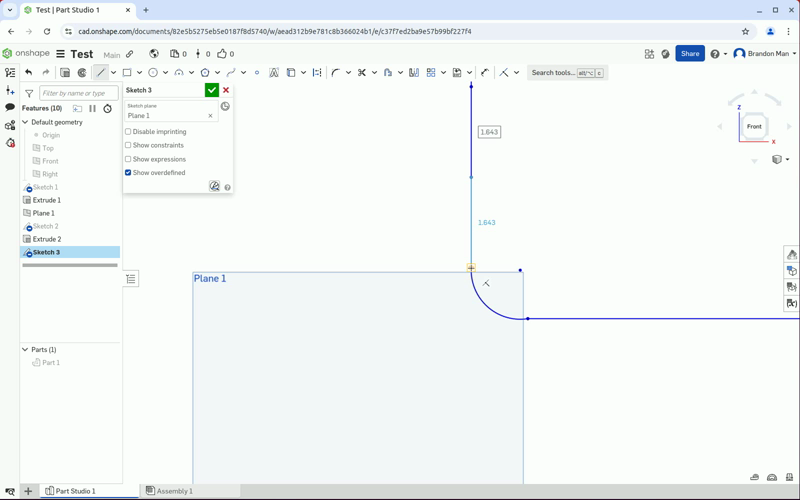
scroll(-6)
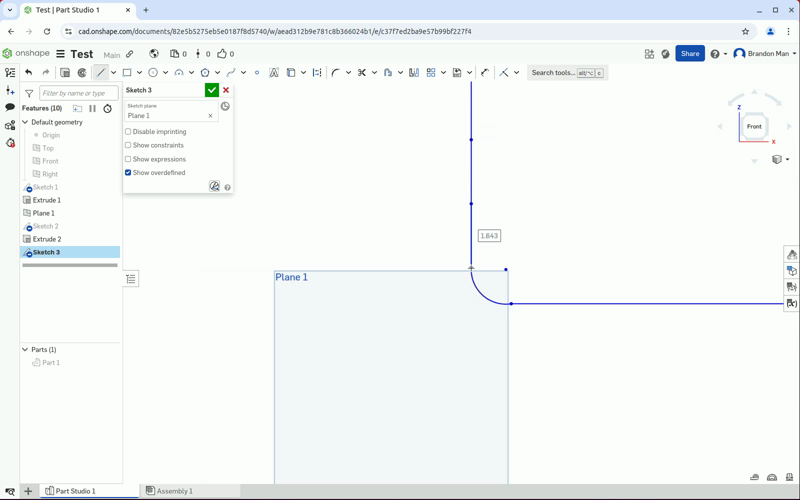
scroll(-6)
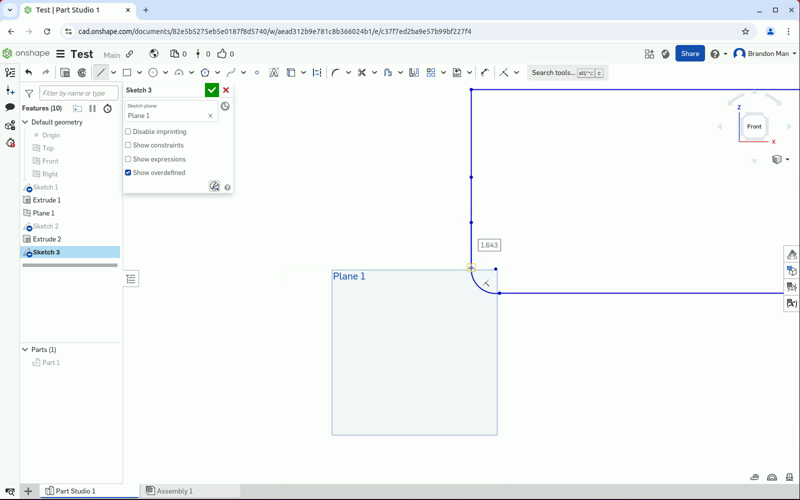
scroll(-6)
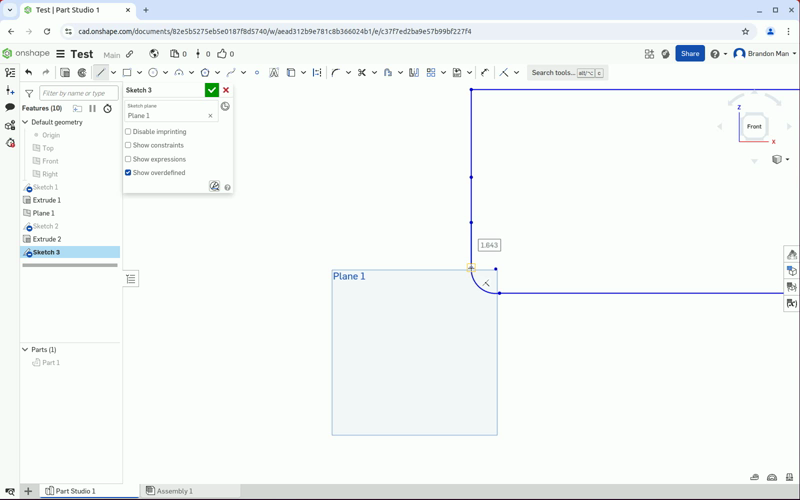
scroll(-6)
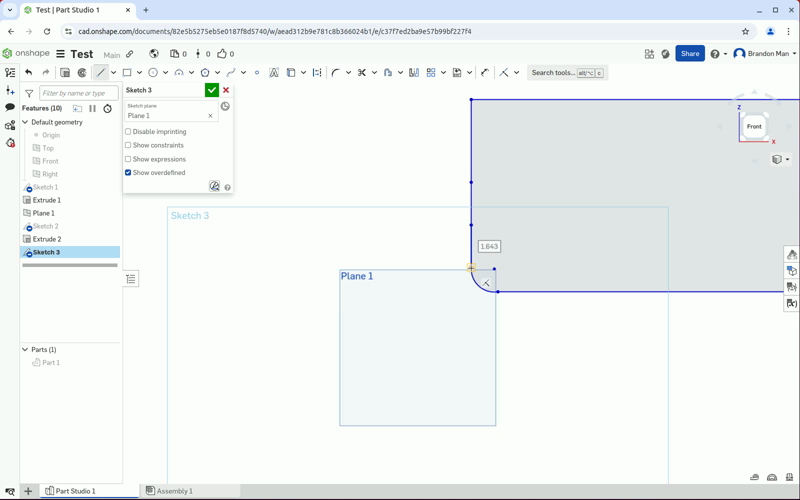
scroll(-6)
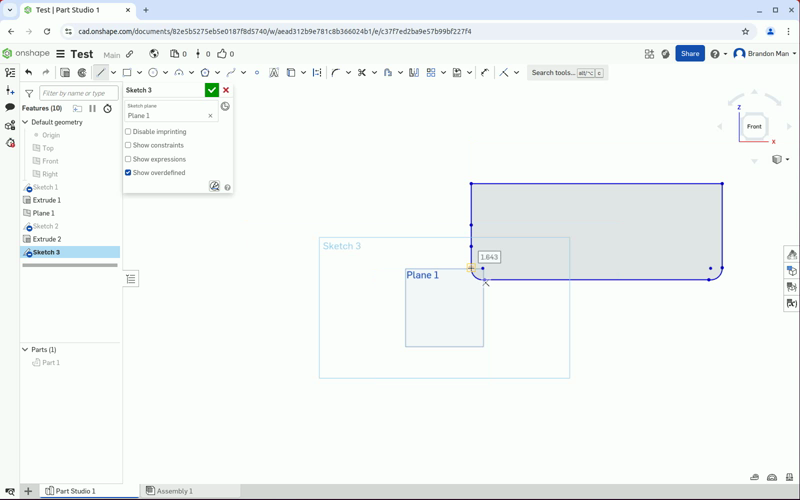
scroll(-6)
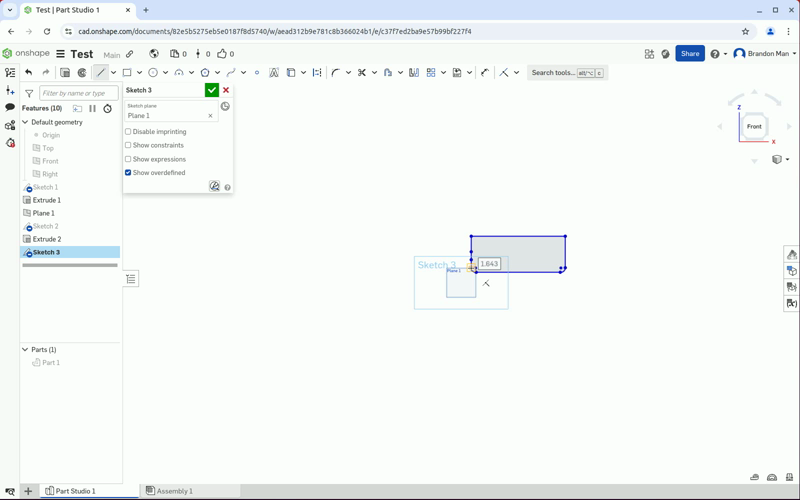
key(esc)
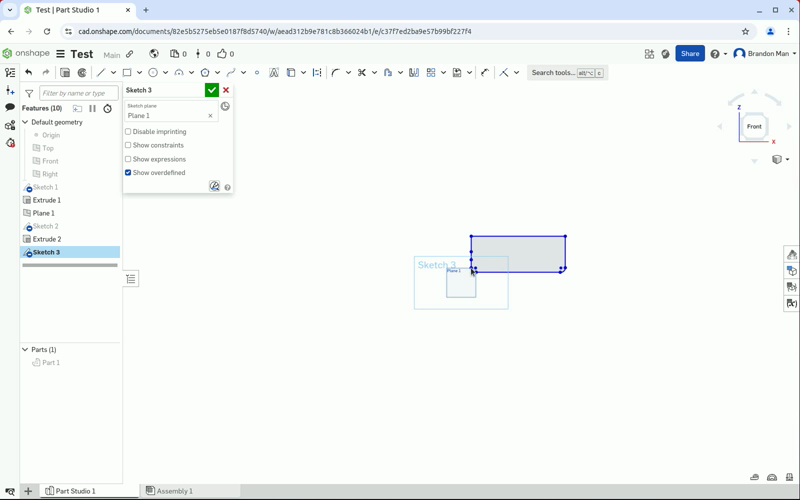
mouse_move(535, 252)
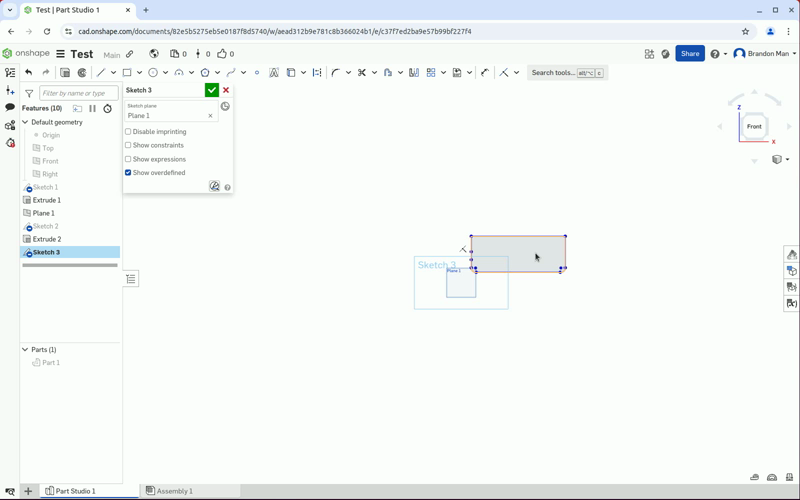
click(535, 252)
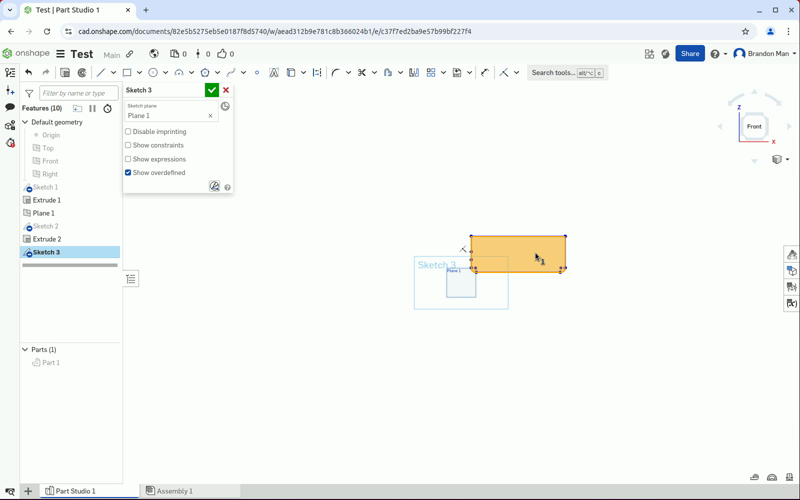
mouse_move(73, 352)
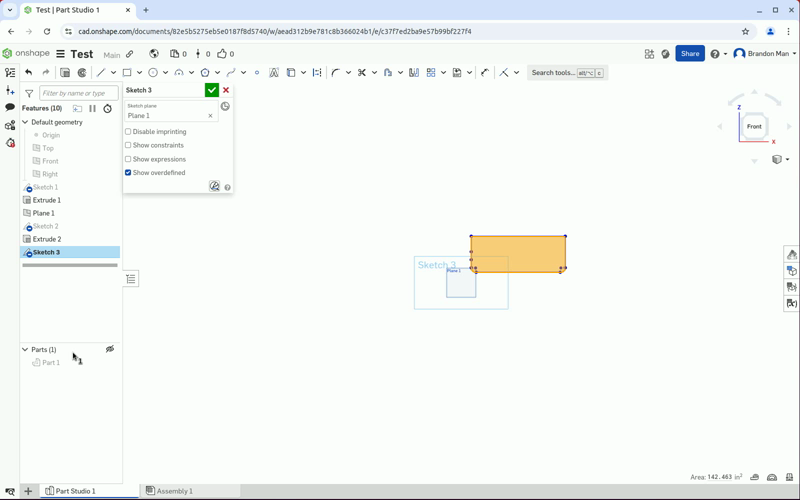
key(shift+y)
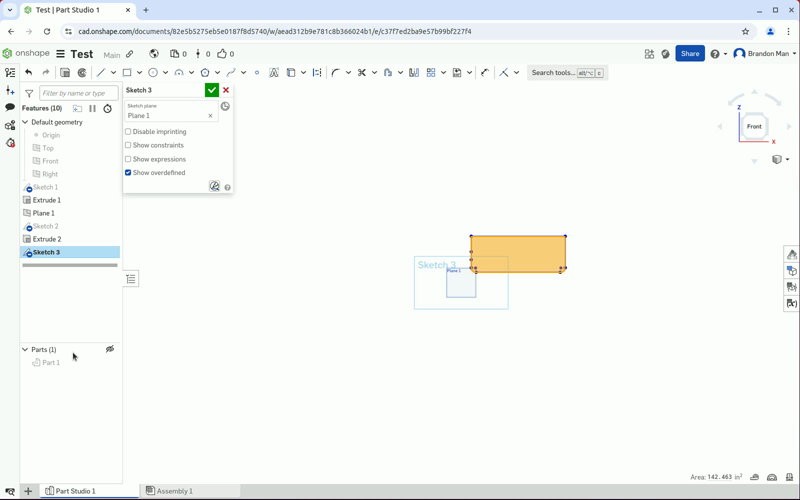
key(shift+e)
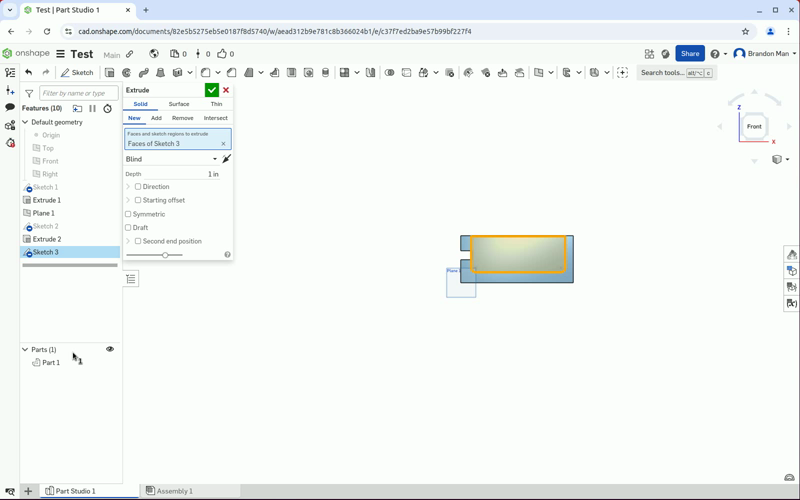
mouse_move(143, 106)
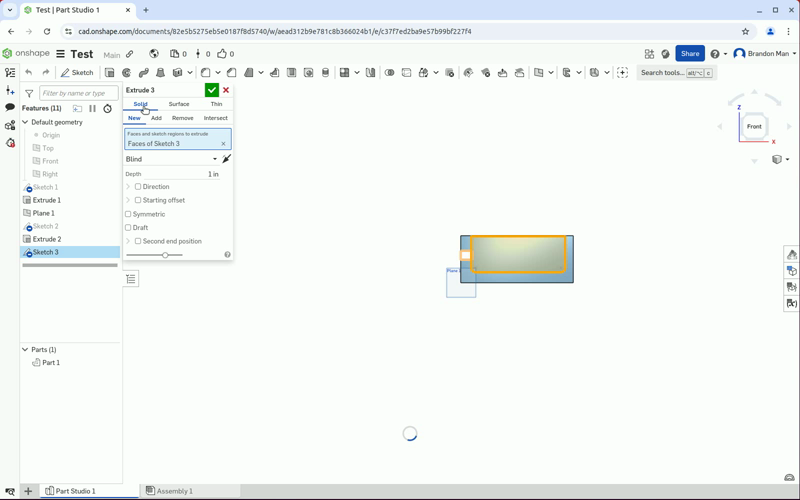
click(143, 106)
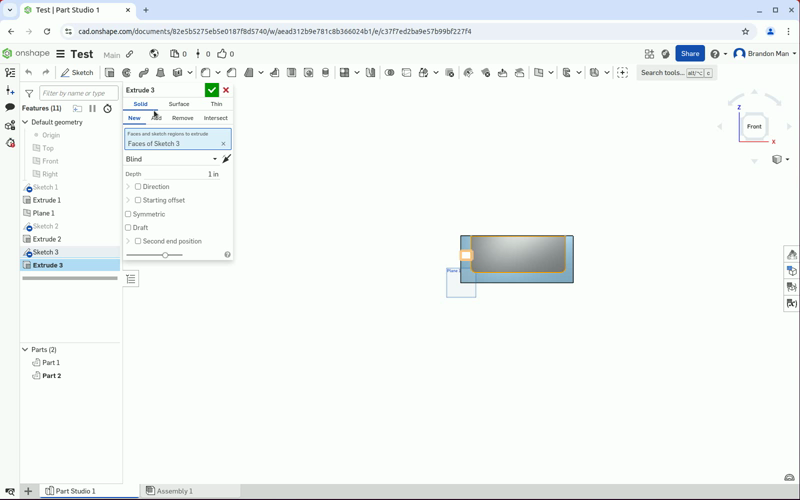
mouse_move(186, 120)
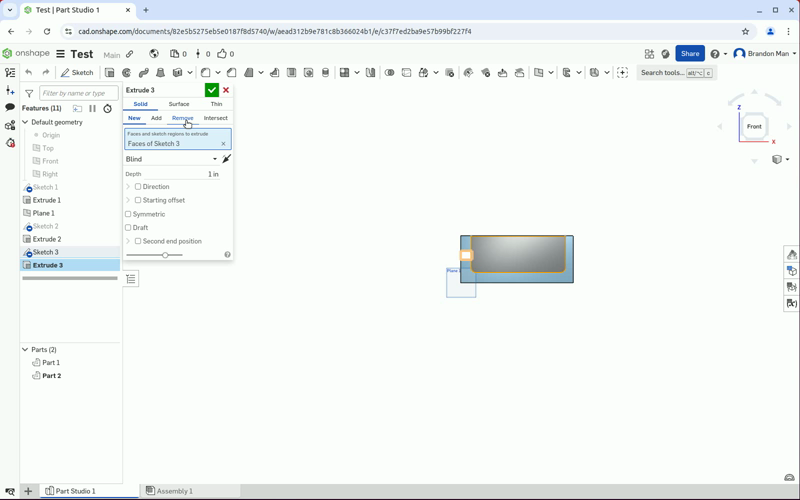
click(186, 120)
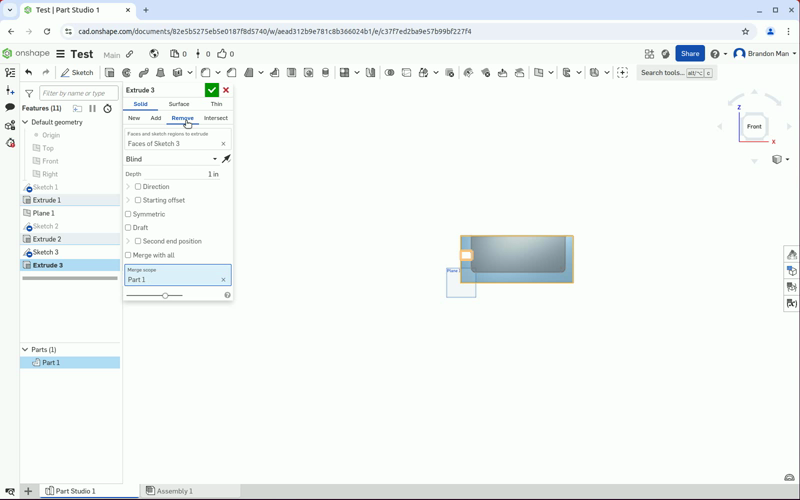
key(tab, 4)
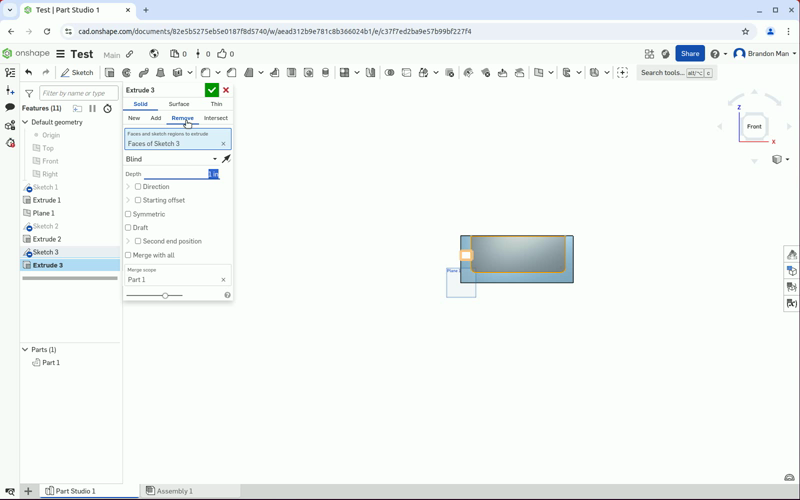
text(2.166)
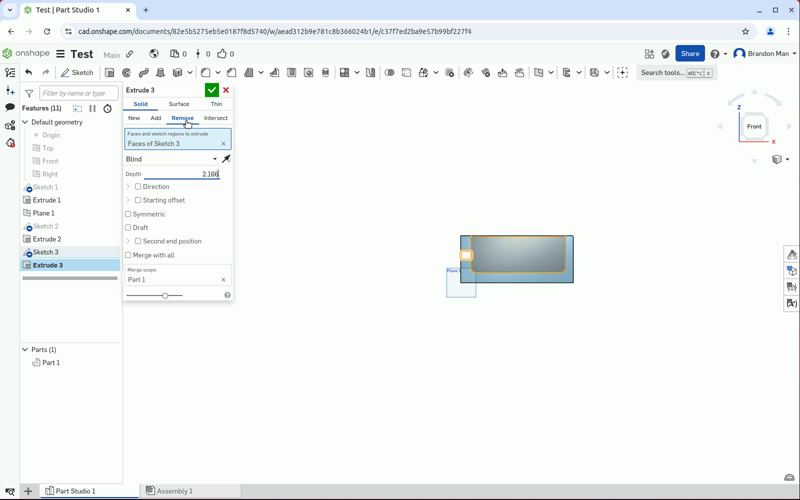
key(tab, 6)
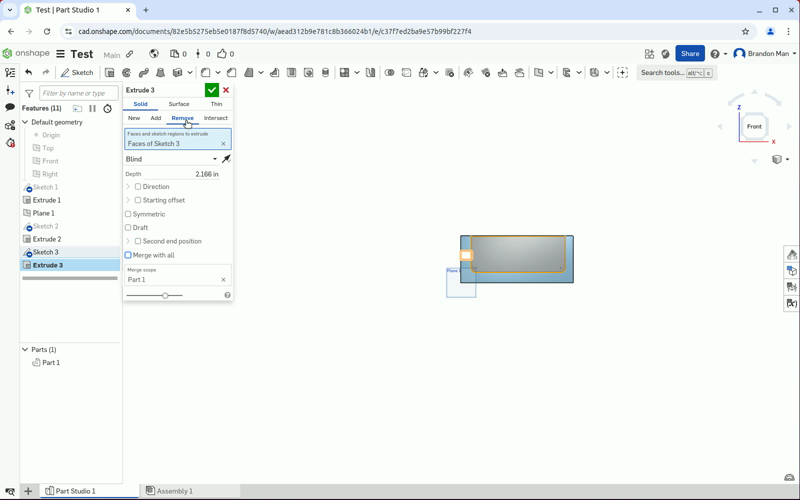
key(space)
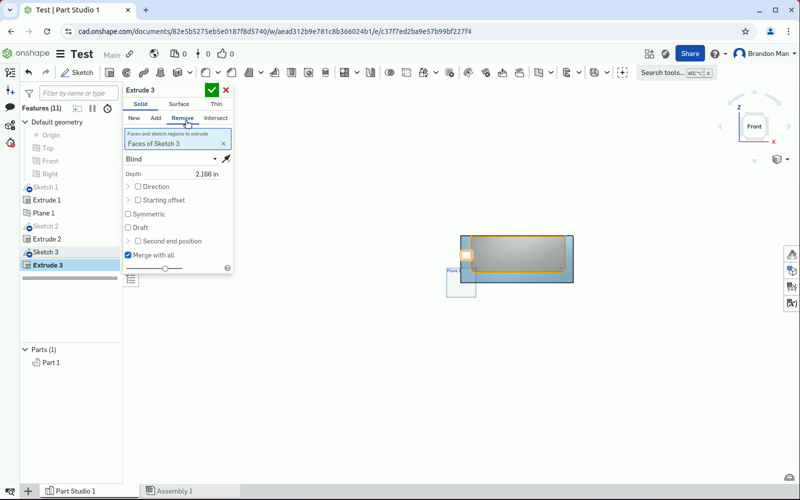
key(enter)
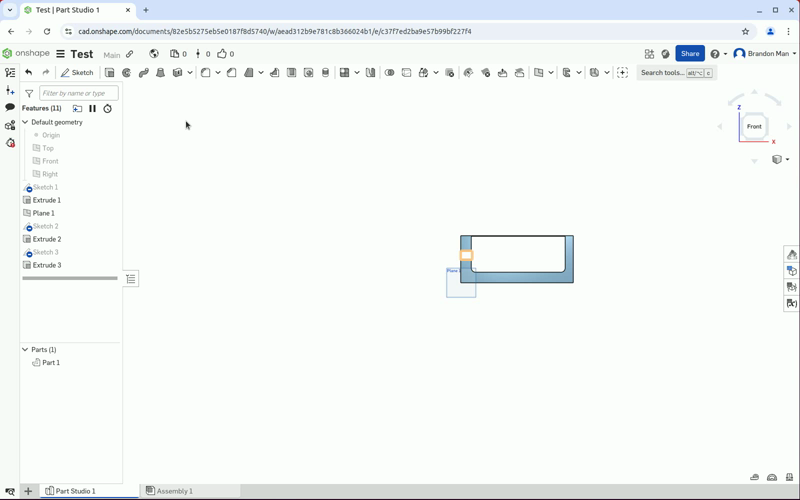
key(shift+h)
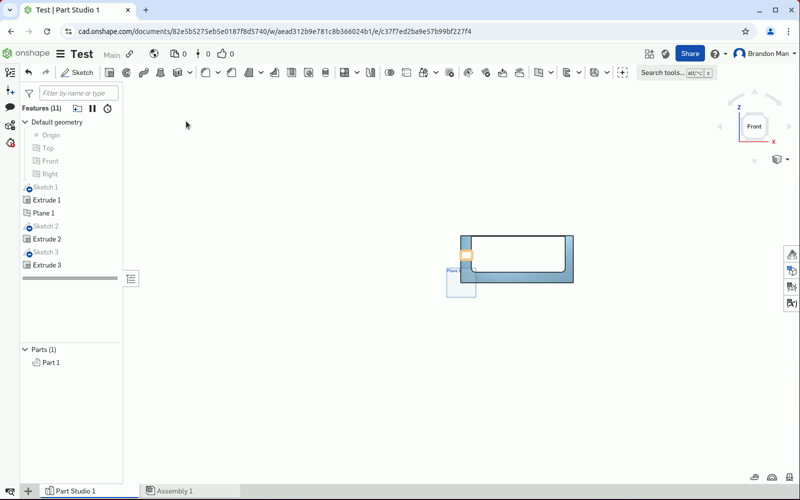
key(shift+h)
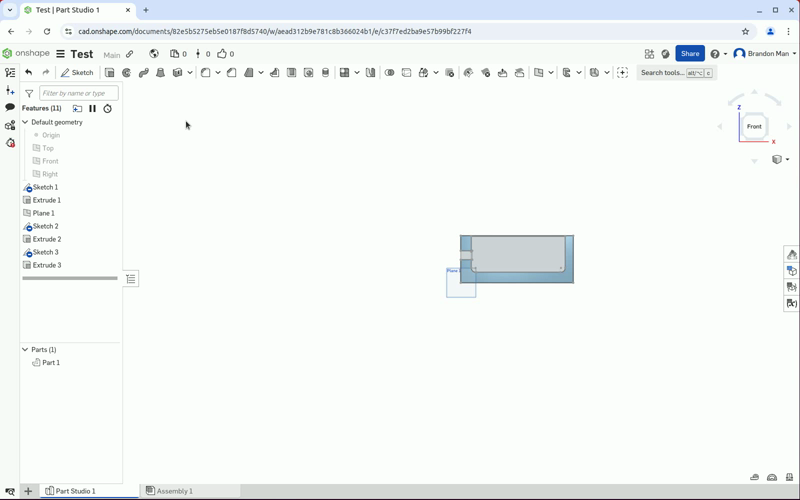
key(shift+7)
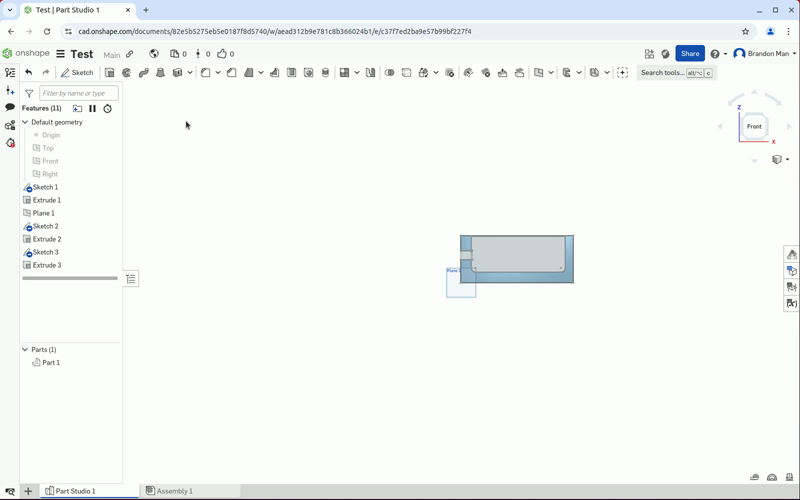
key(left, 2)
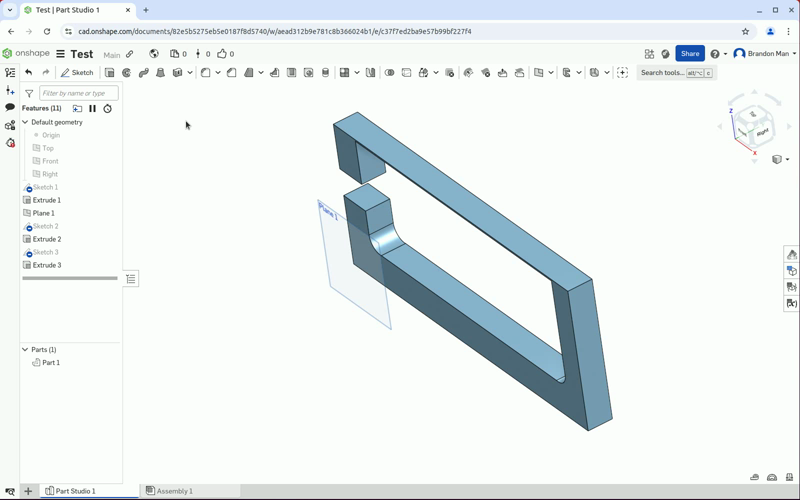
key(down, 2)
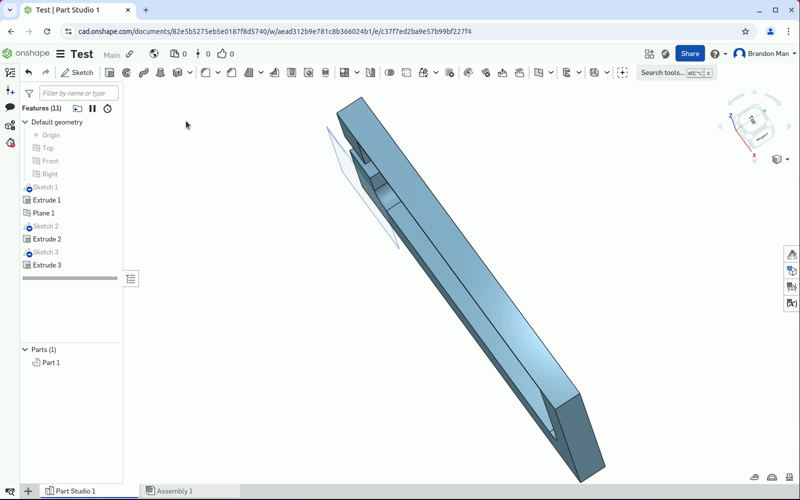
key(up, 2)
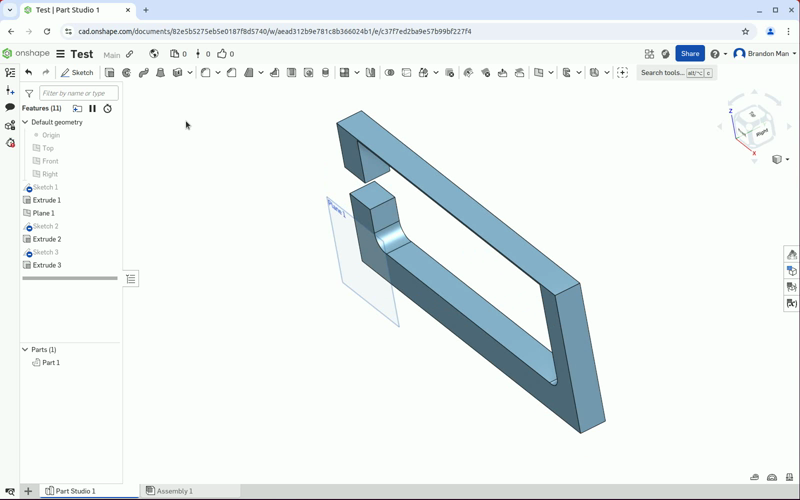
key(right, 2)
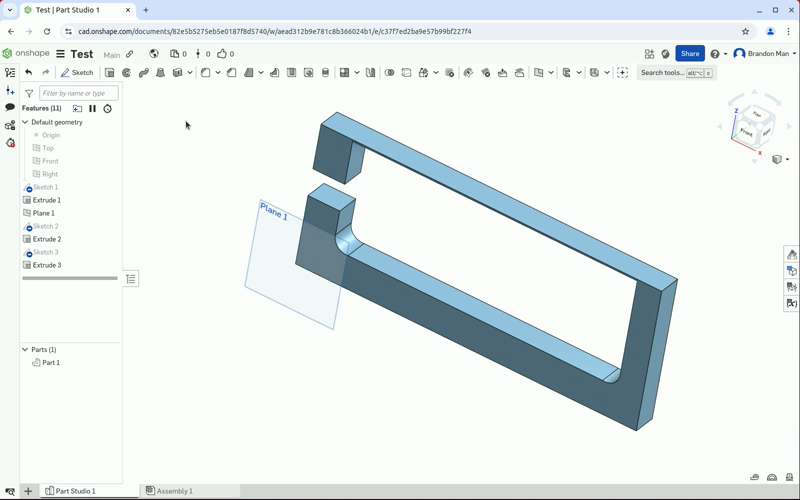
mouse_move(73, 189)
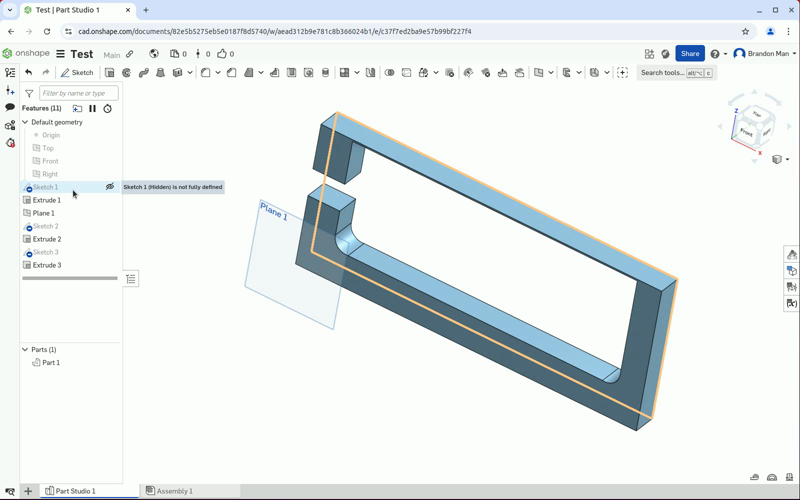
click(73, 189)